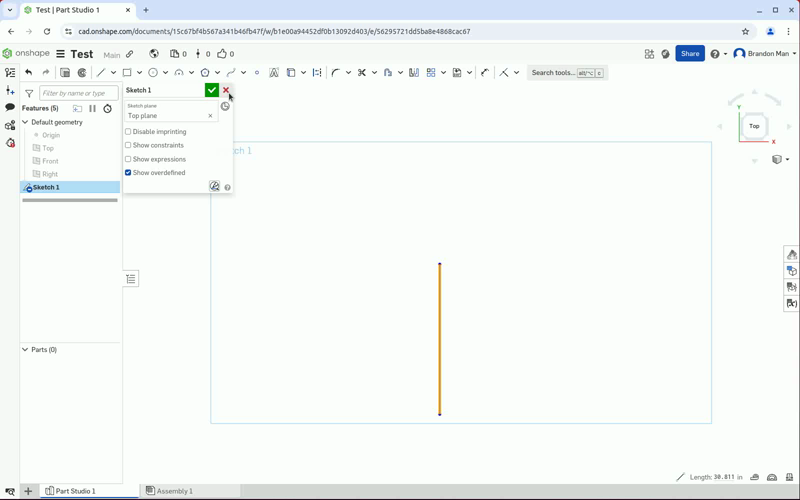
key(shift+h)
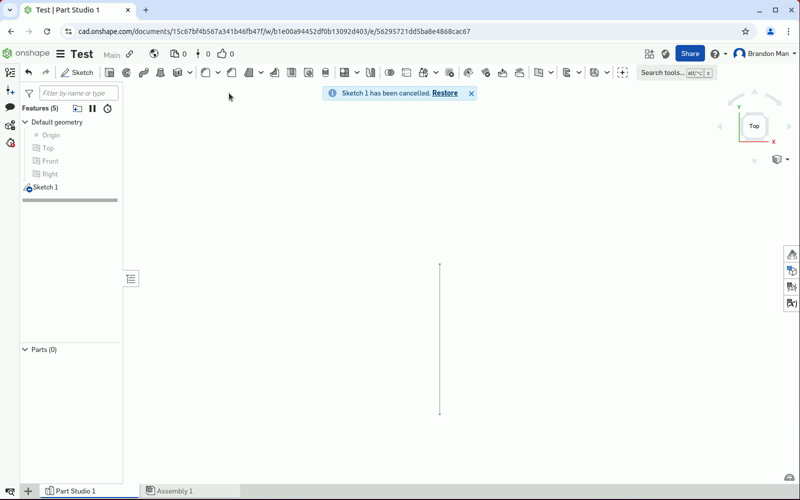
mouse_move(73, 352)
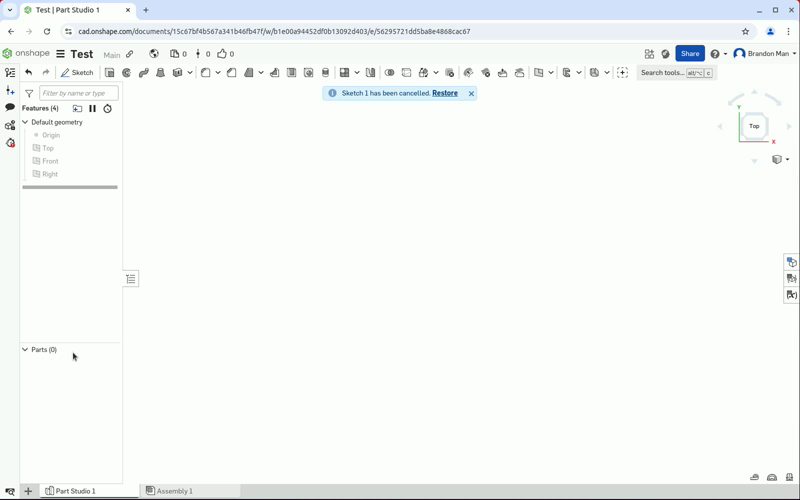
key(y)
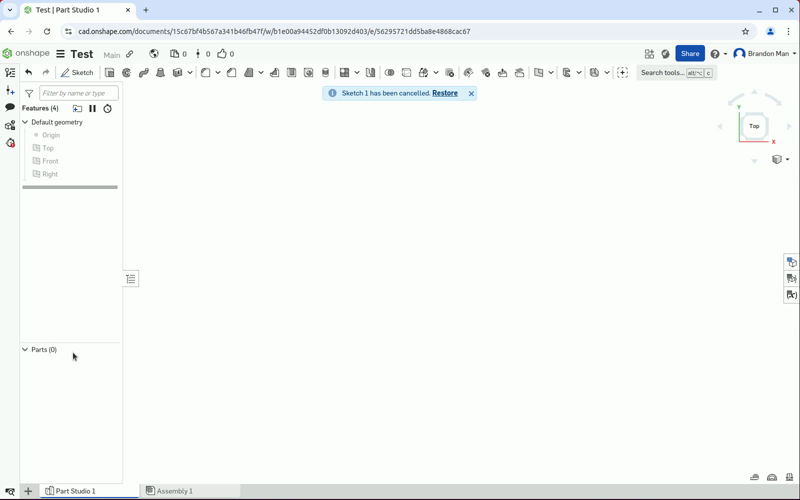
key(shift+p)
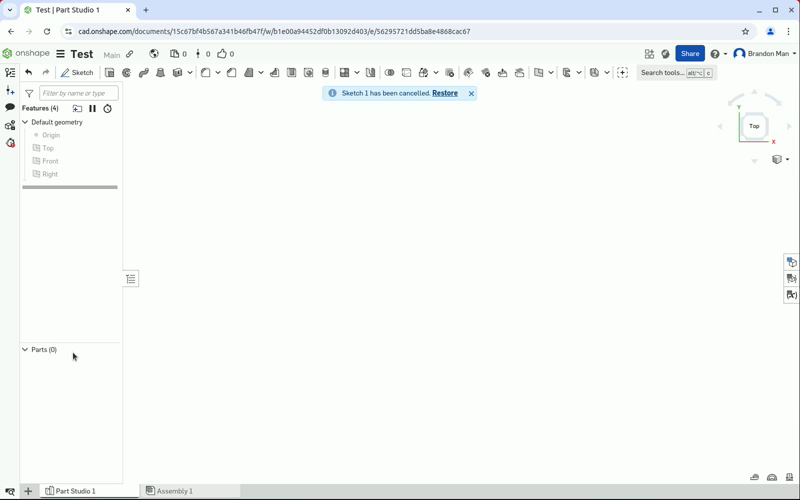
key(space)
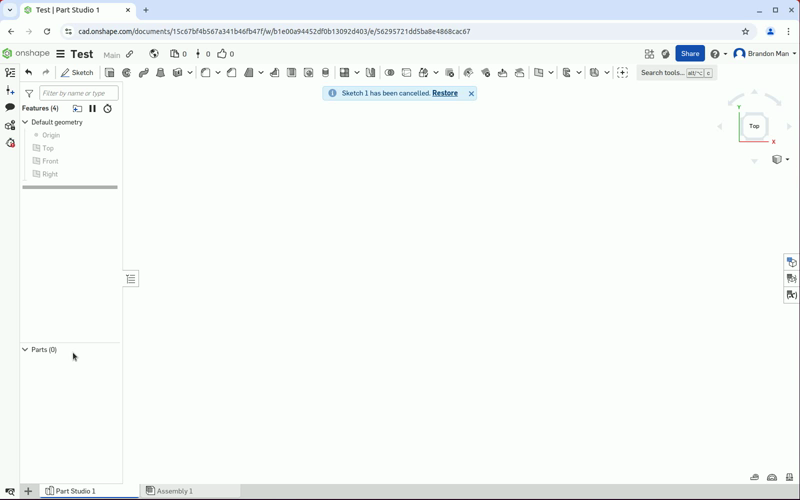
key_down(shift)
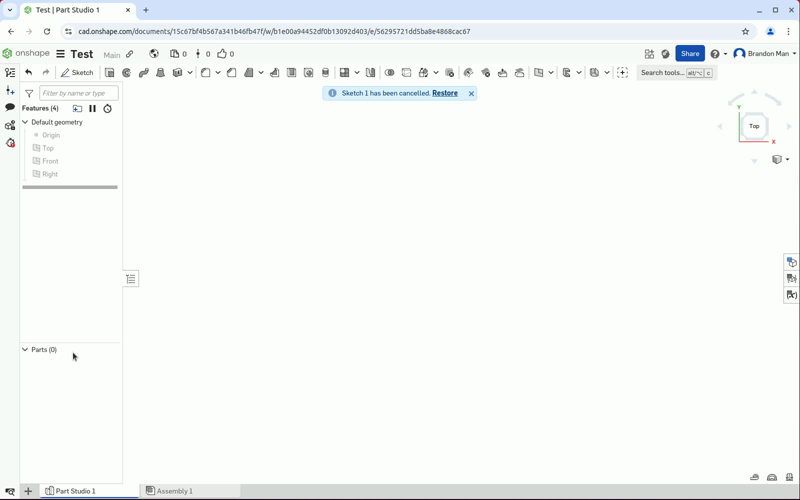
key(up)
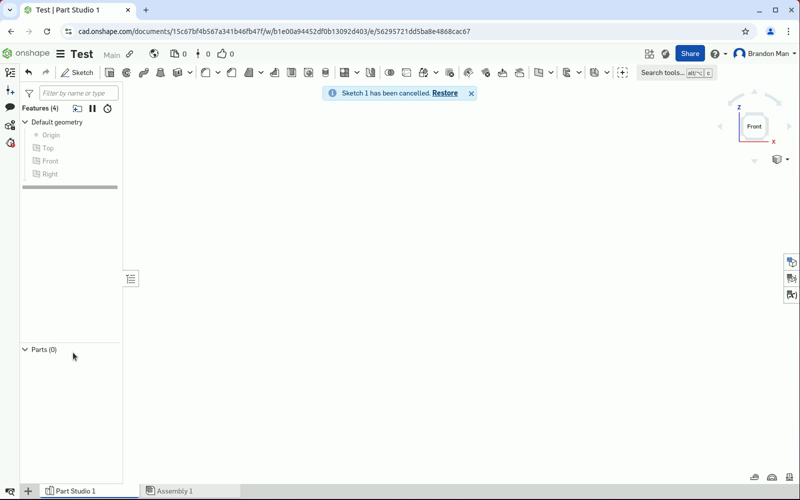
key_up(shift)
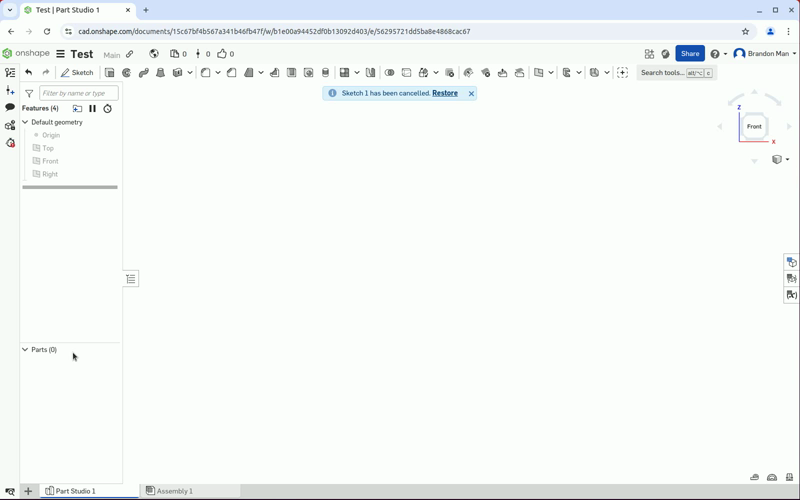
mouse_move(73, 352)
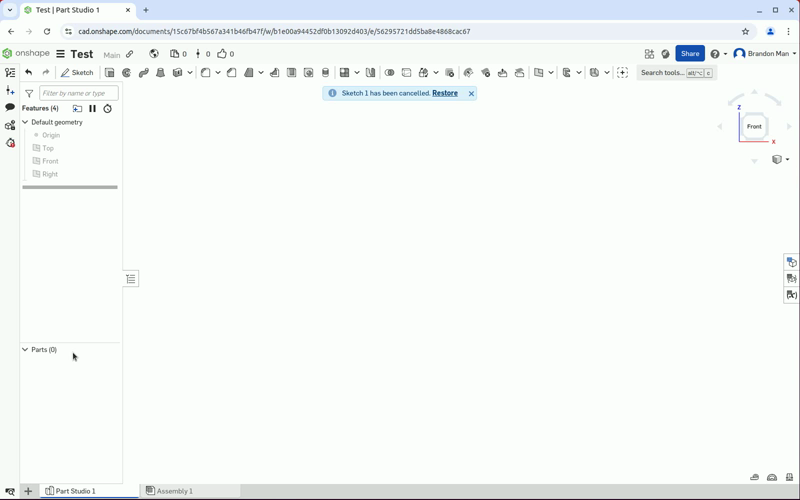
key(shift+y)
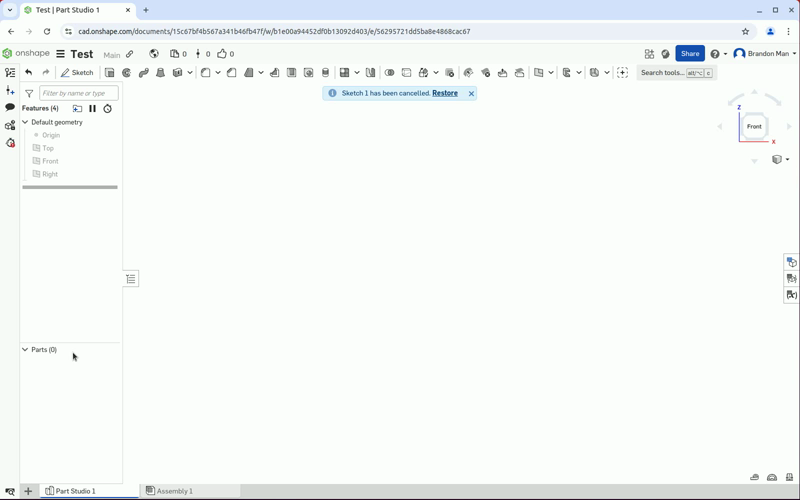
key(shift+s)
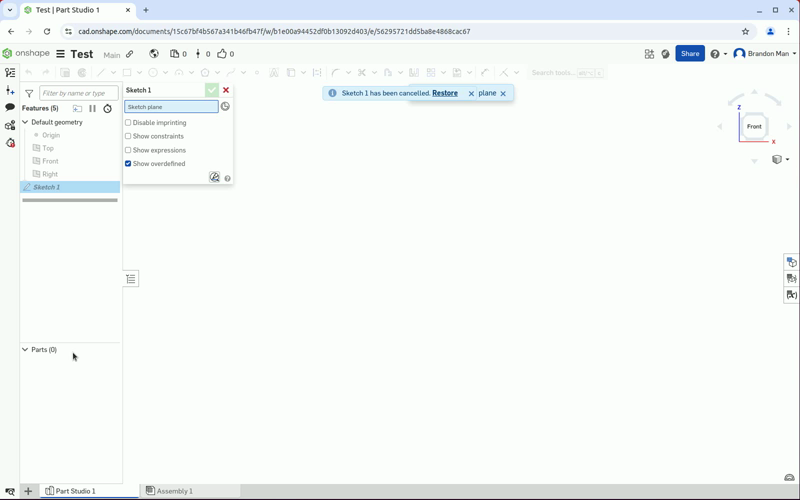
mouse_move(73, 163)
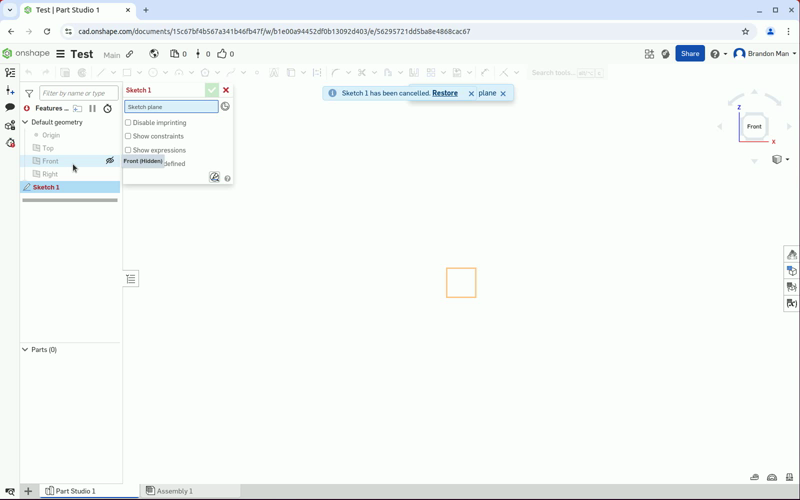
click(73, 163)
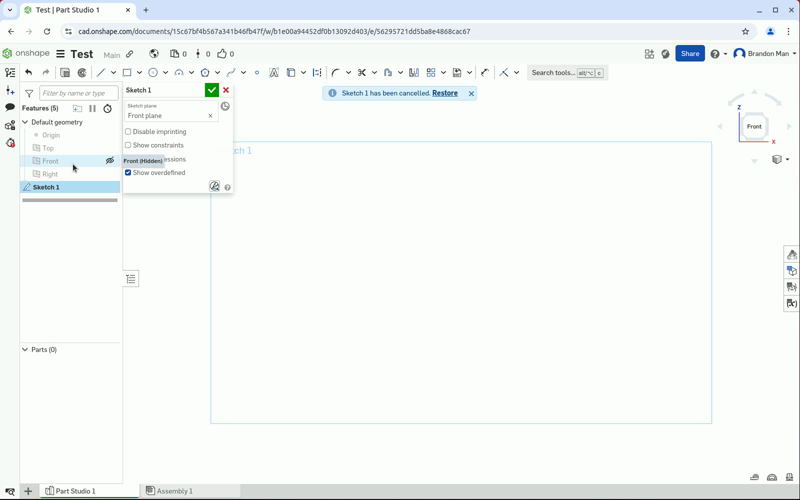
mouse_move(73, 352)
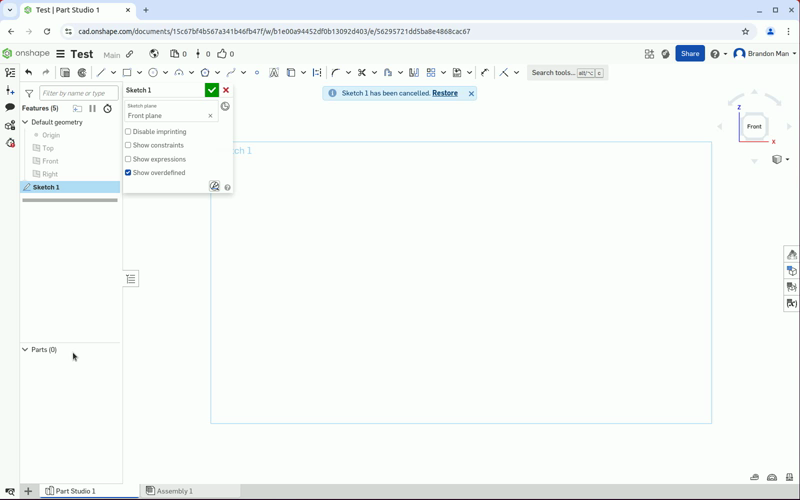
key(y)
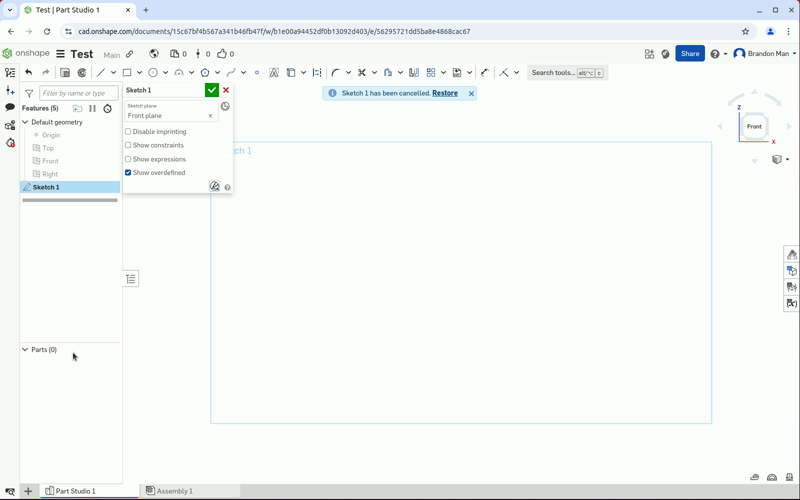
key(l)
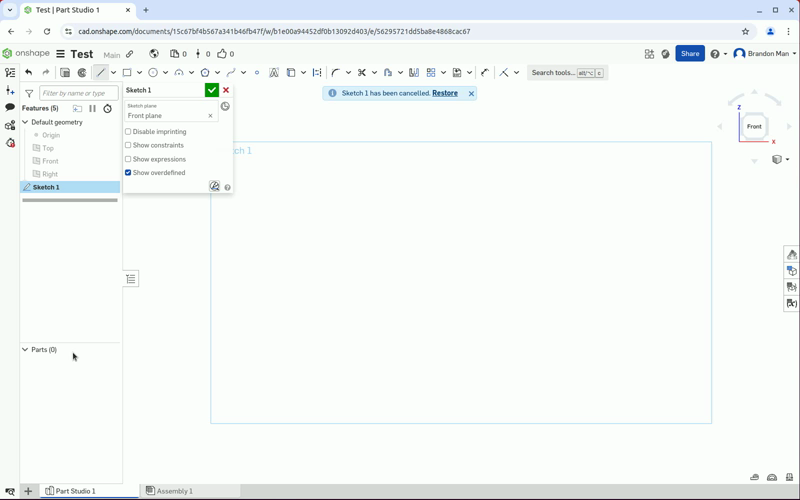
key_down(shift)
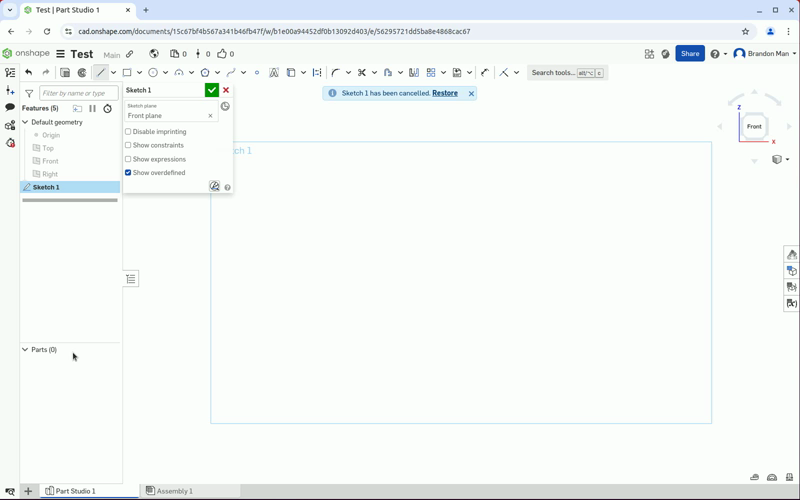
mouse_move(451, 204)
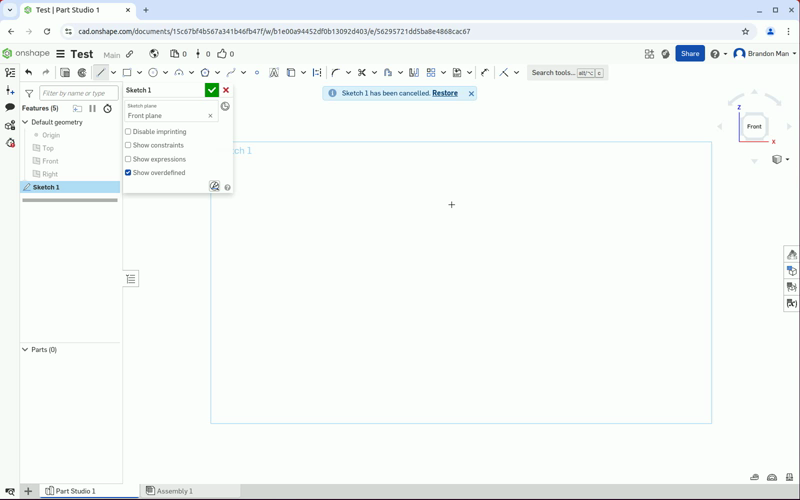
click(451, 204)
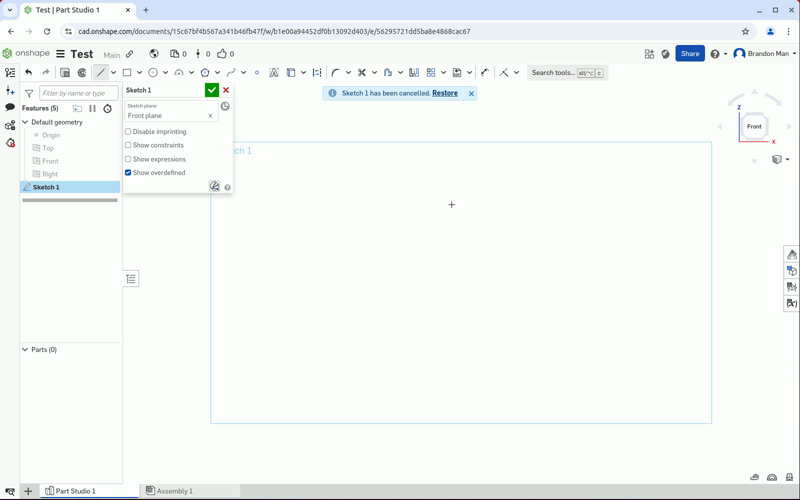
key_up(shift)
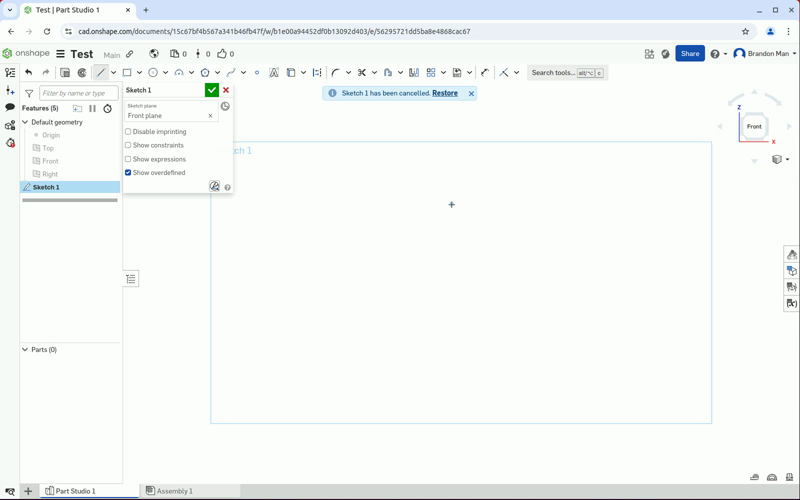
key_down(shift)
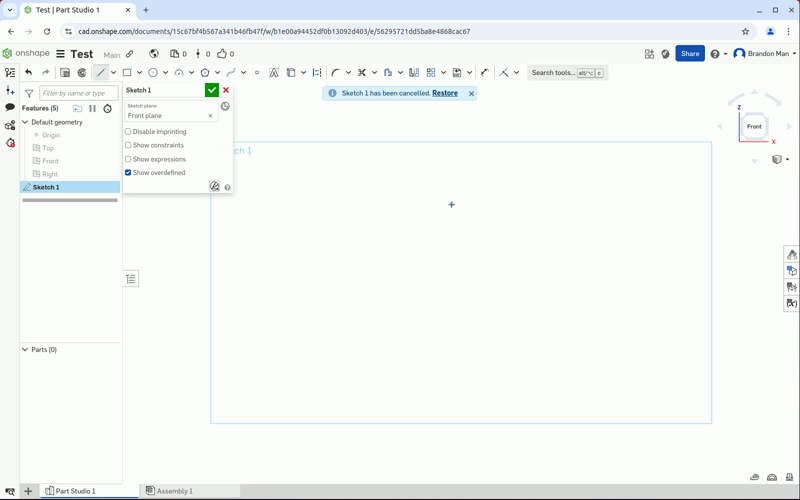
mouse_move(481, 204)
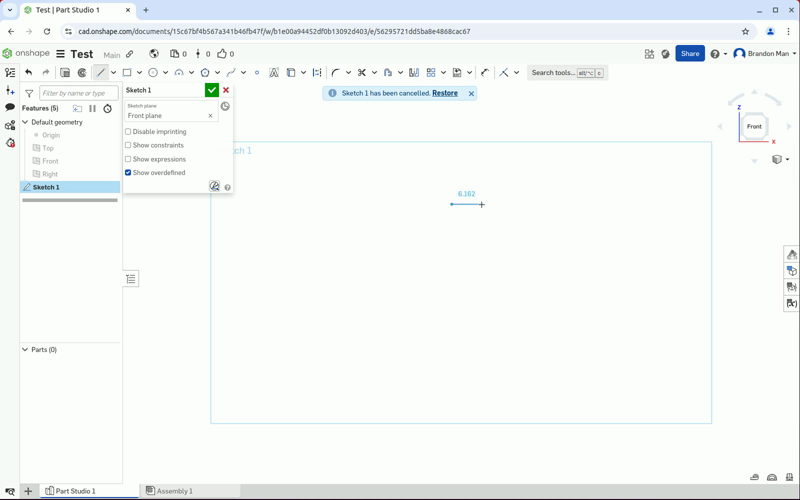
mouse_move(457, 209)
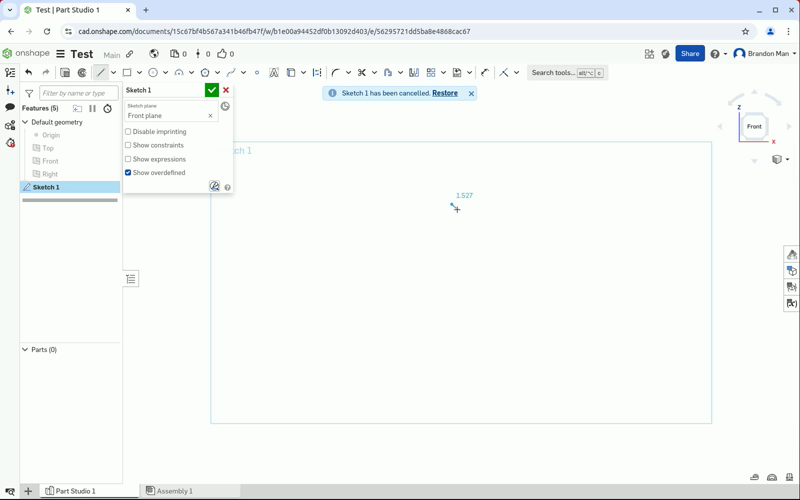
scroll(6)
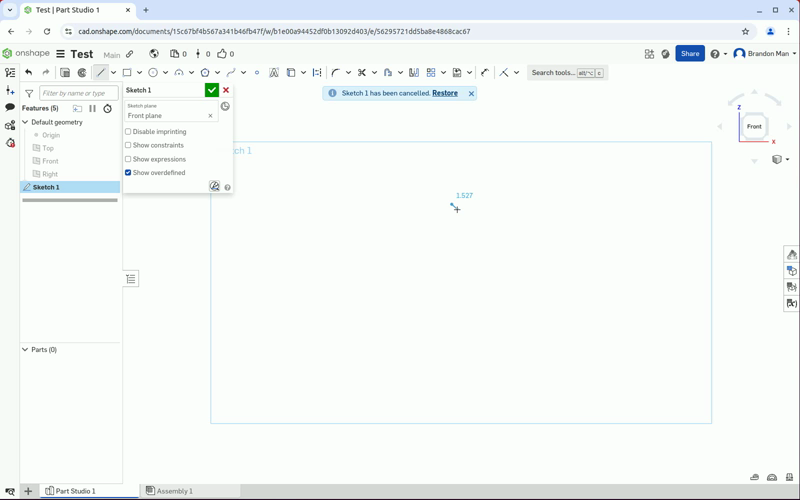
scroll(6)
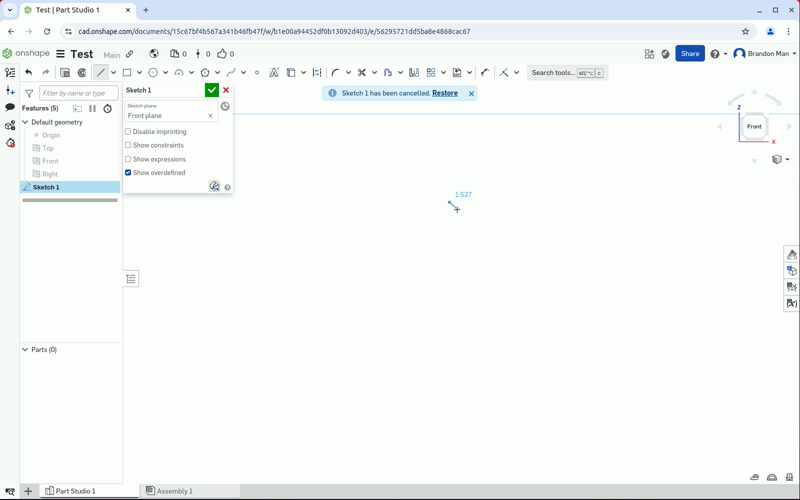
scroll(6)
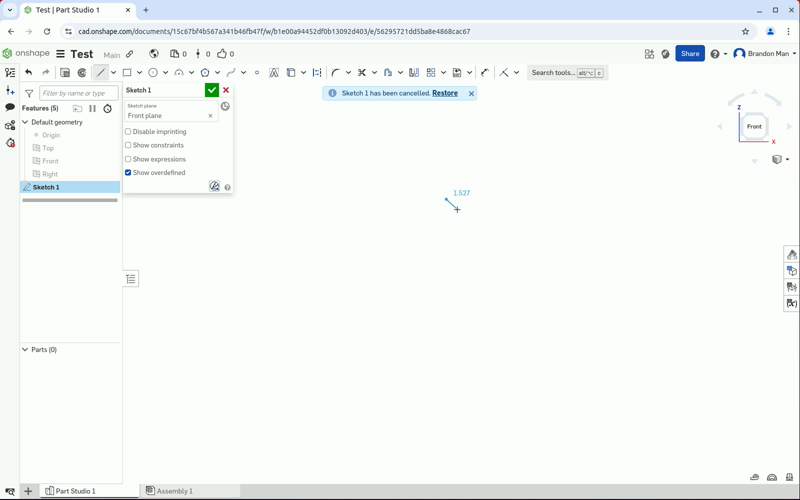
scroll(6)
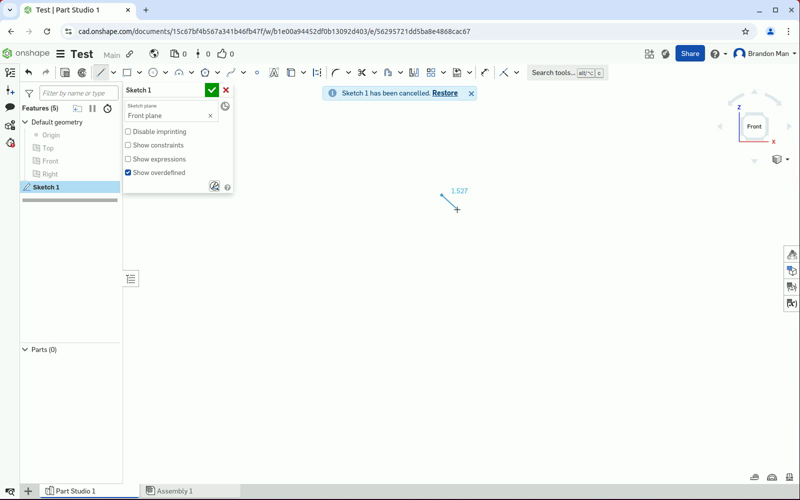
scroll(6)
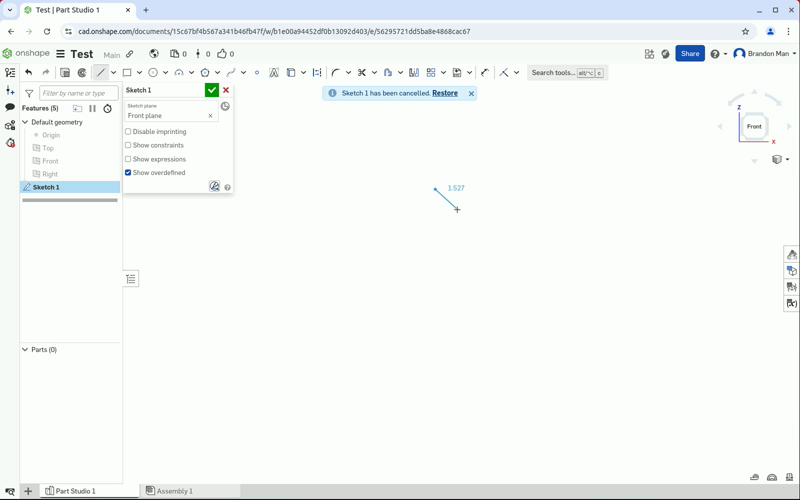
scroll(6)
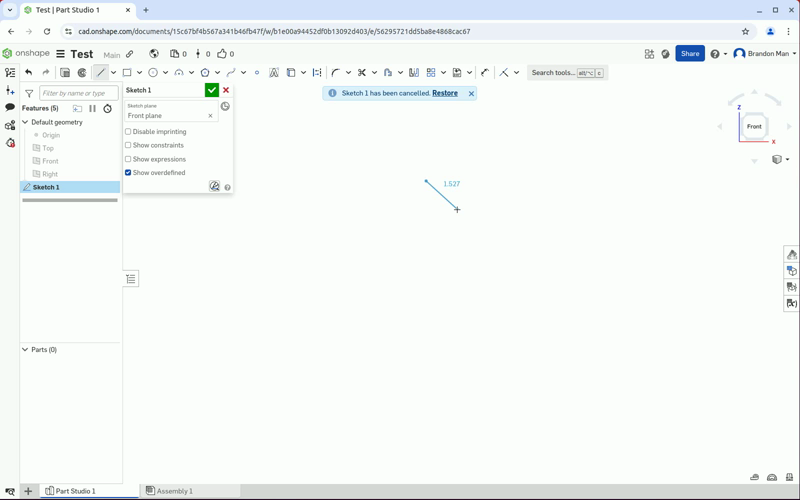
scroll(6)
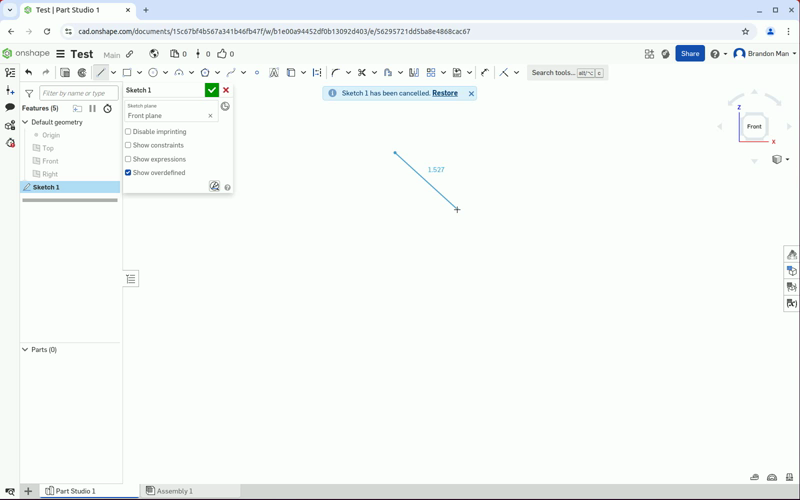
click(457, 209)
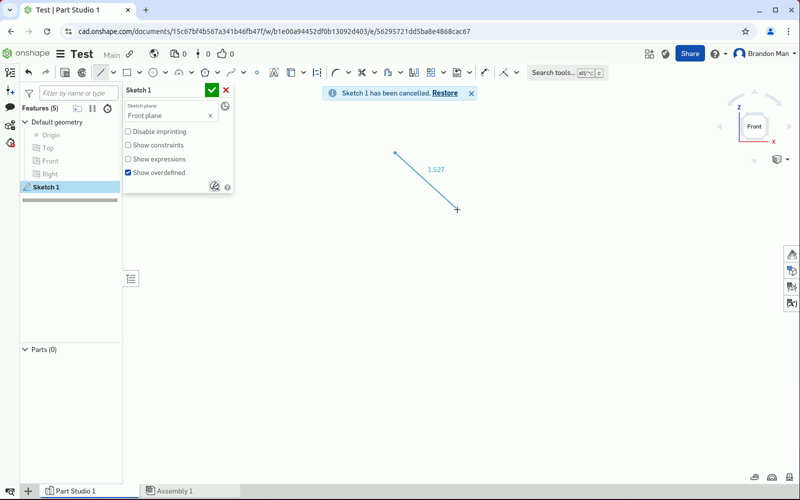
scroll(-6)
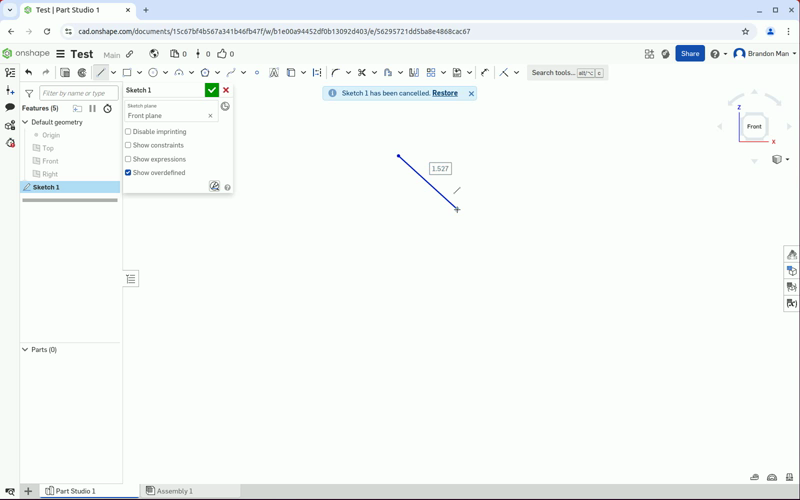
scroll(-6)
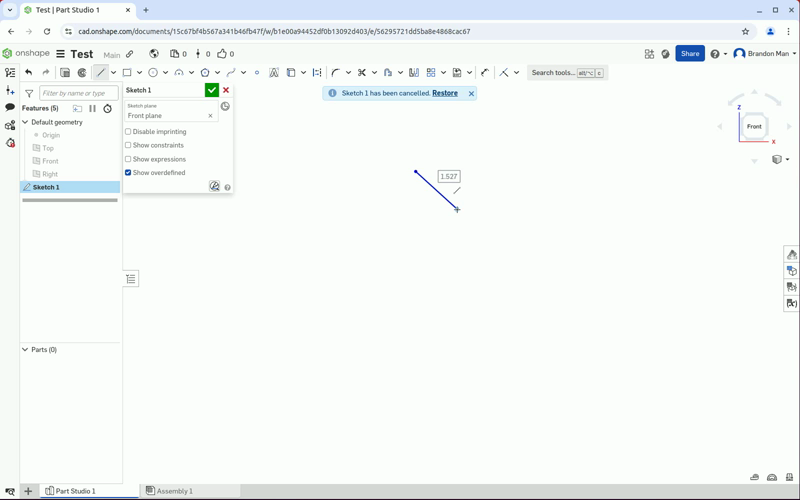
scroll(-6)
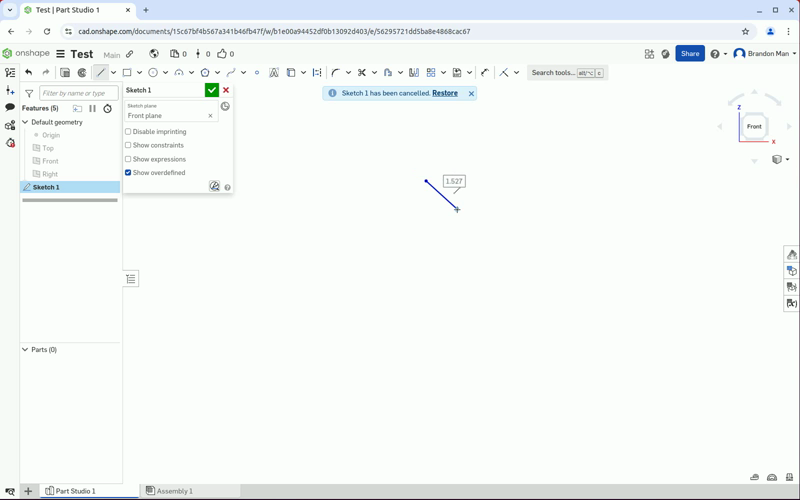
scroll(-6)
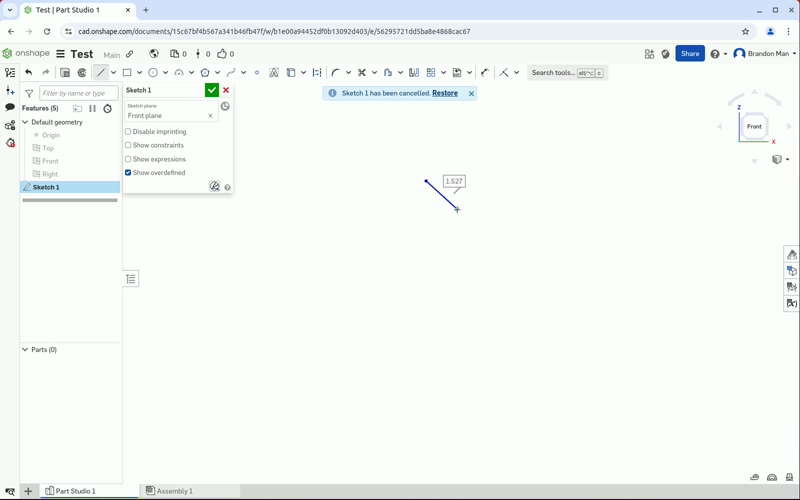
scroll(-6)
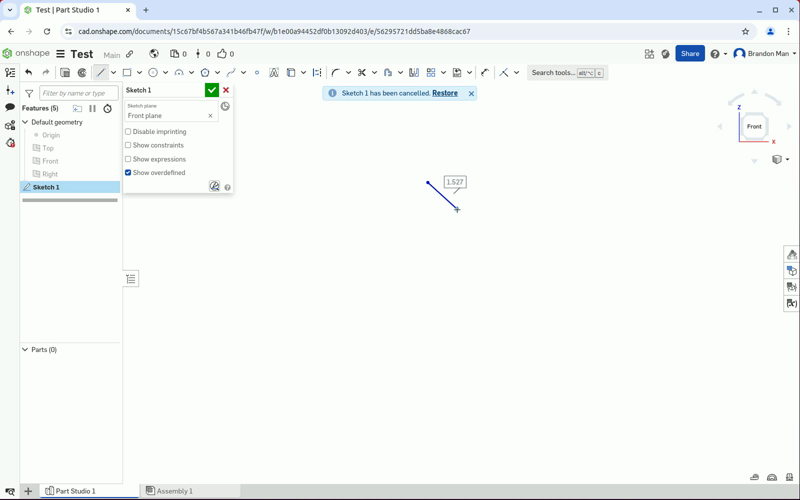
scroll(-6)
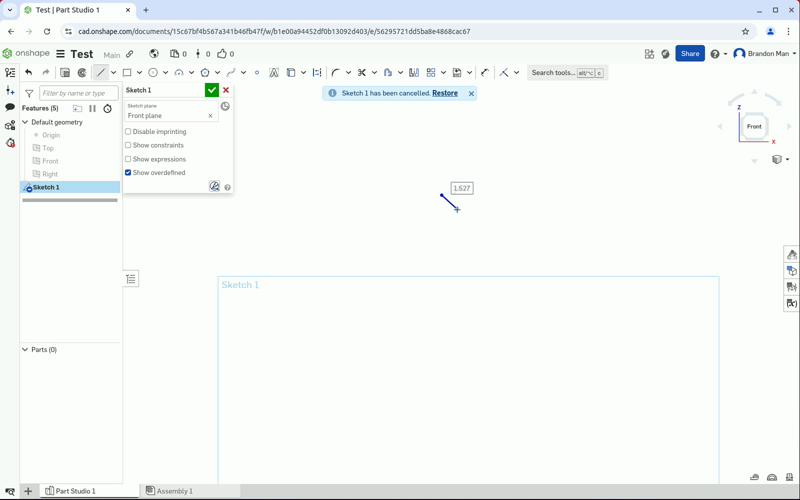
scroll(-6)
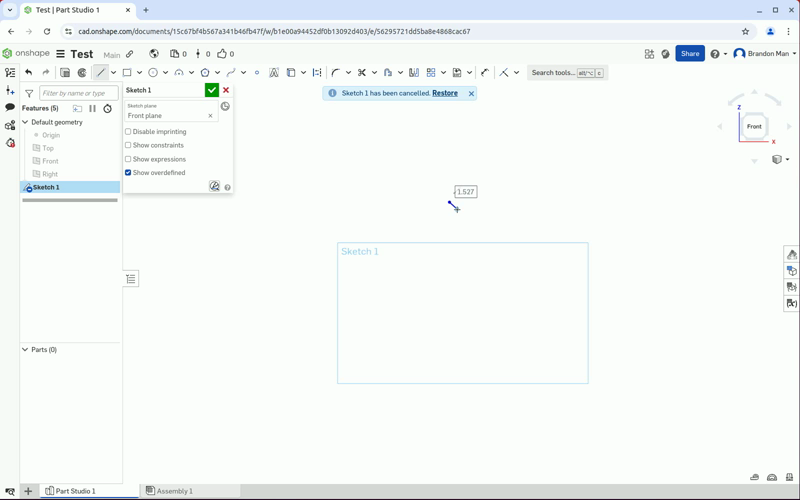
key_up(shift)
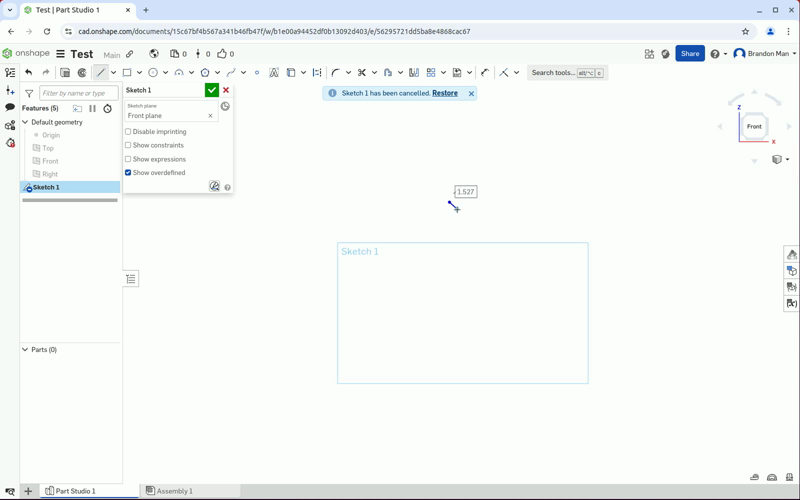
key_down(shift)
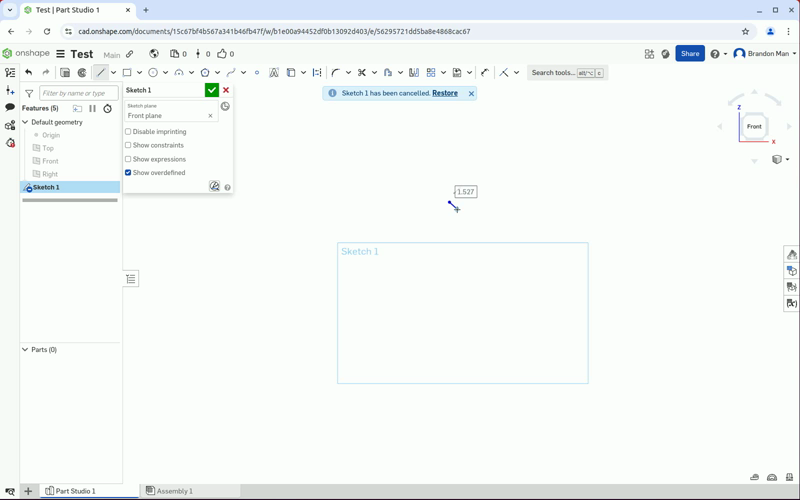
mouse_move(487, 209)
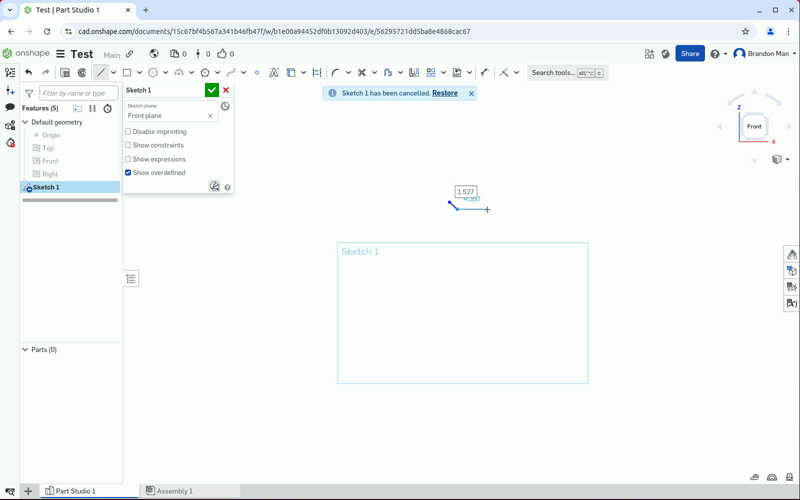
mouse_move(455, 216)
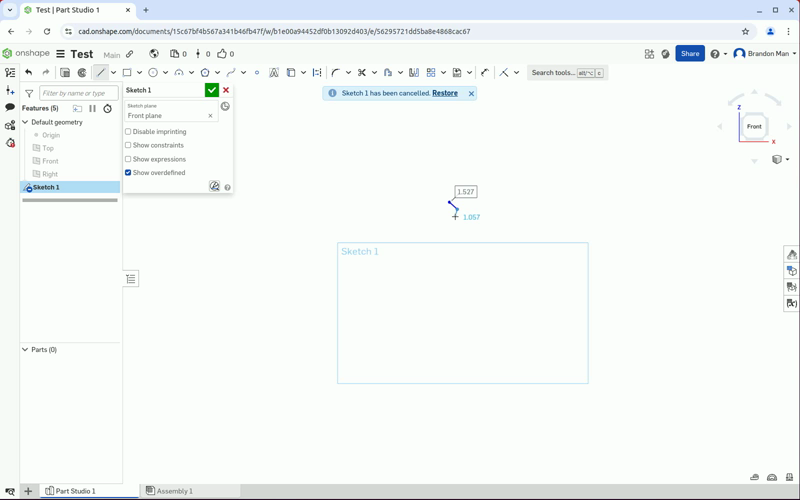
scroll(6)
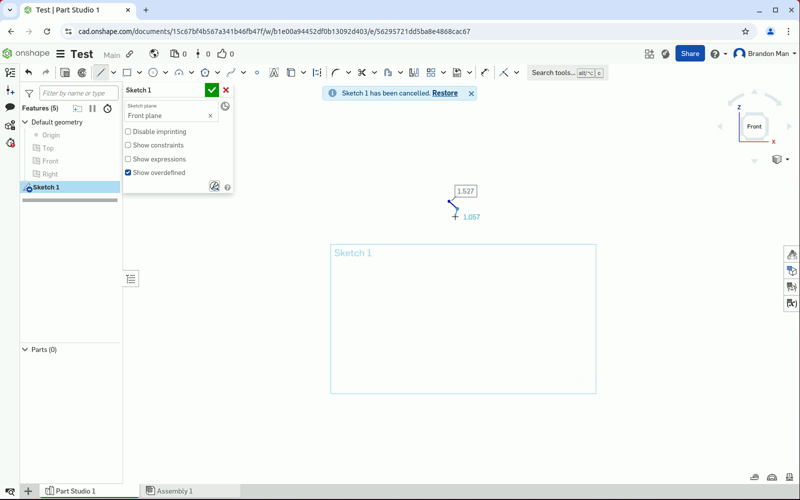
scroll(6)
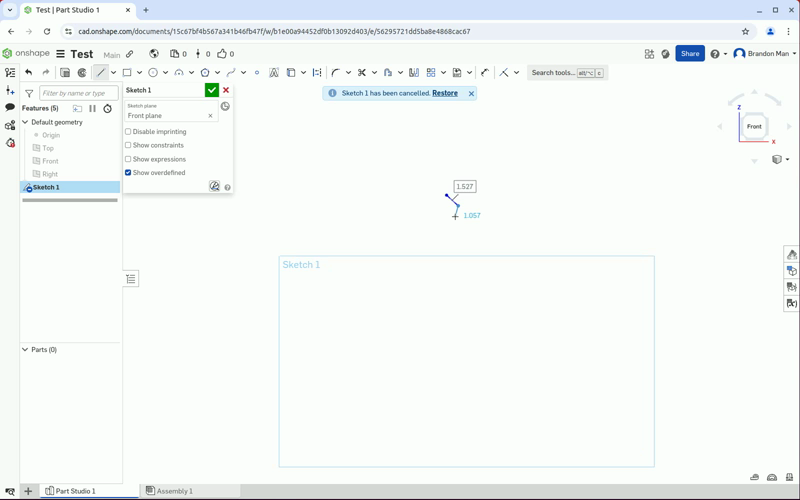
scroll(6)
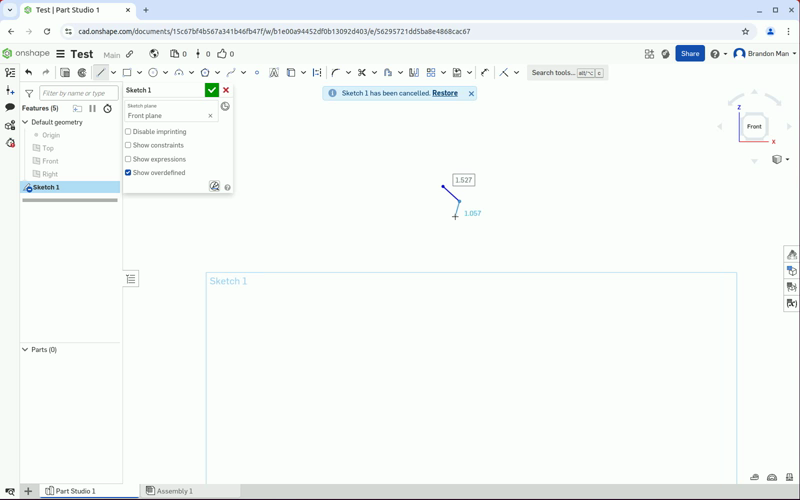
scroll(6)
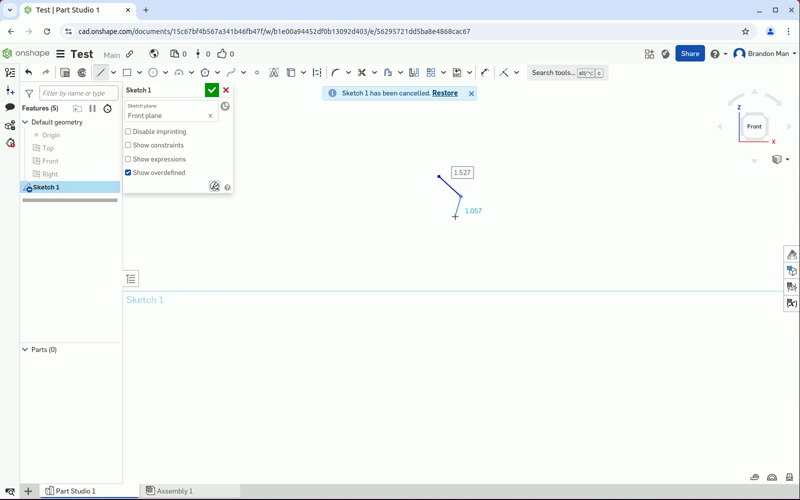
scroll(6)
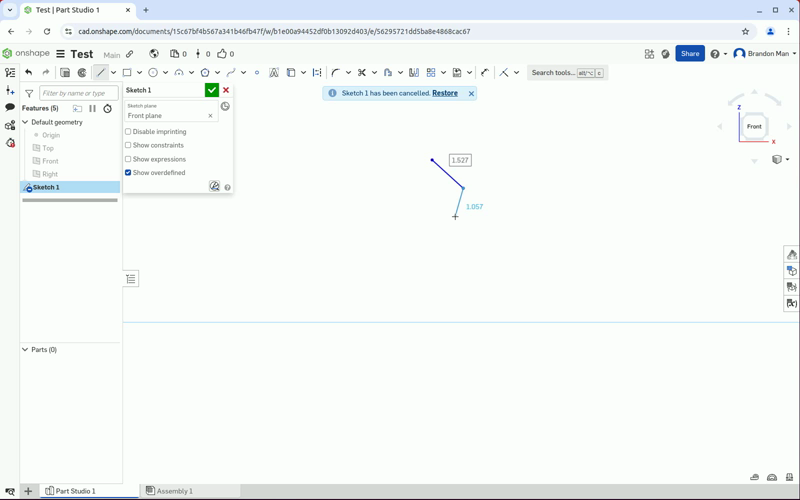
scroll(6)
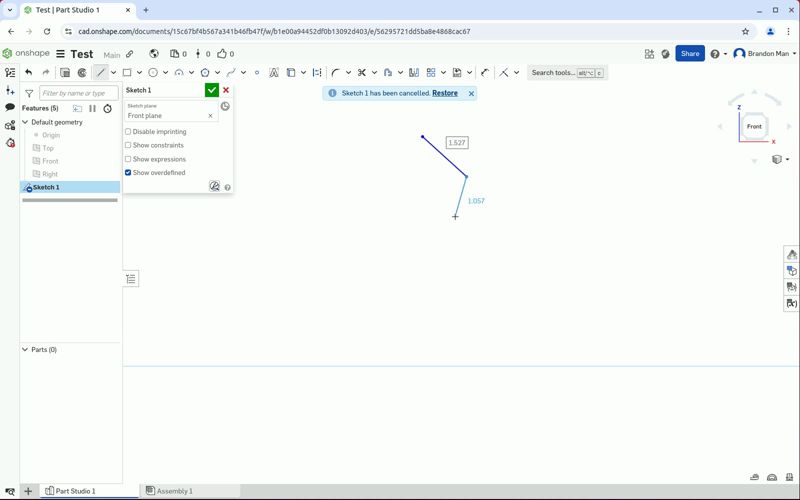
scroll(6)
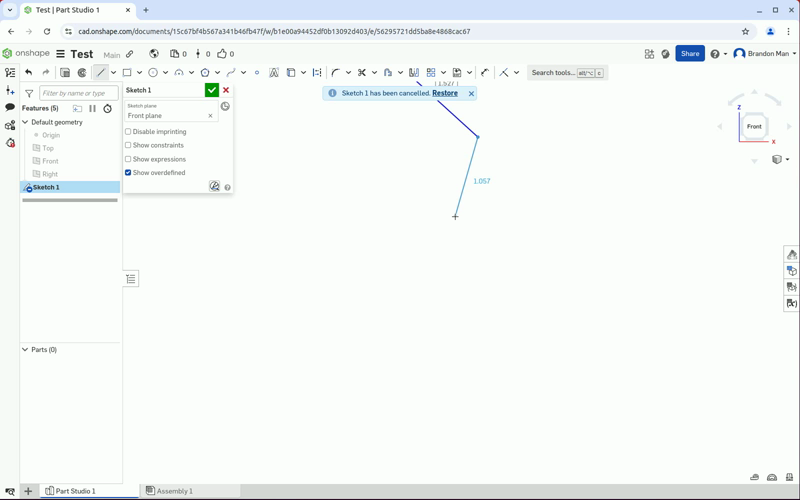
click(455, 216)
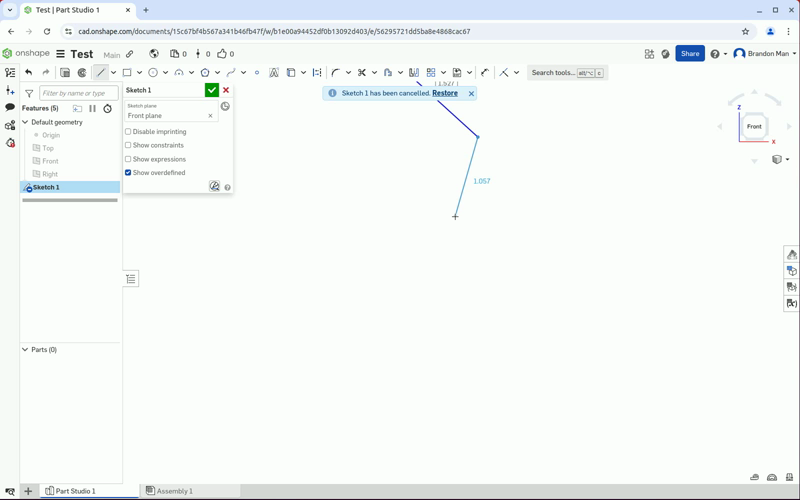
scroll(-6)
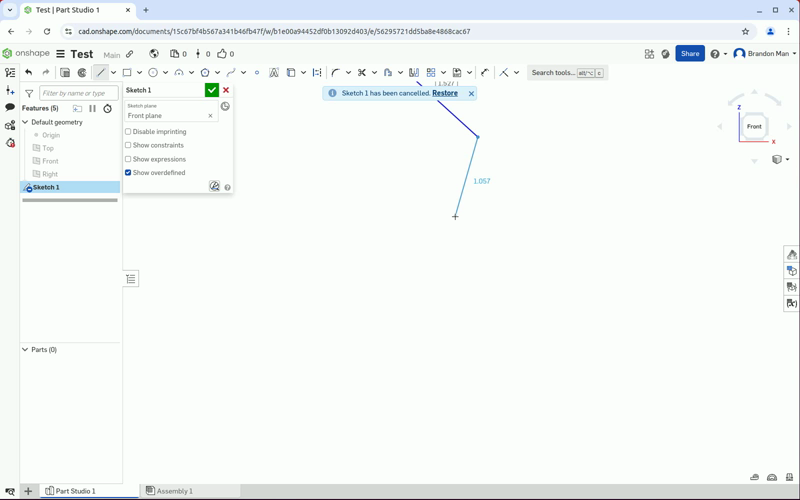
scroll(-6)
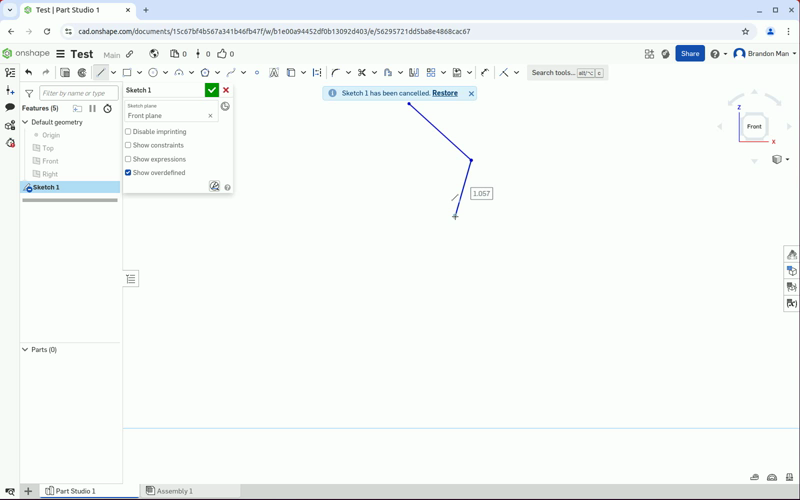
scroll(-6)
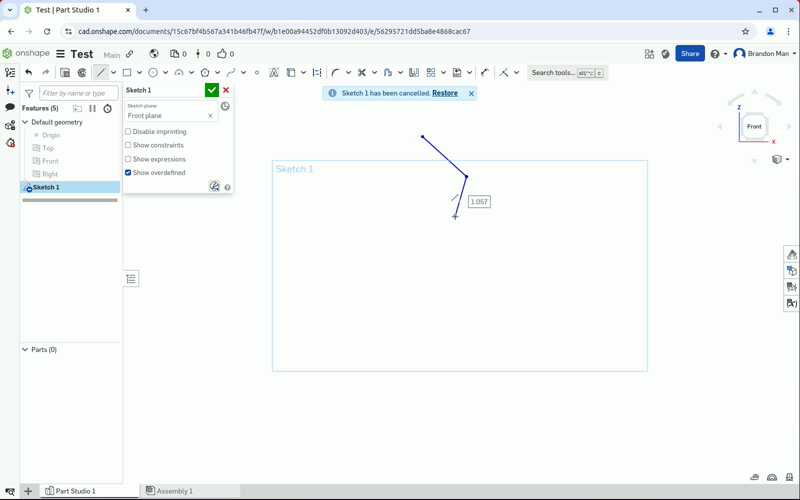
scroll(-6)
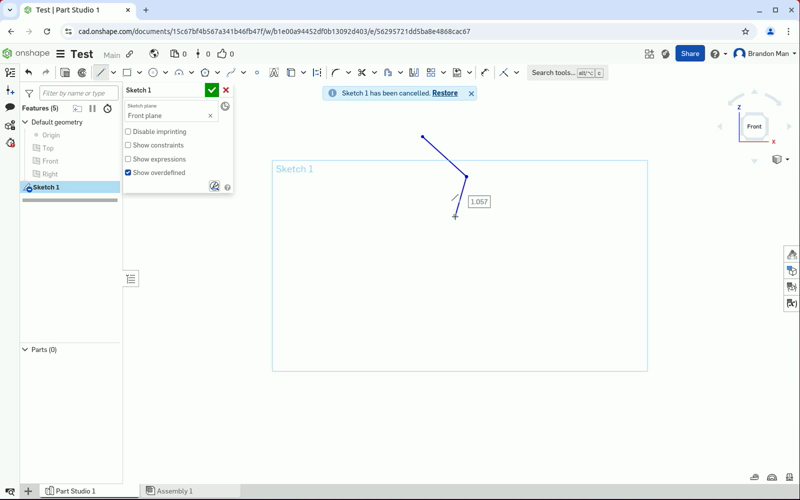
scroll(-6)
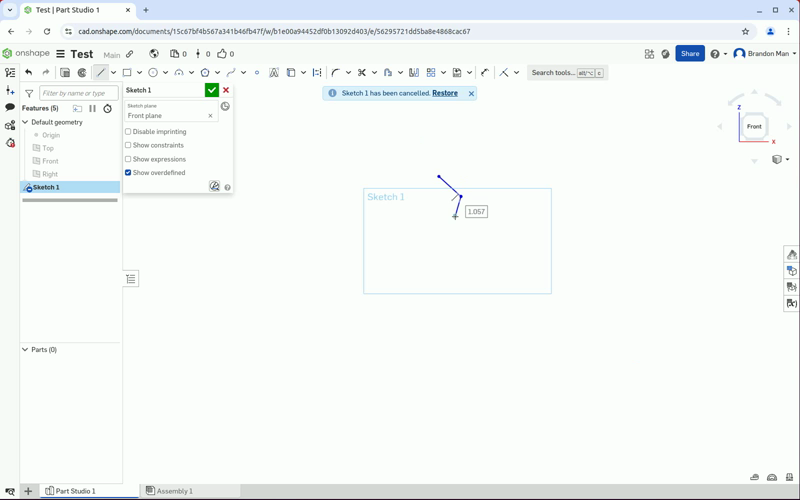
scroll(-6)
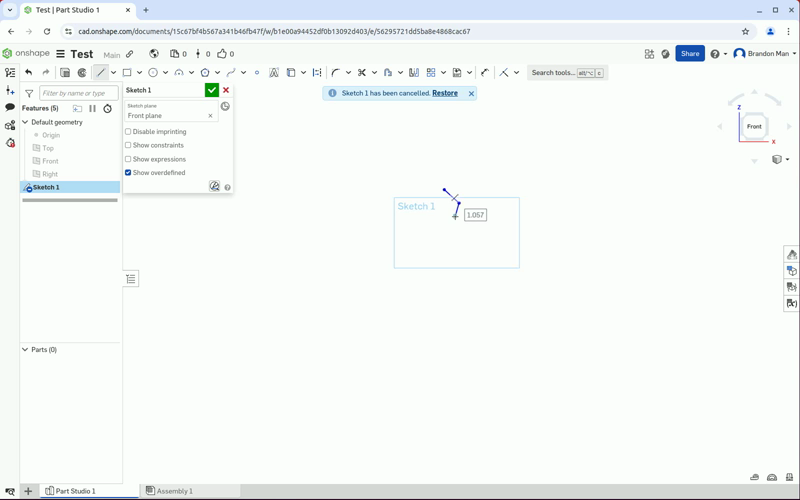
scroll(-6)
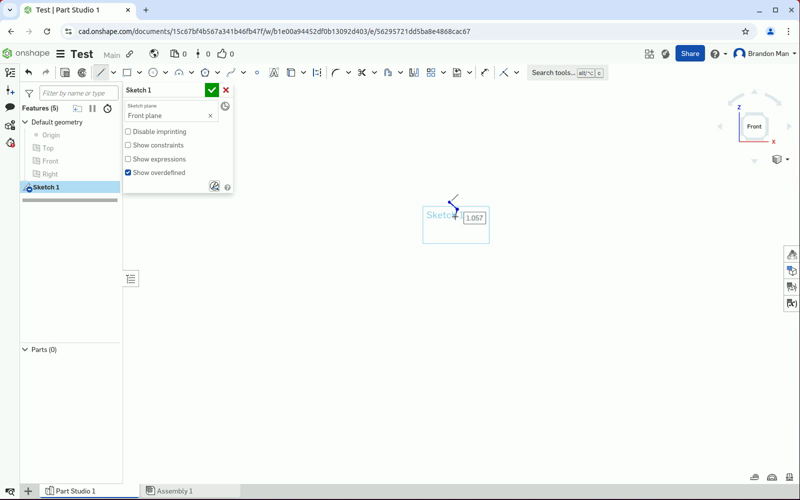
key_up(shift)
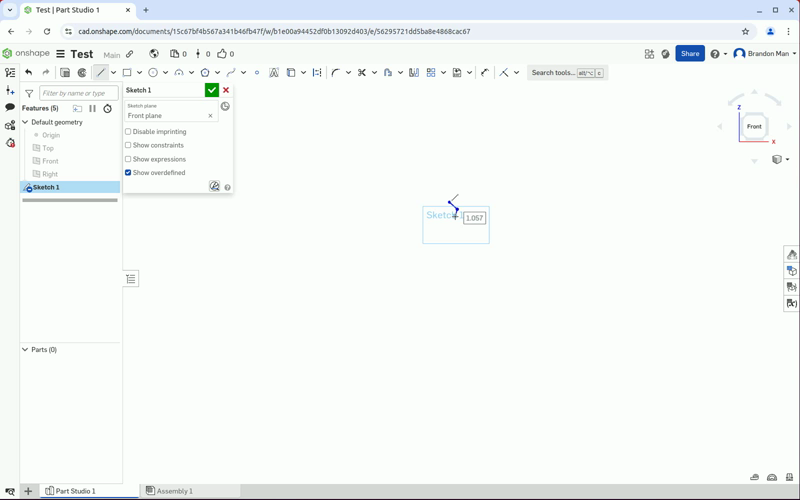
key_down(shift)
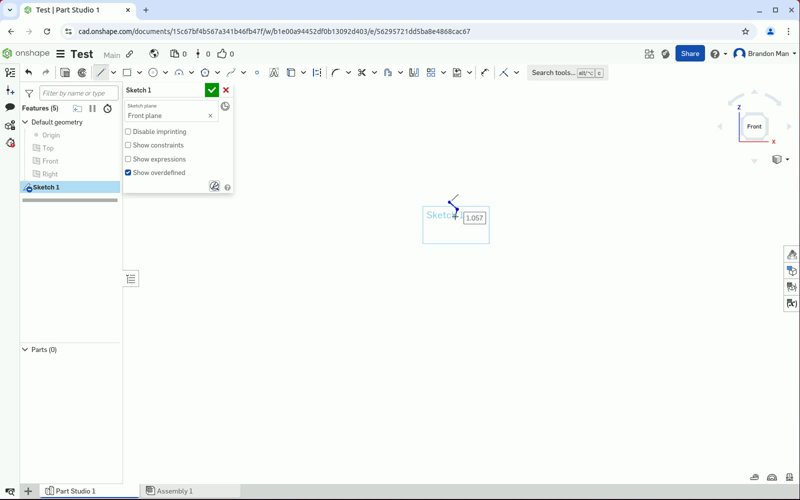
mouse_move(485, 216)
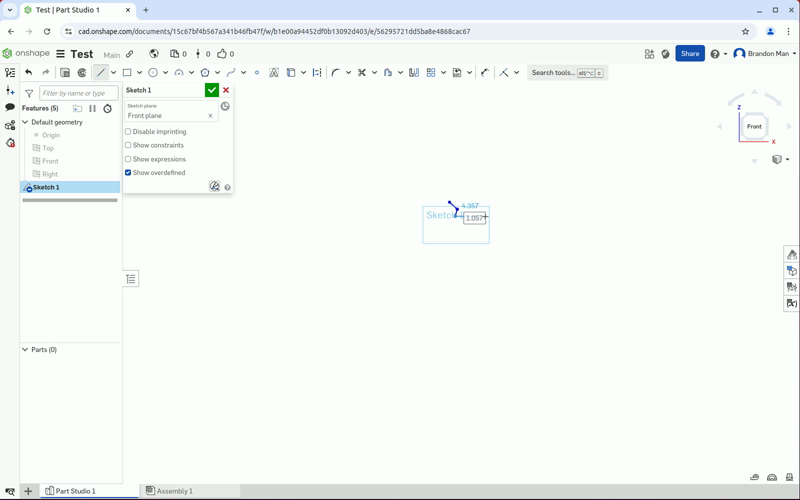
mouse_move(461, 216)
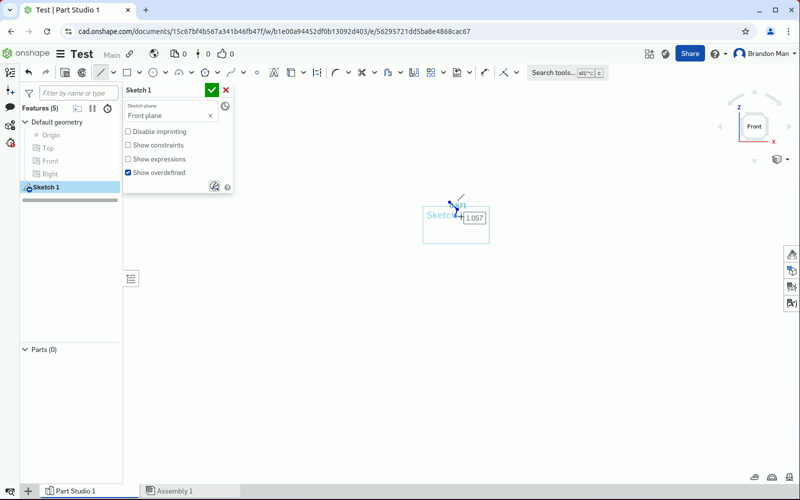
scroll(6)
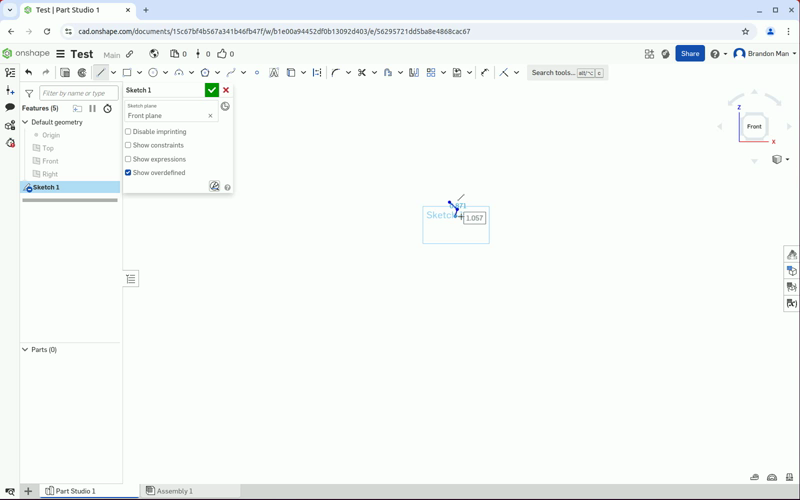
scroll(6)
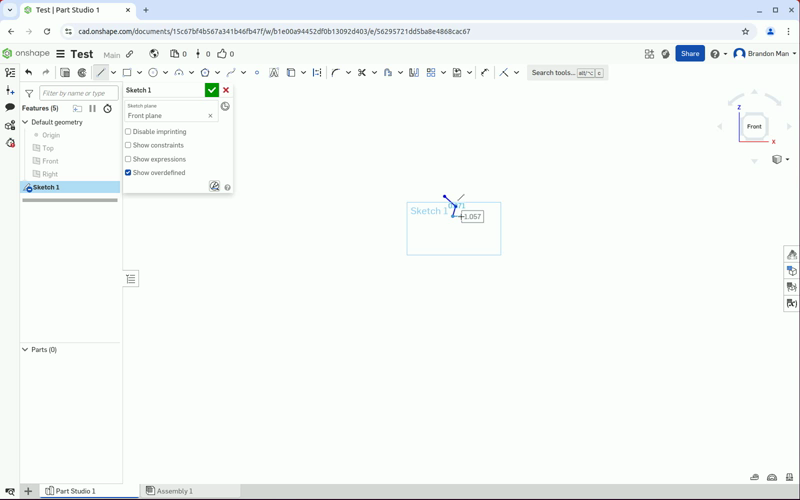
scroll(6)
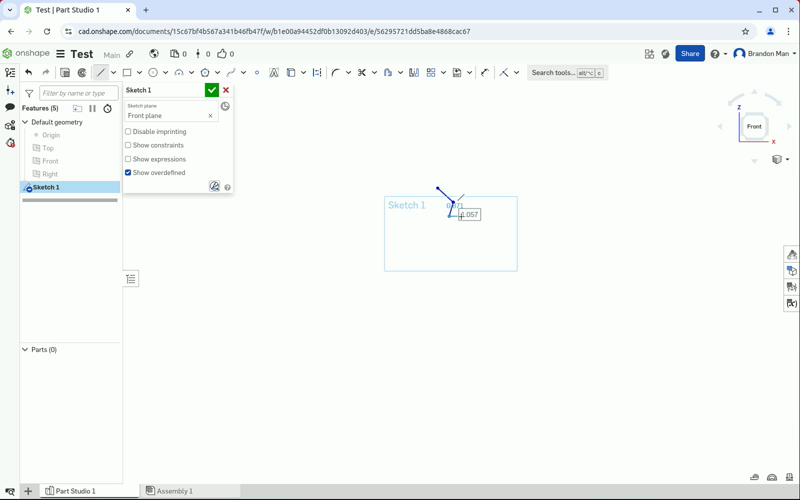
scroll(6)
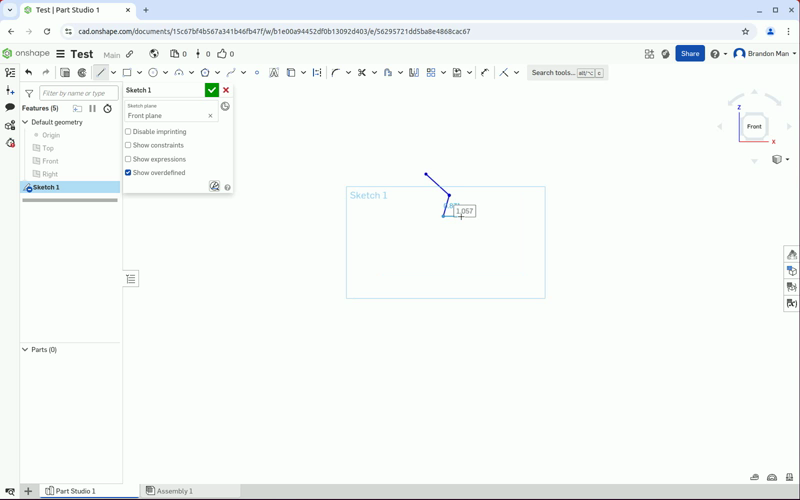
scroll(6)
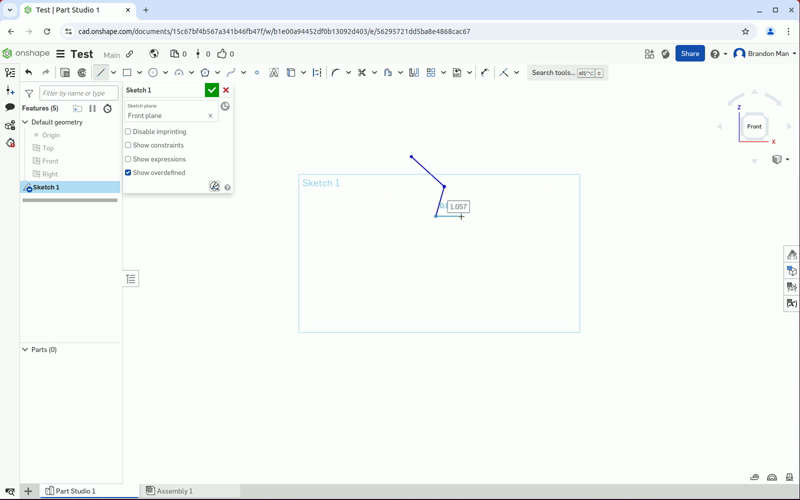
scroll(6)
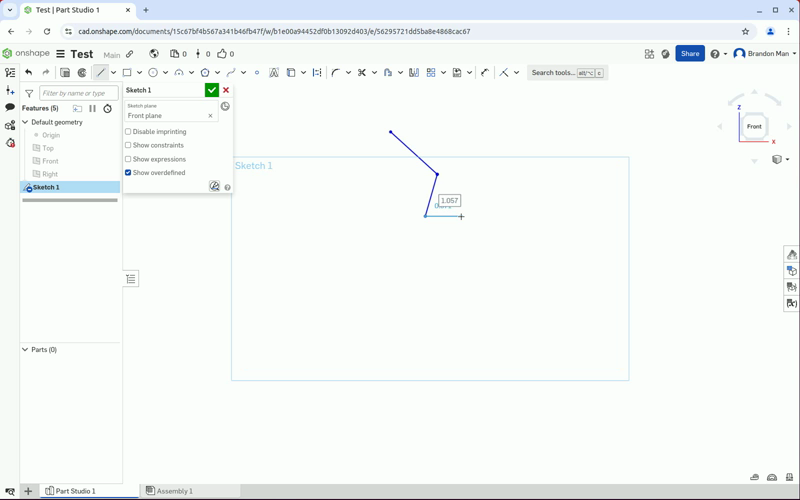
scroll(6)
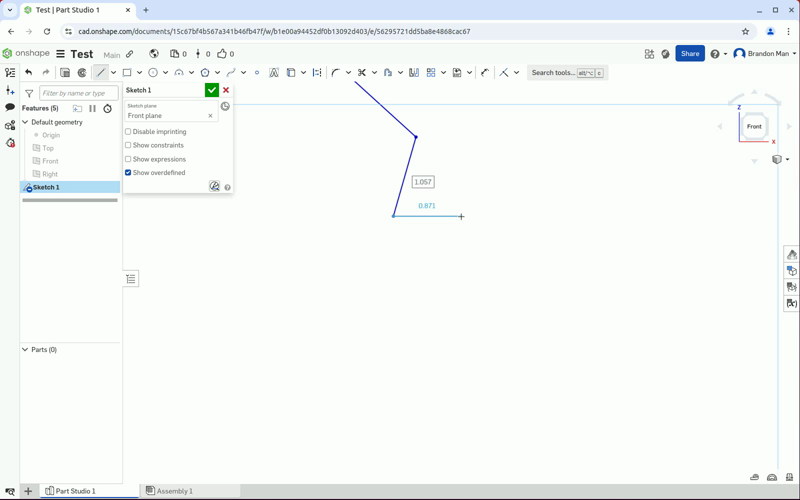
click(461, 216)
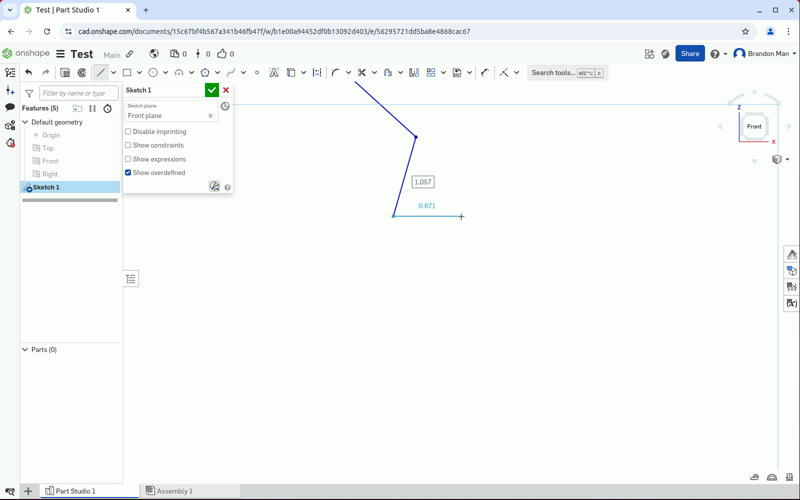
scroll(-6)
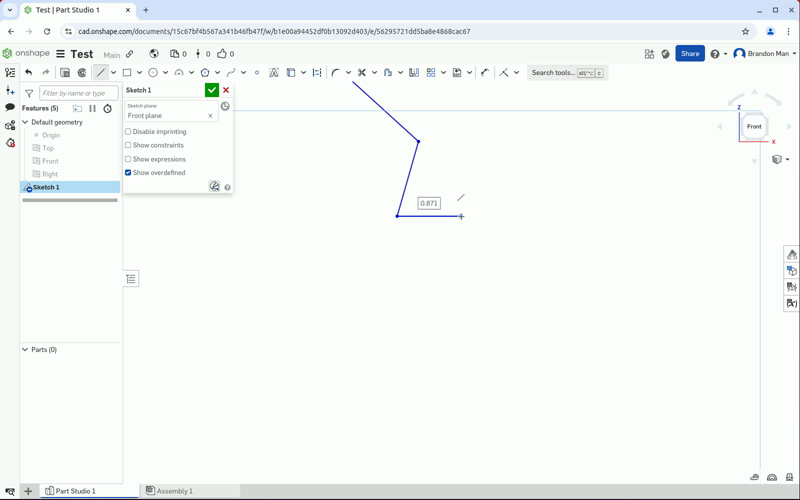
scroll(-6)
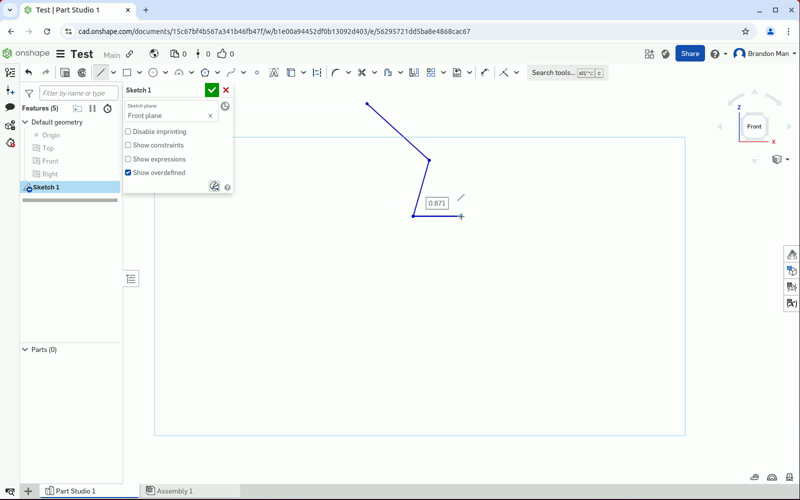
scroll(-6)
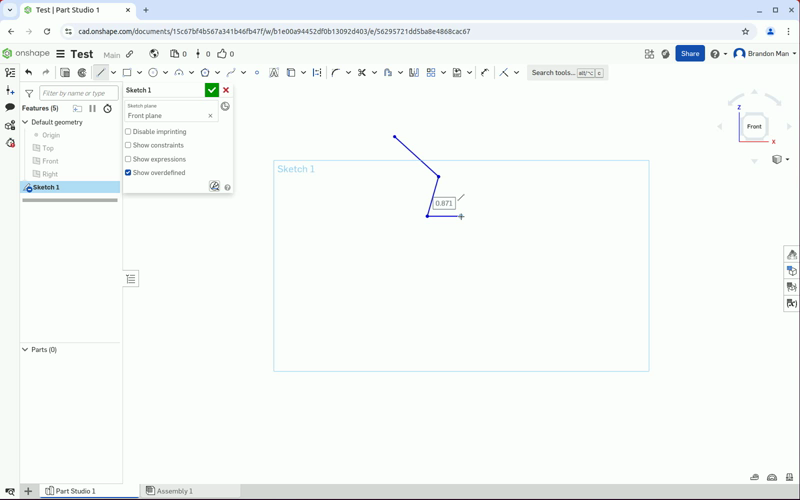
scroll(-6)
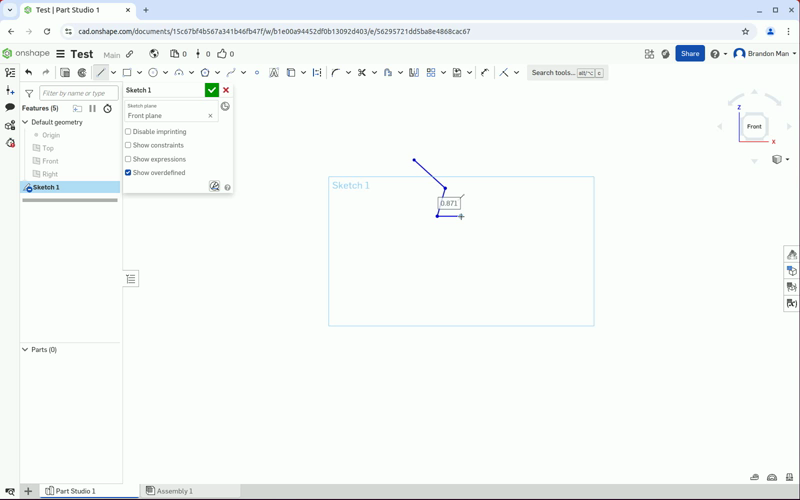
scroll(-6)
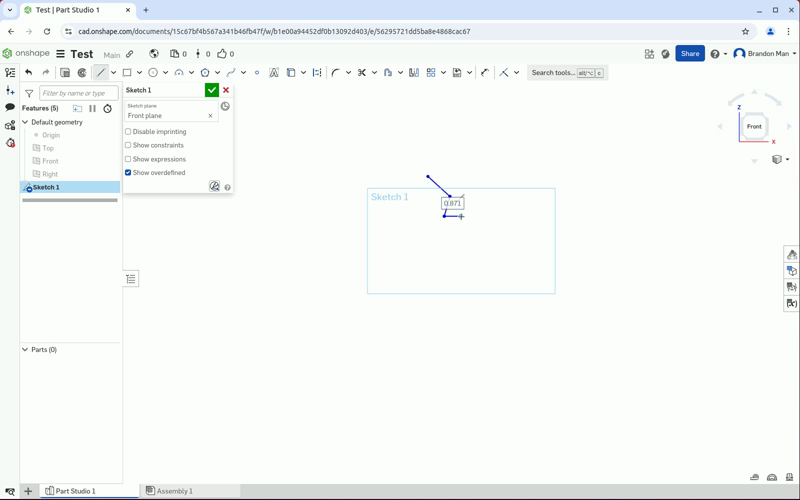
scroll(-6)
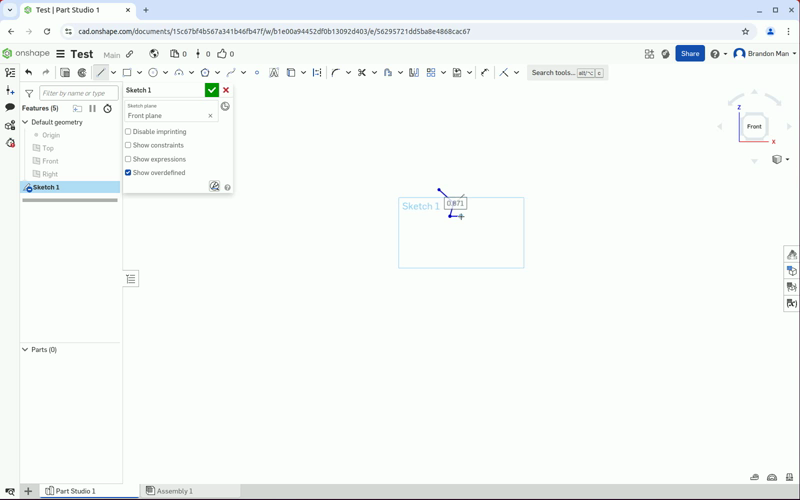
scroll(-6)
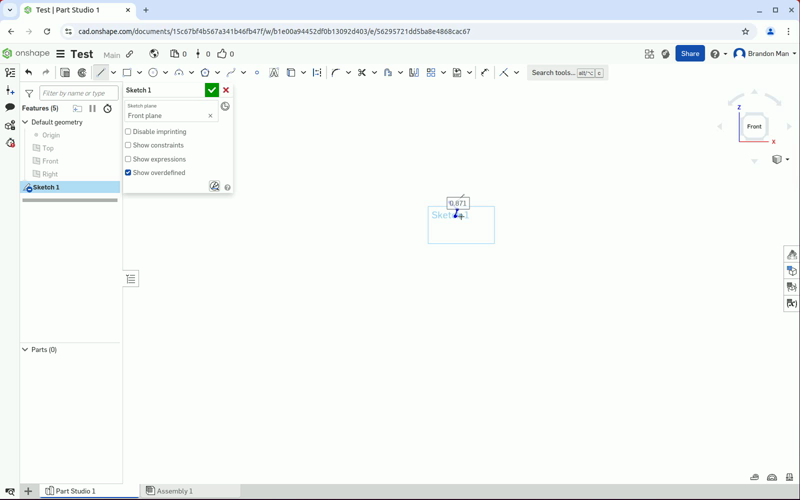
key_up(shift)
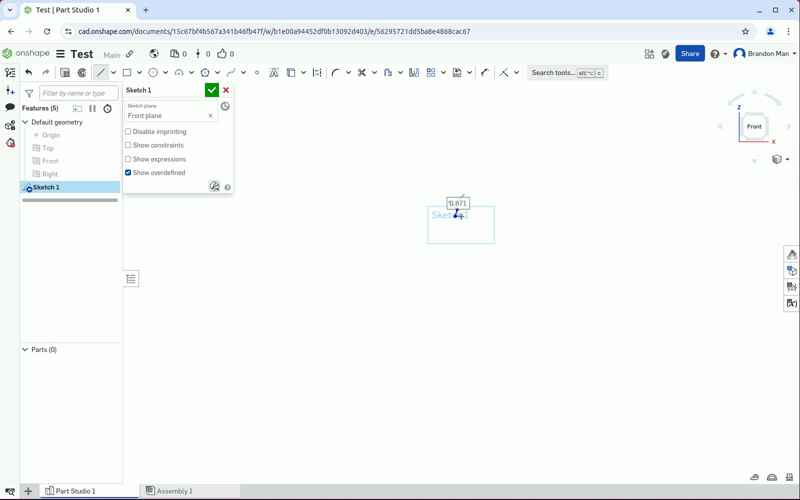
key_down(shift)
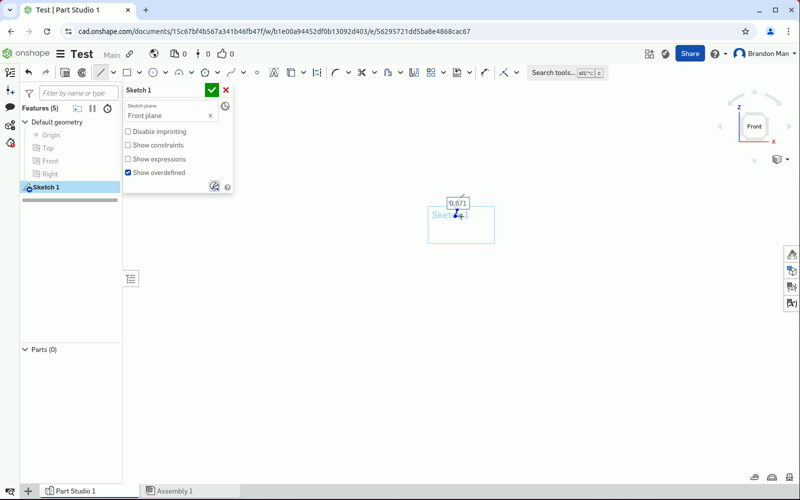
mouse_move(491, 216)
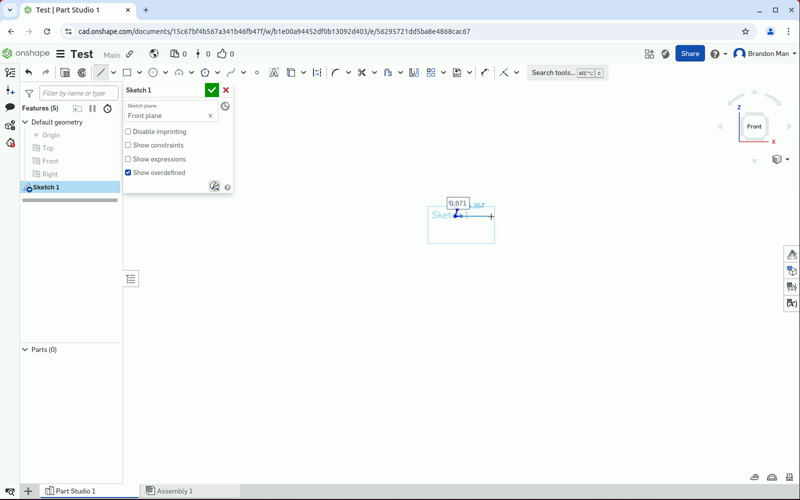
mouse_move(467, 216)
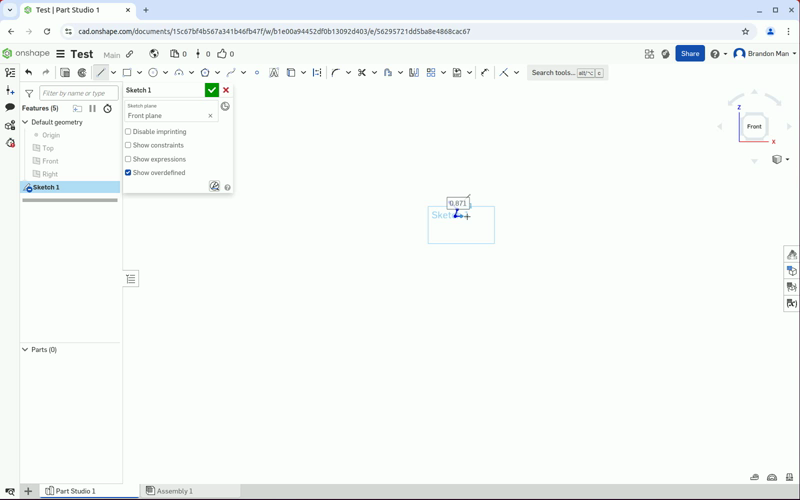
scroll(6)
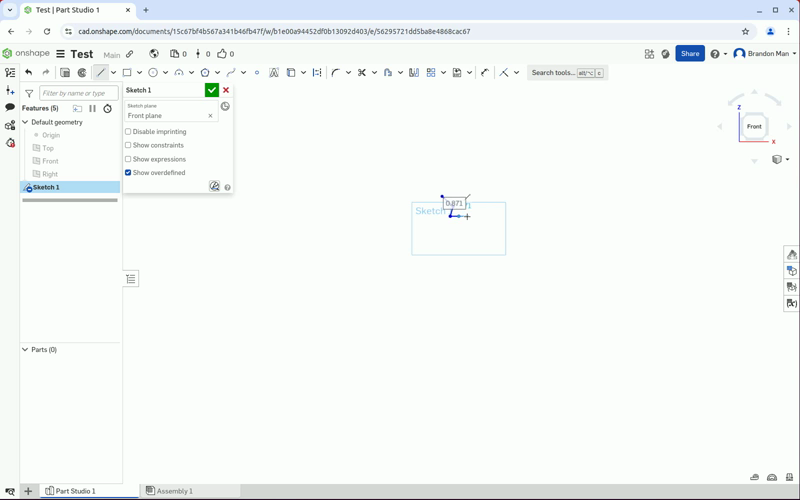
scroll(6)
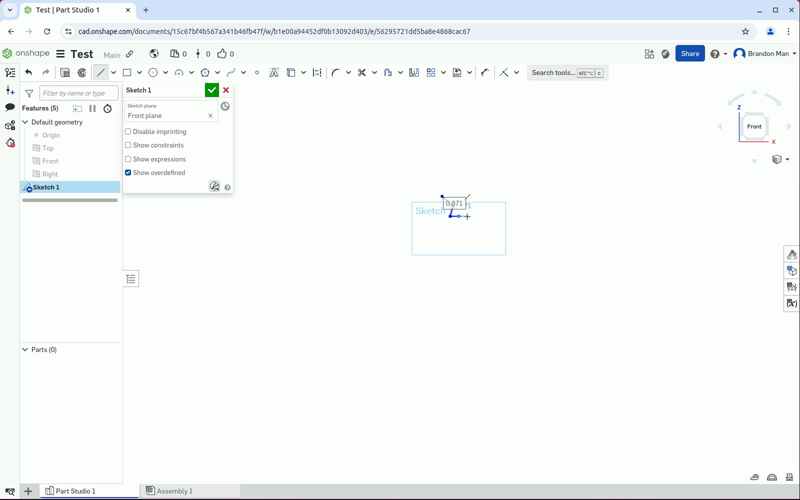
scroll(6)
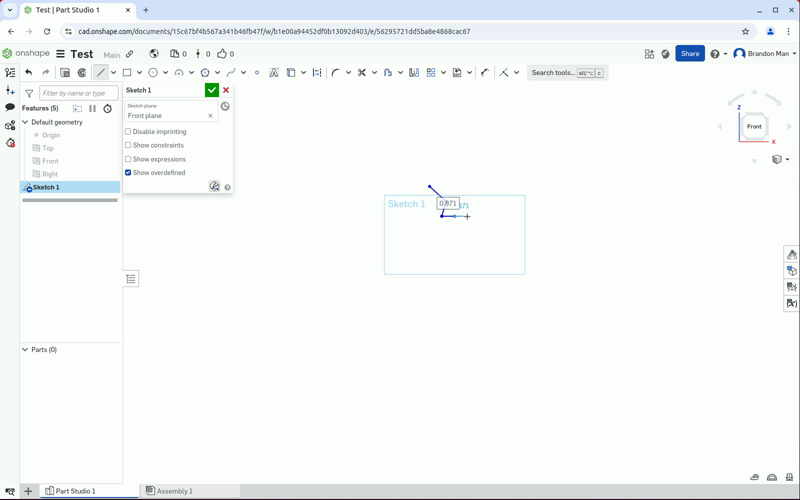
scroll(6)
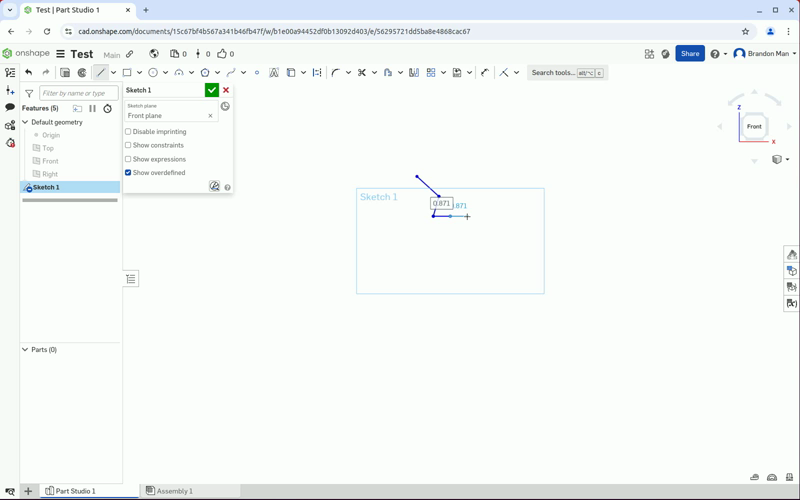
scroll(6)
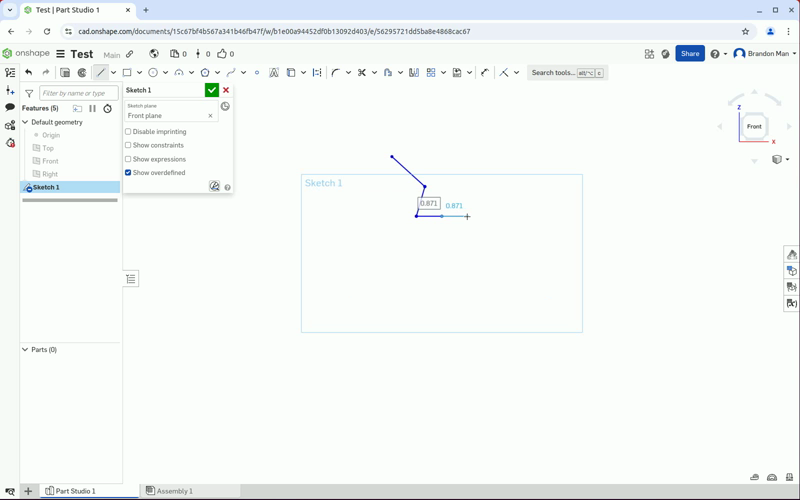
scroll(6)
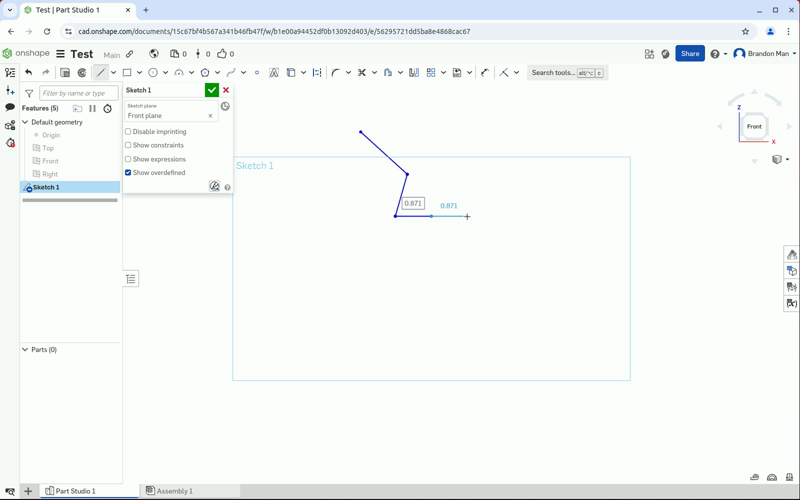
scroll(6)
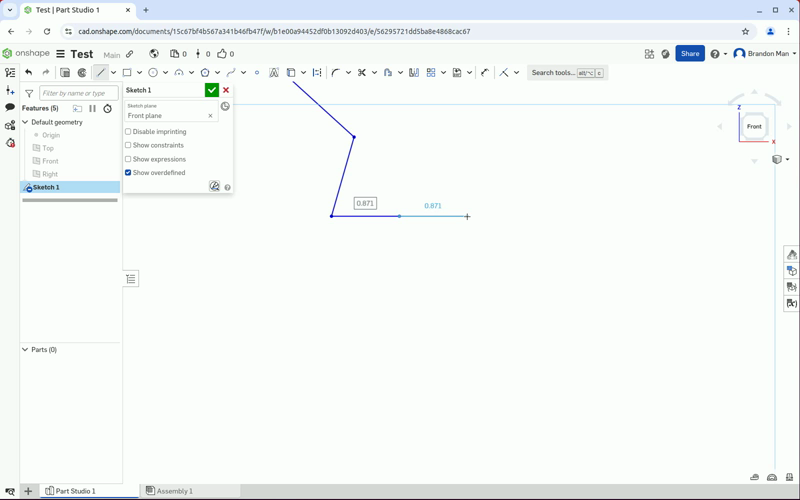
click(467, 216)
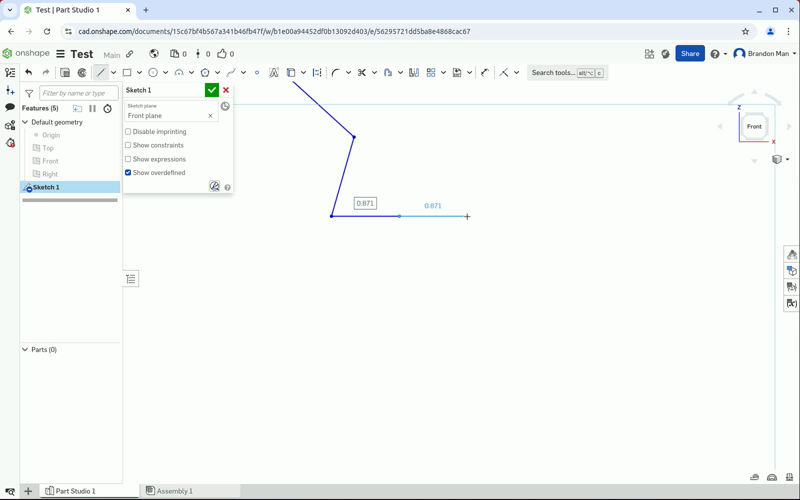
scroll(-6)
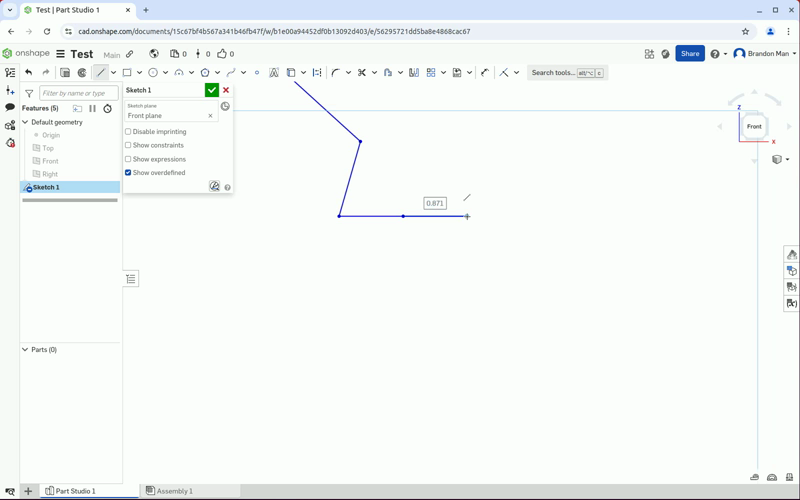
scroll(-6)
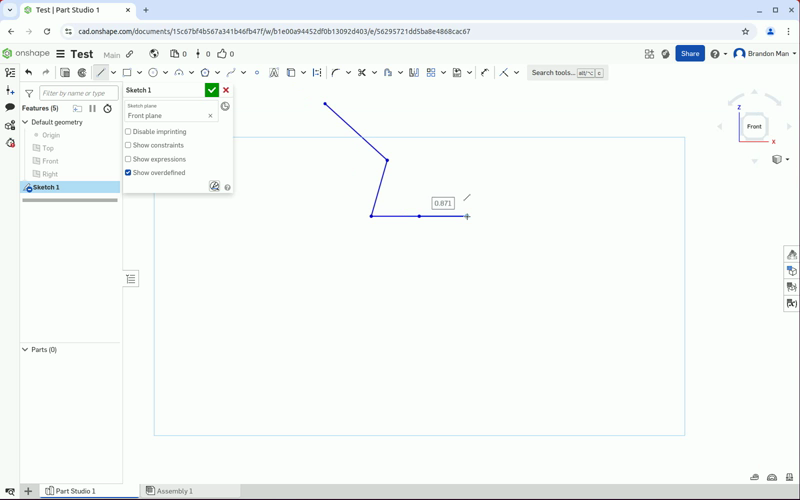
scroll(-6)
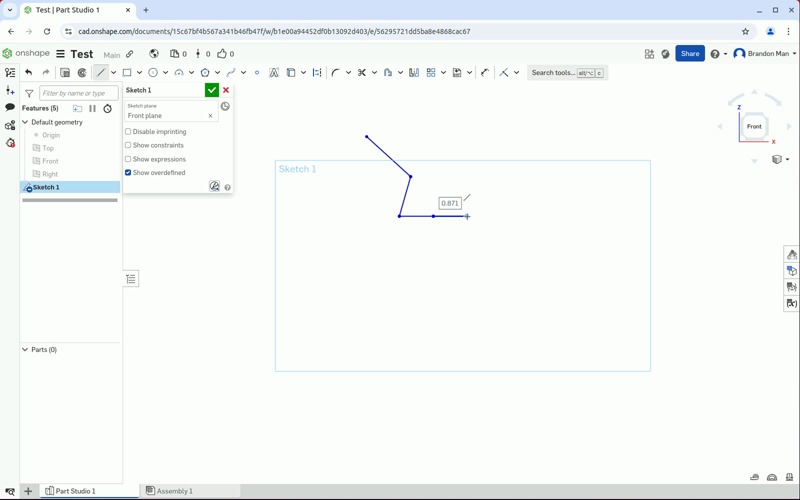
scroll(-6)
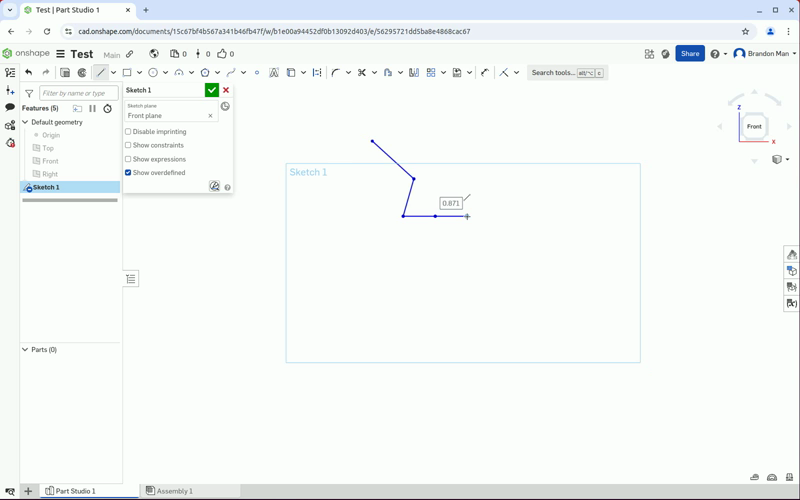
scroll(-6)
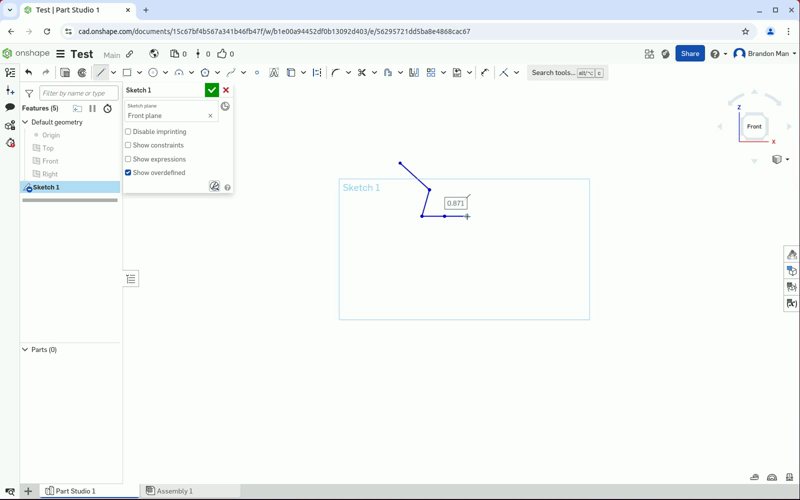
scroll(-6)
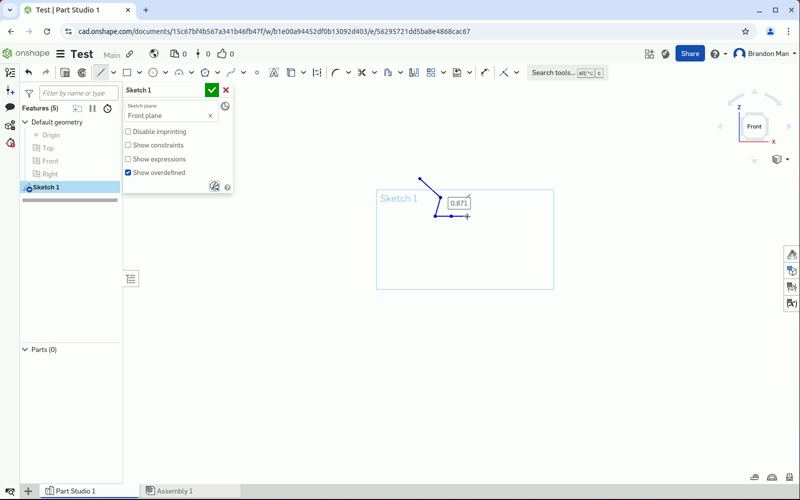
scroll(-6)
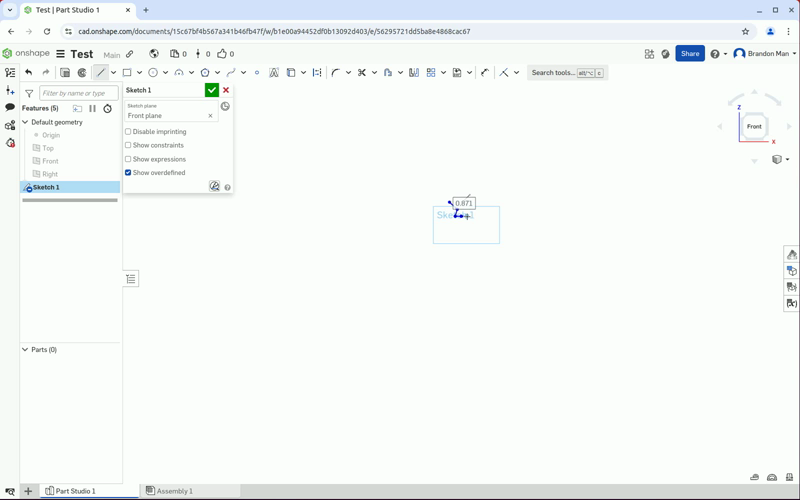
key_up(shift)
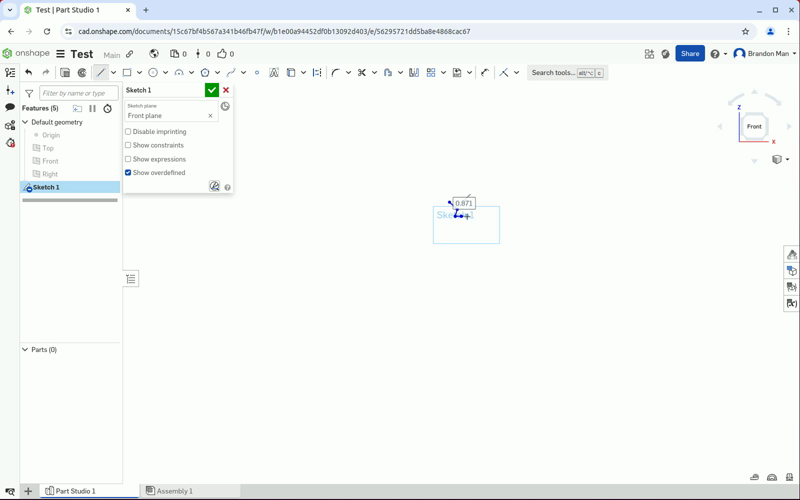
key_down(shift)
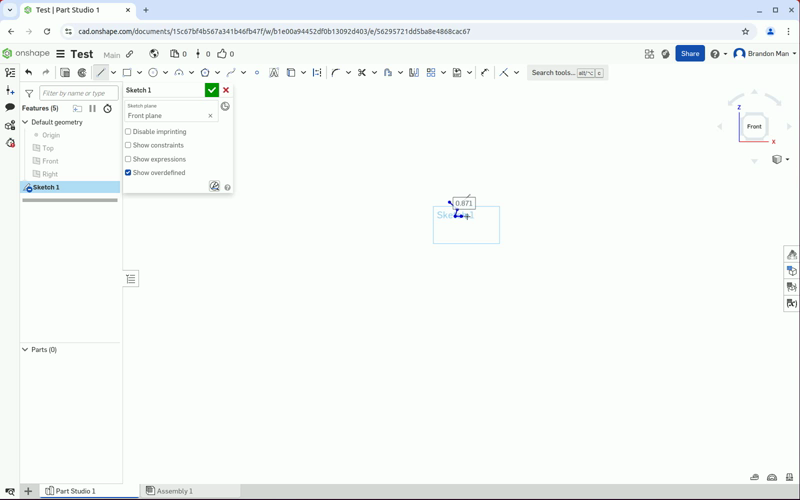
mouse_move(497, 216)
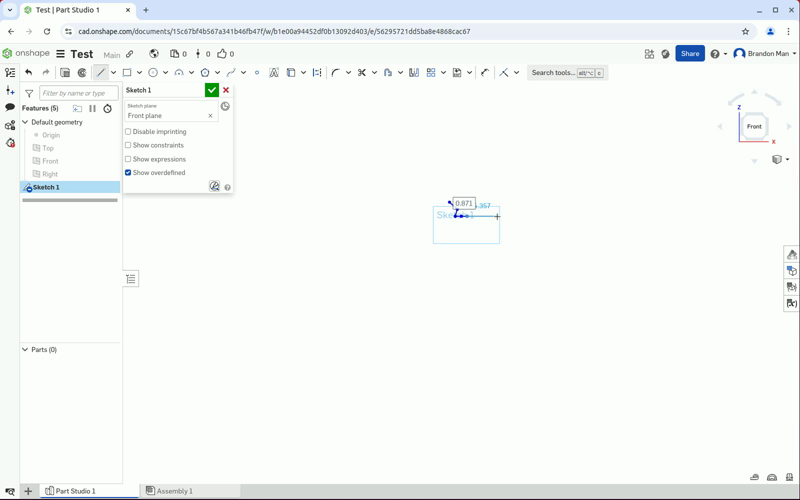
mouse_move(465, 209)
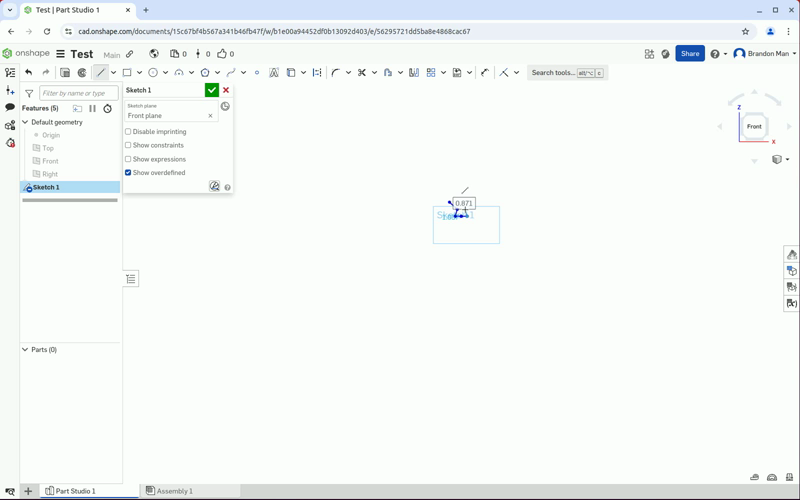
scroll(6)
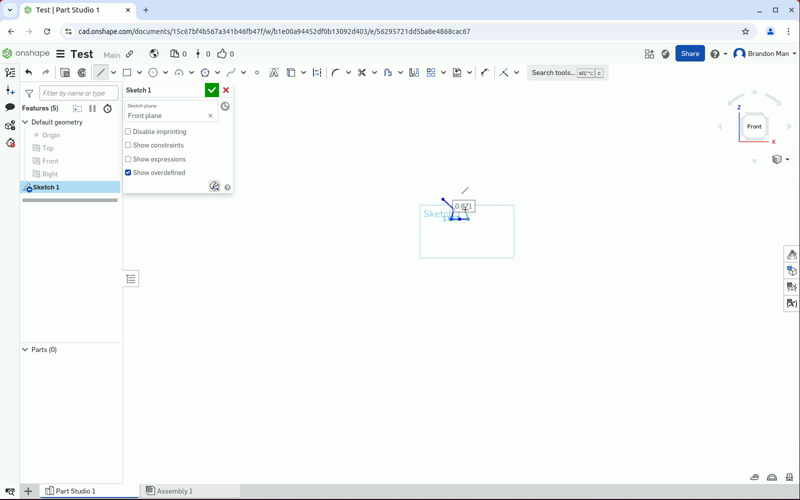
scroll(6)
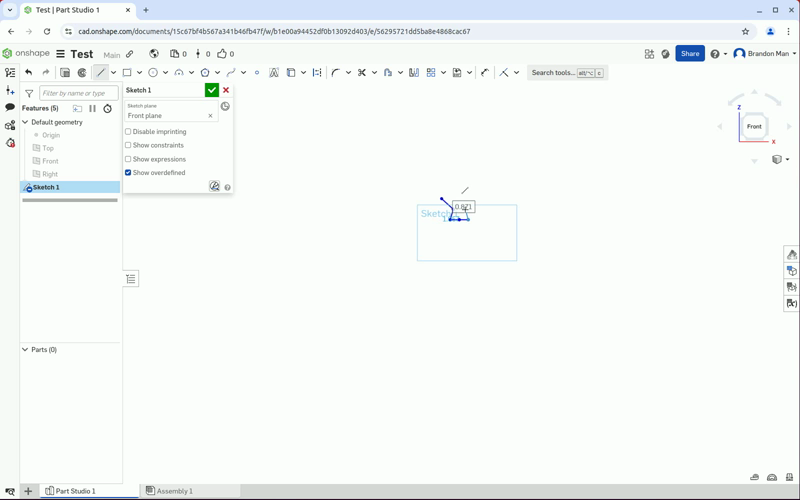
scroll(6)
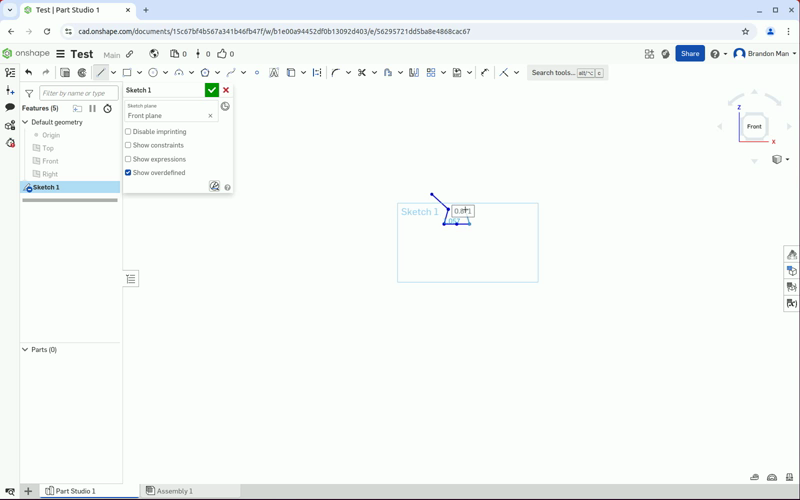
scroll(6)
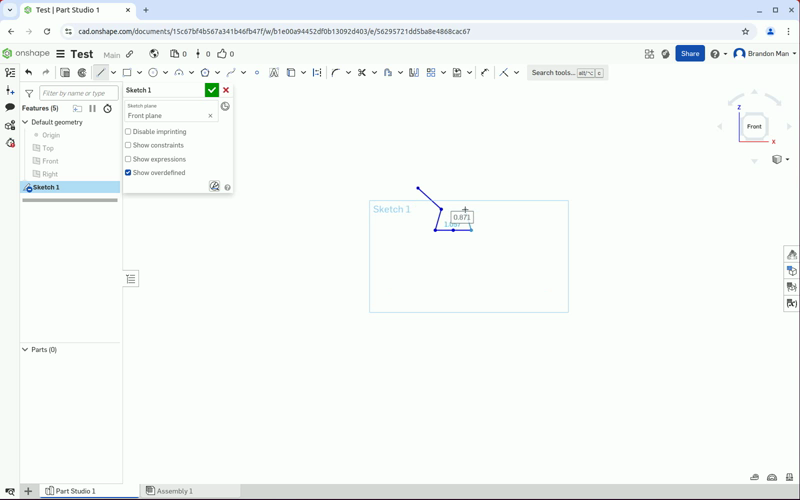
scroll(6)
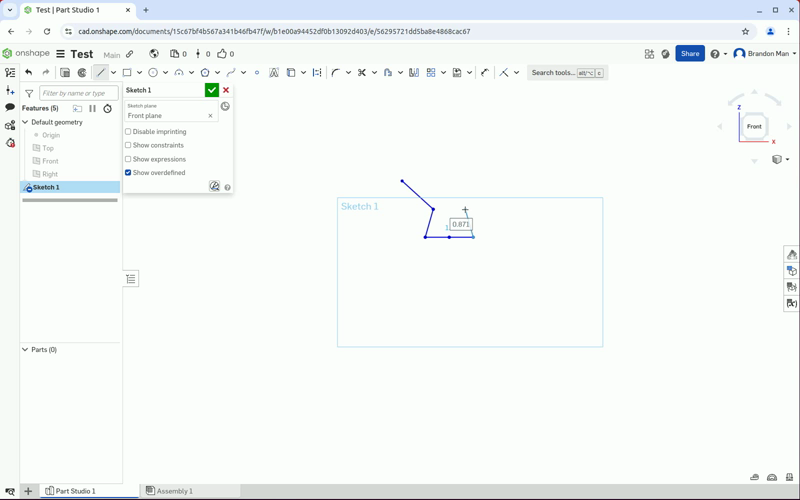
scroll(6)
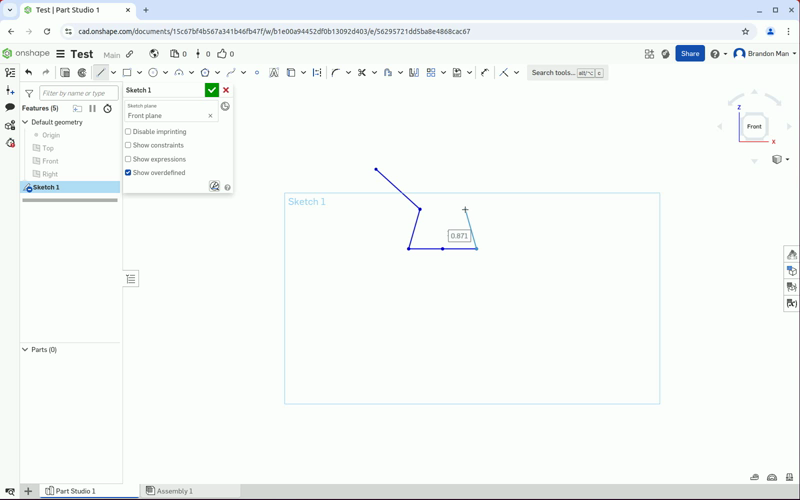
scroll(6)
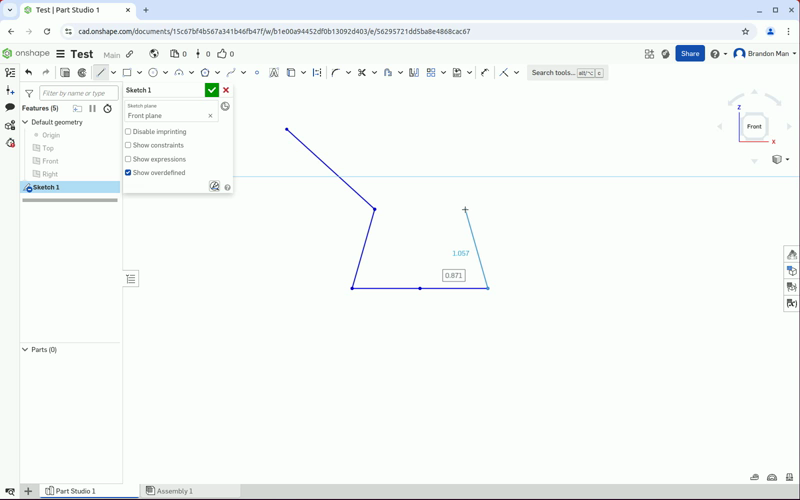
click(465, 209)
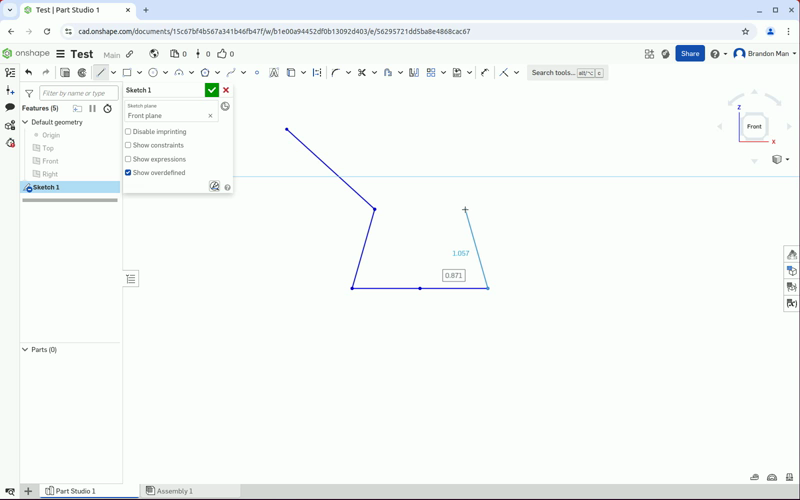
scroll(-6)
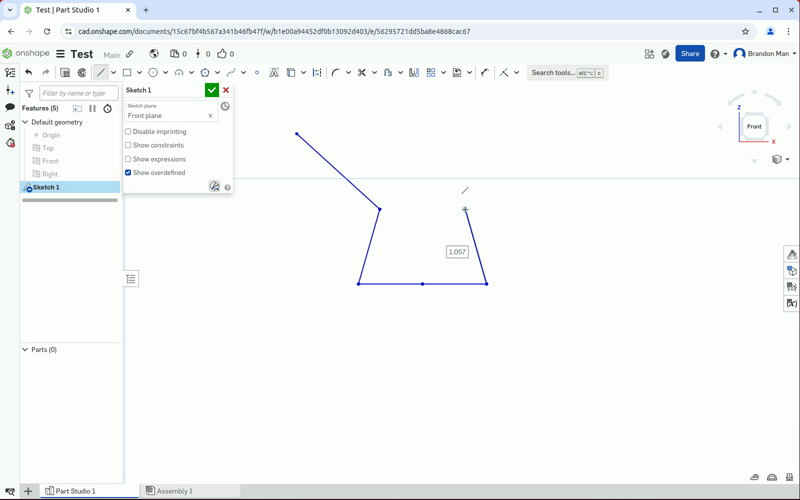
scroll(-6)
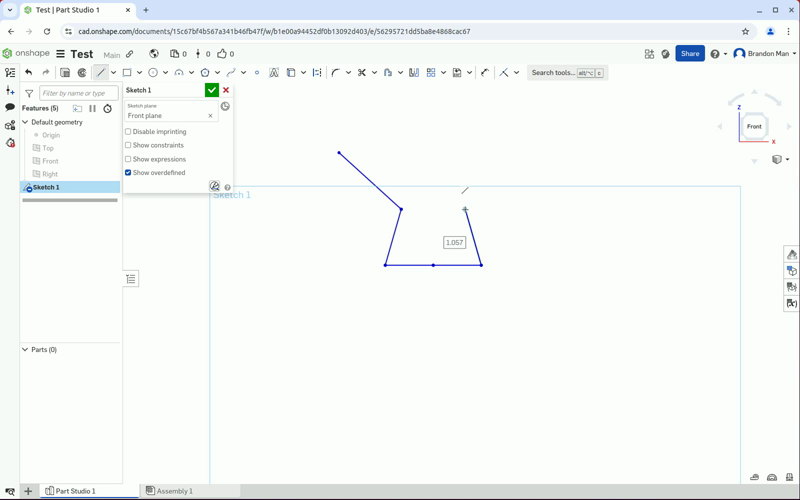
scroll(-6)
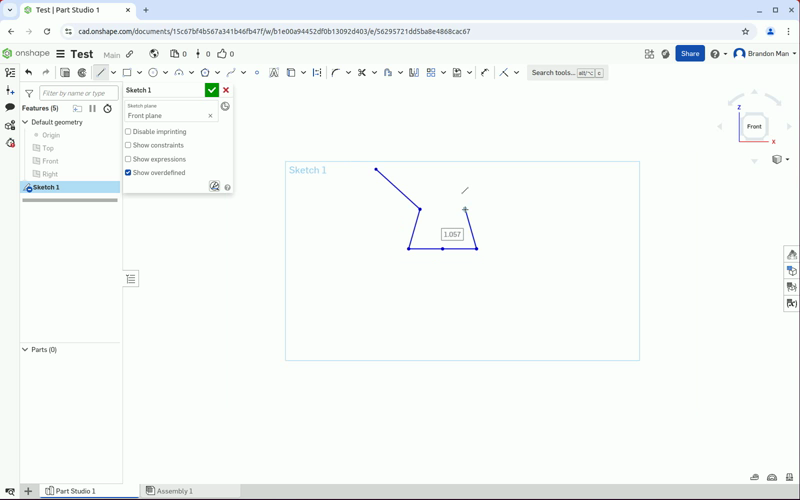
scroll(-6)
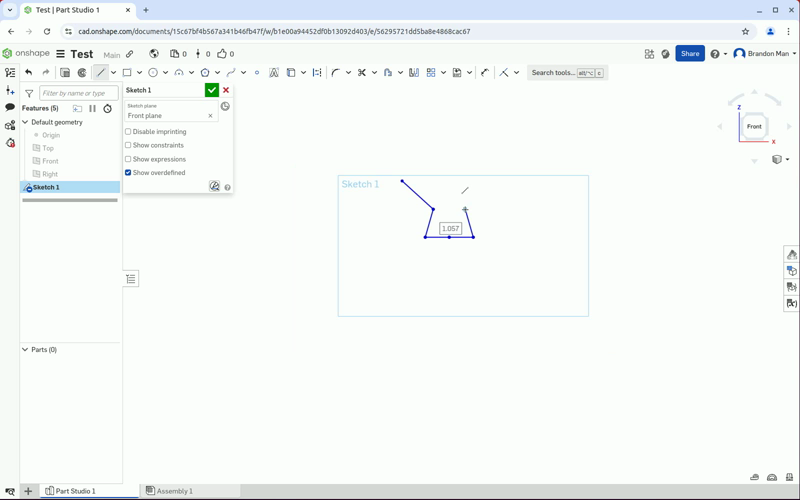
scroll(-6)
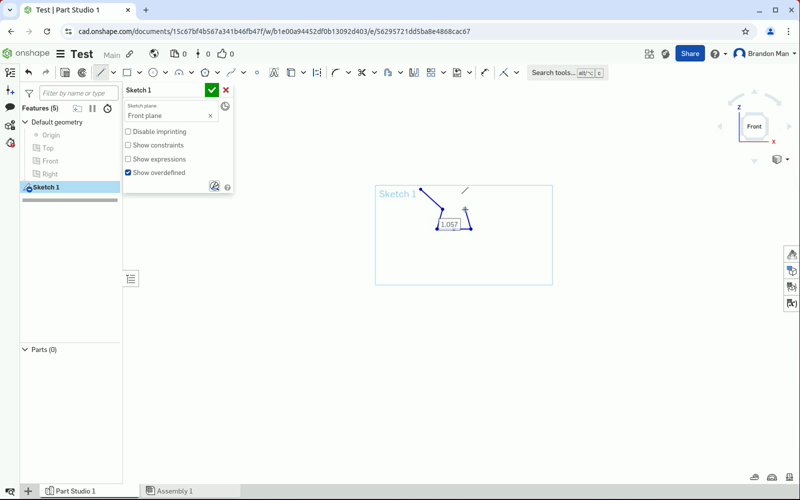
scroll(-6)
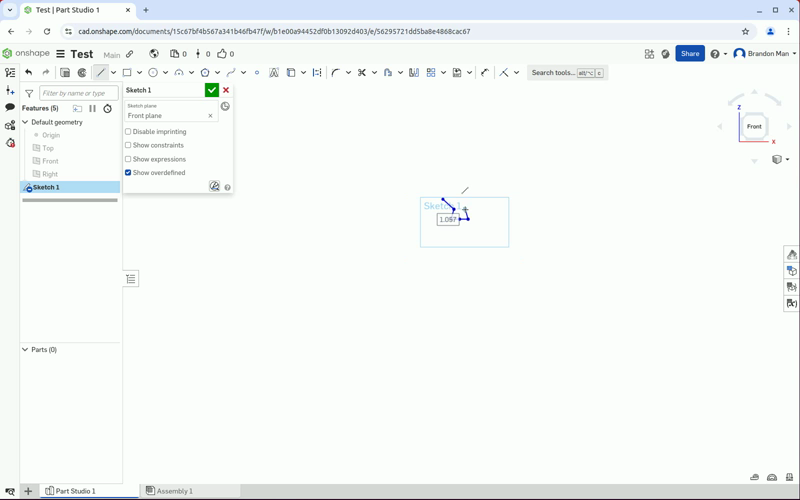
scroll(-6)
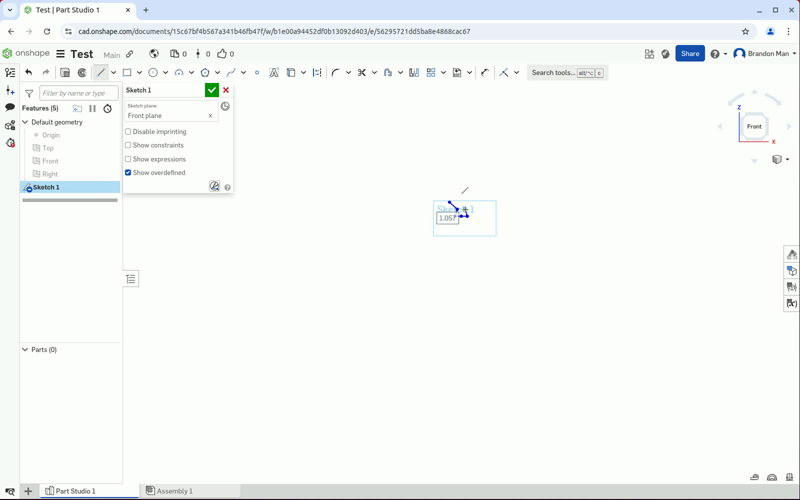
key_up(shift)
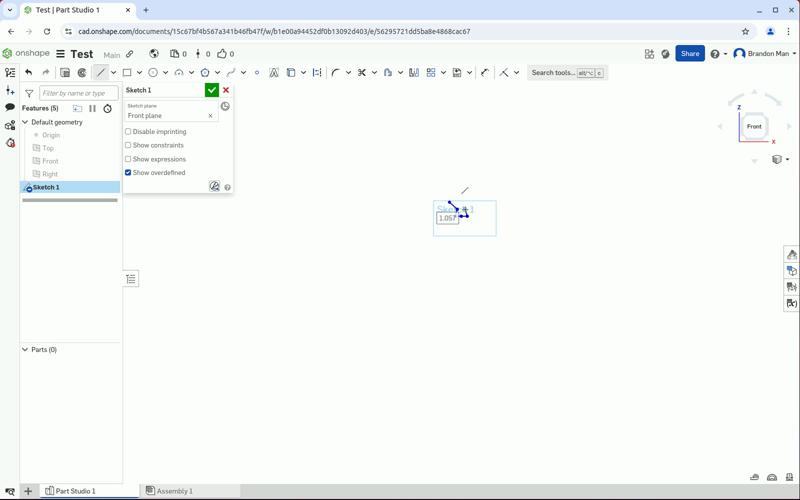
key_down(shift)
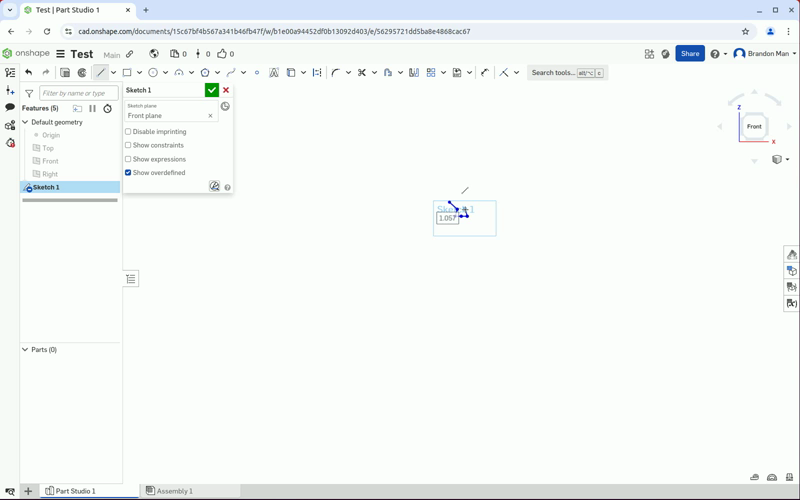
mouse_move(495, 209)
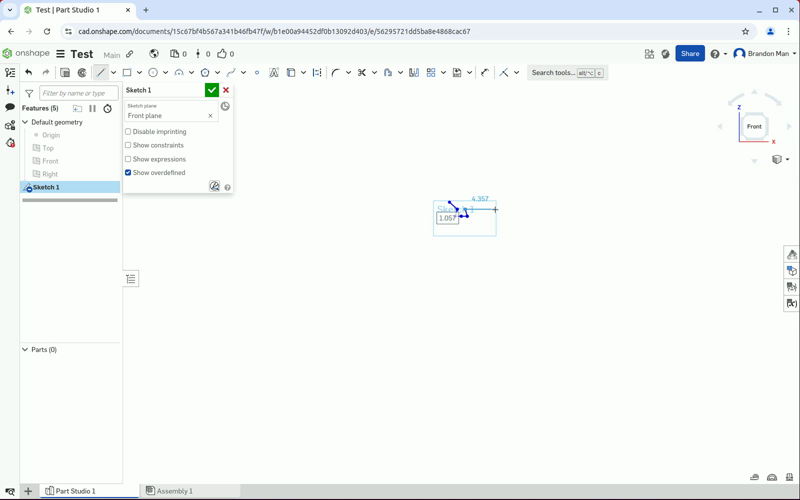
mouse_move(471, 204)
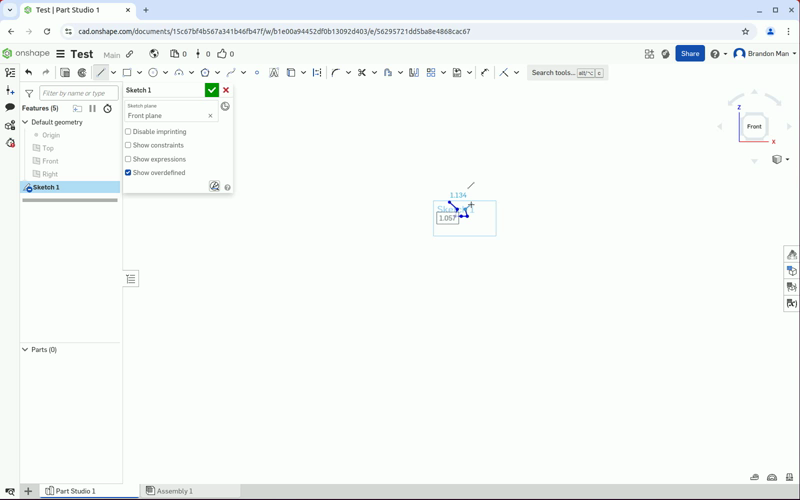
click(471, 204)
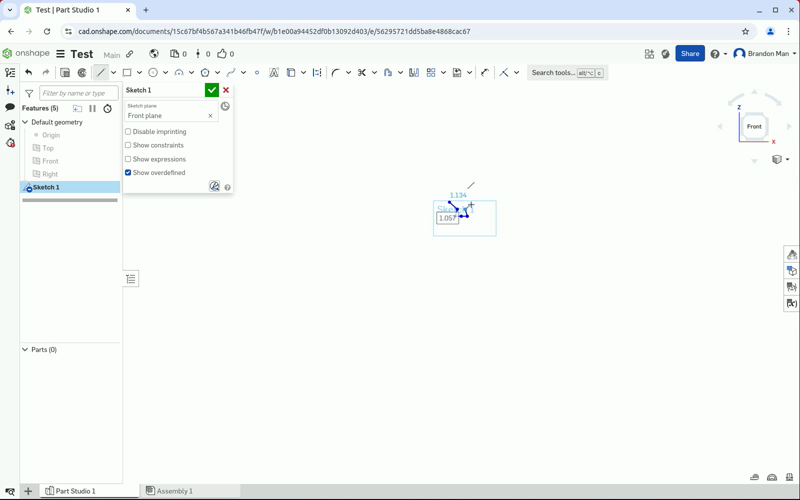
key_up(shift)
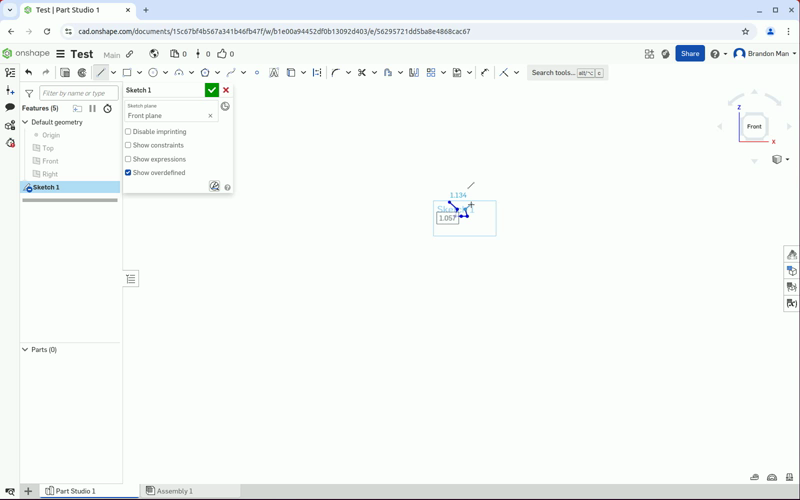
key_down(shift)
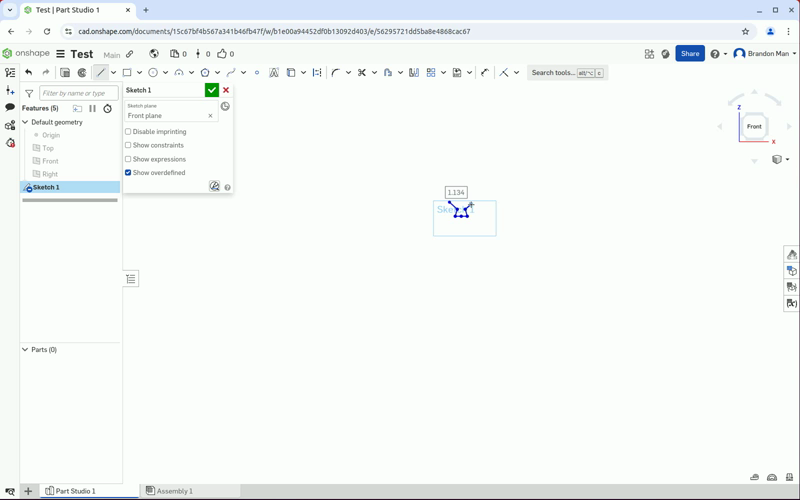
mouse_move(501, 204)
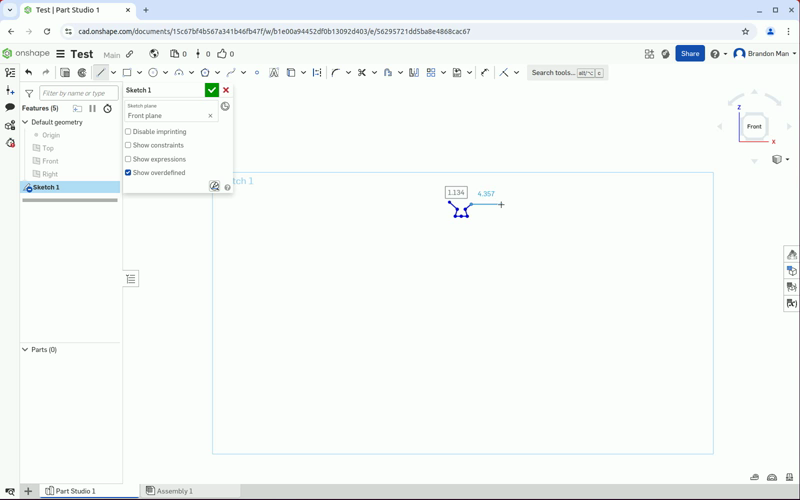
mouse_move(463, 204)
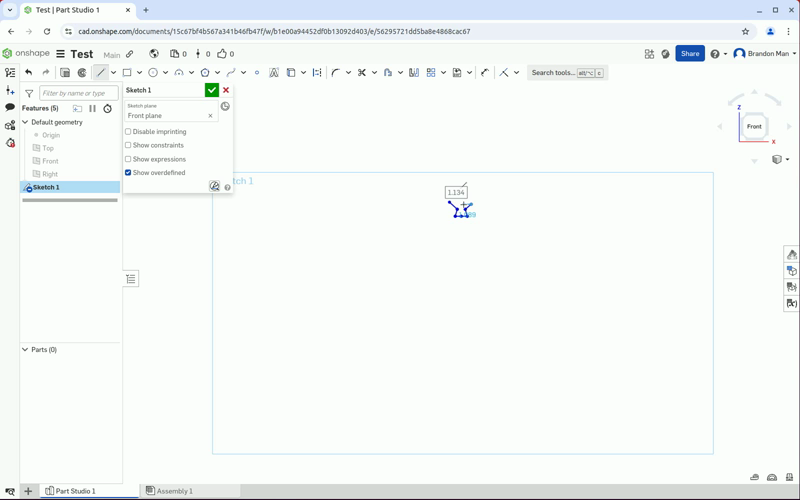
click(463, 204)
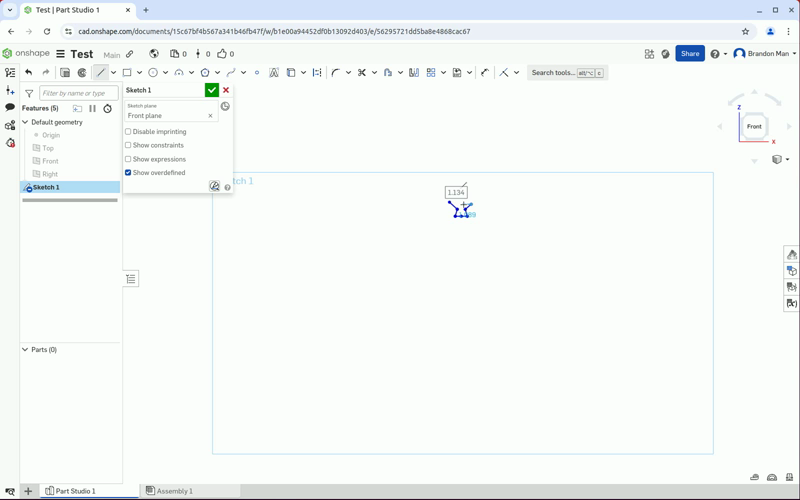
key_up(shift)
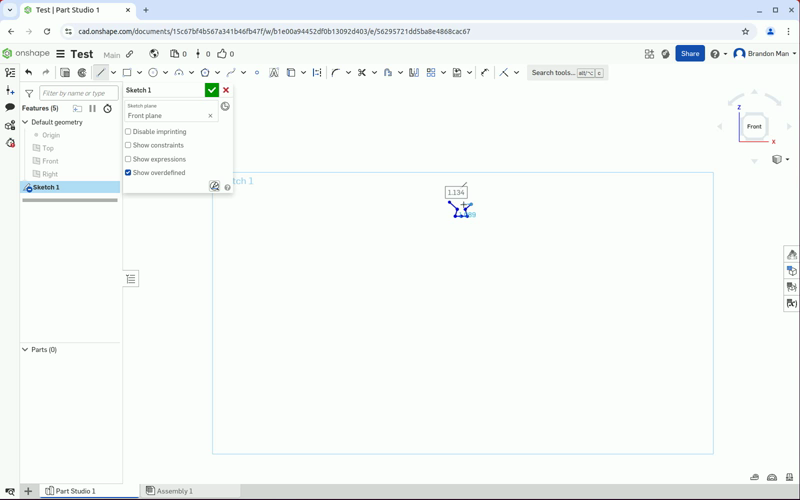
key_down(shift)
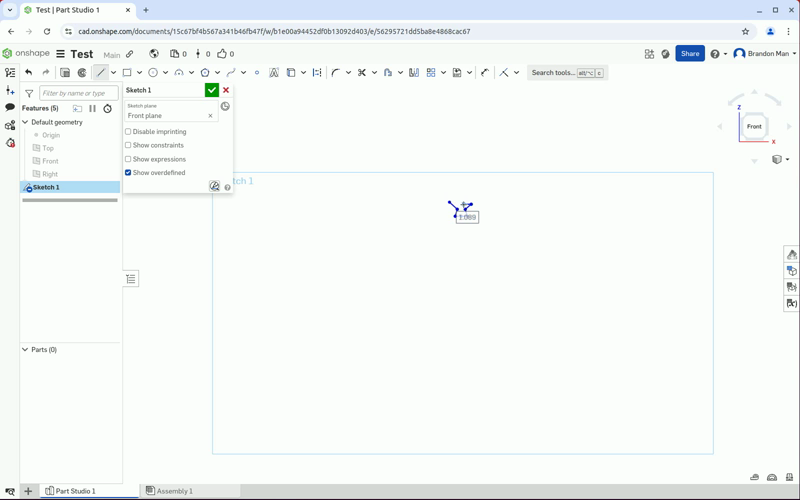
mouse_move(493, 204)
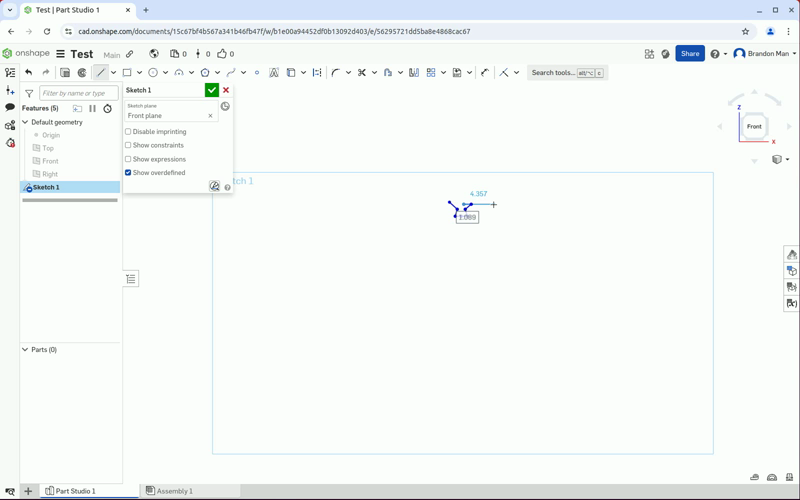
mouse_move(461, 197)
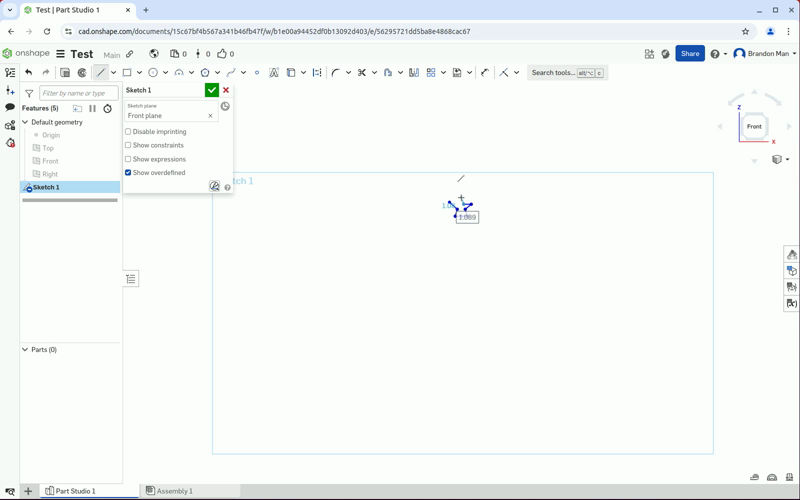
click(461, 197)
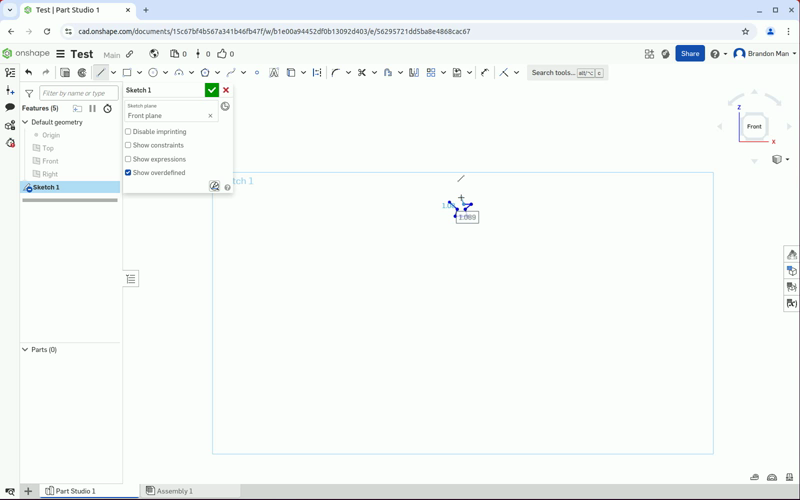
key_up(shift)
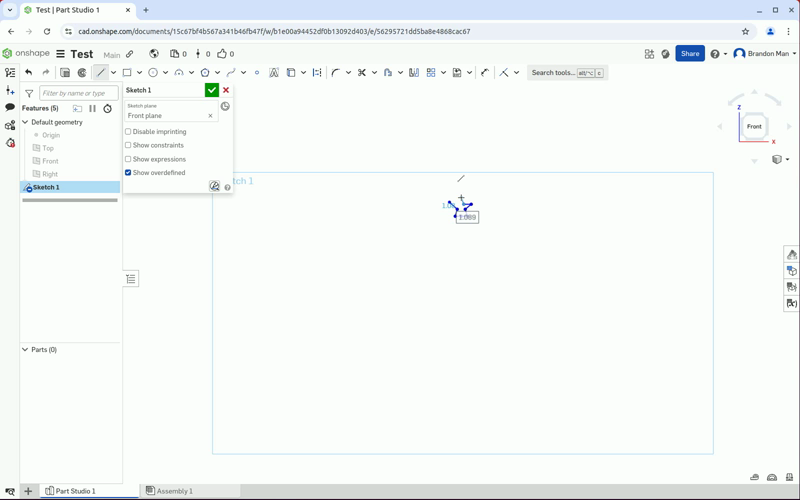
key_down(shift)
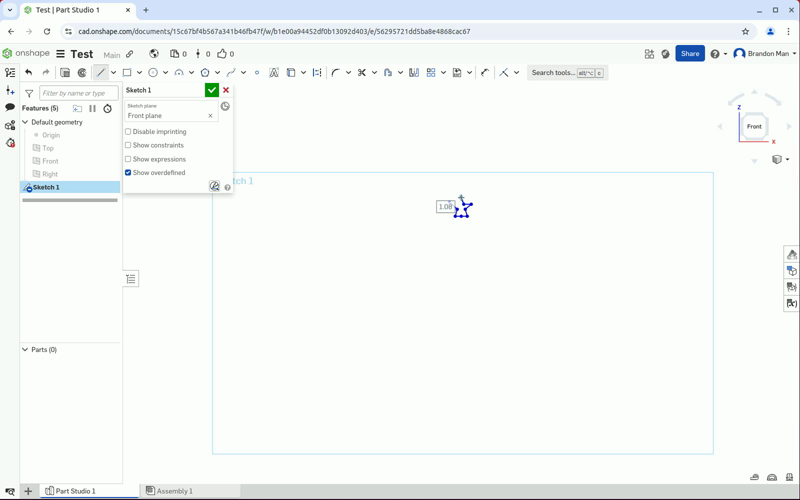
mouse_move(491, 197)
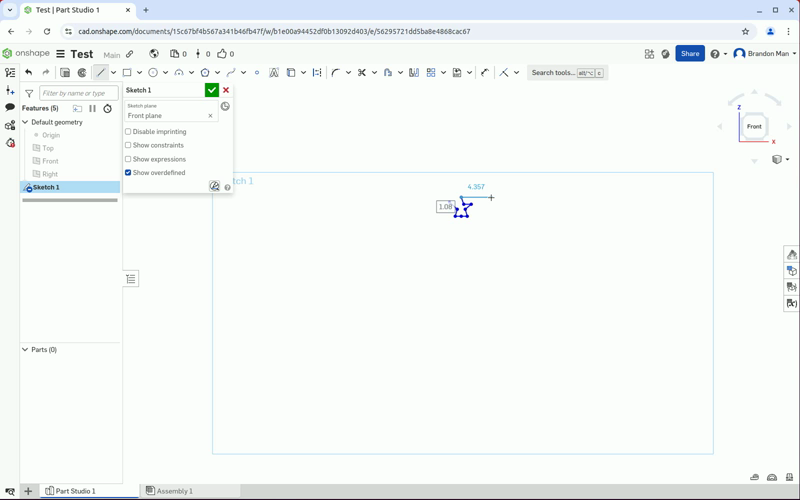
mouse_move(458, 204)
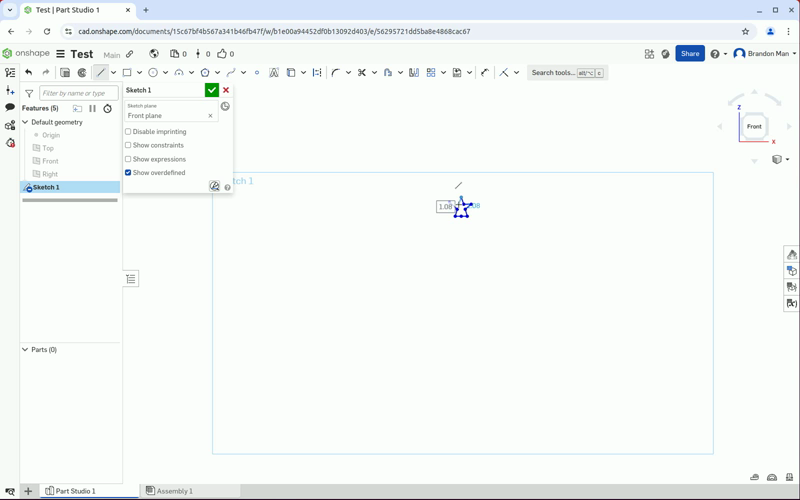
click(458, 204)
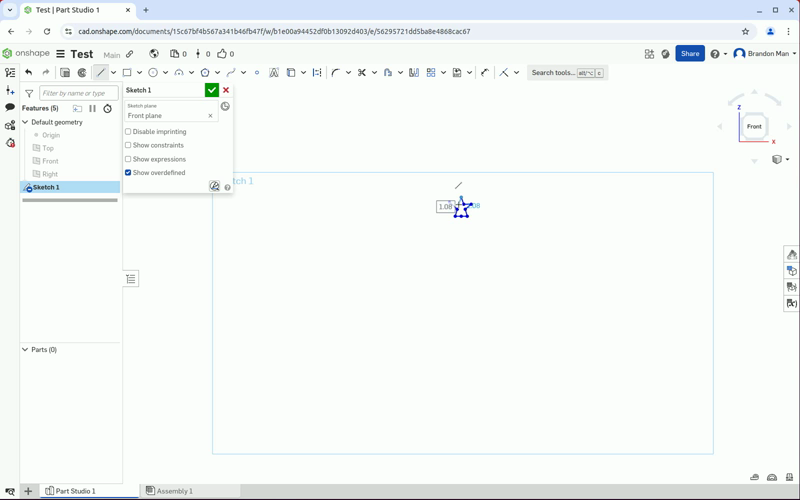
key_up(shift)
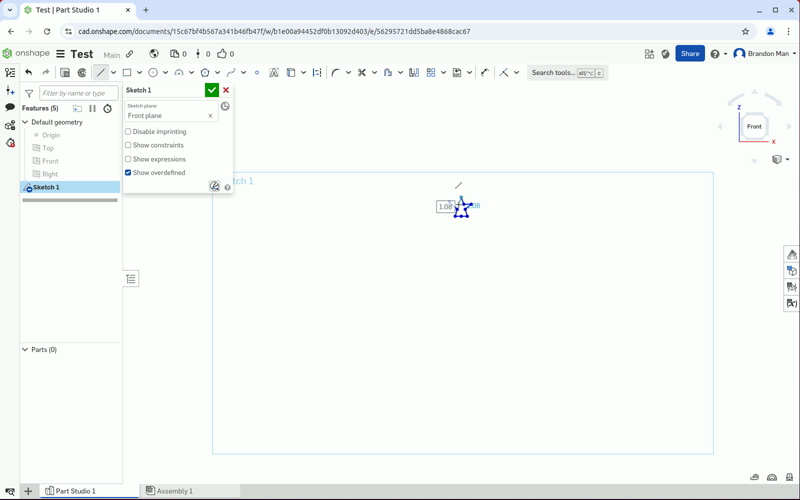
mouse_move(489, 204)
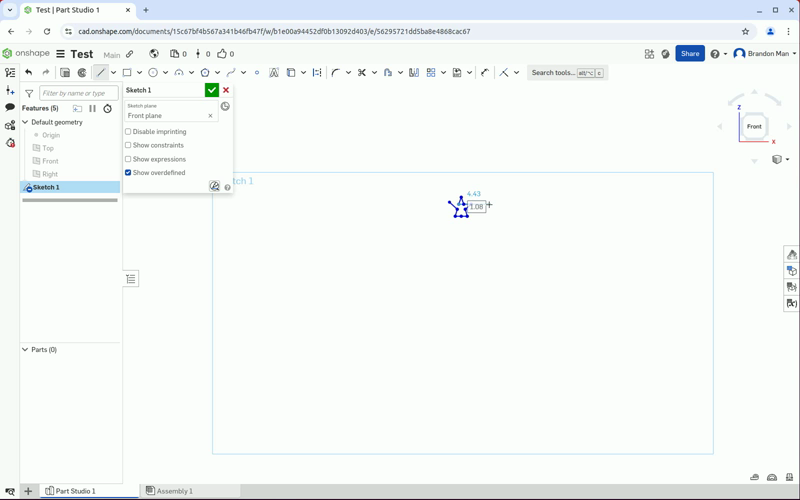
key_down(shift)
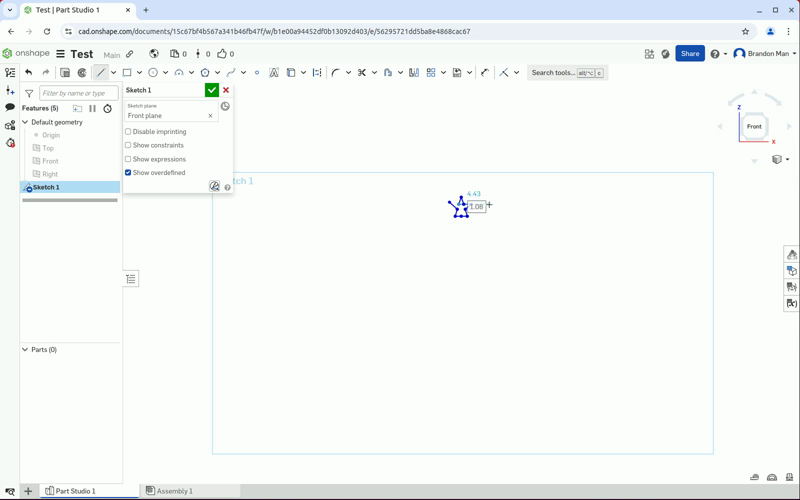
mouse_move(451, 204)
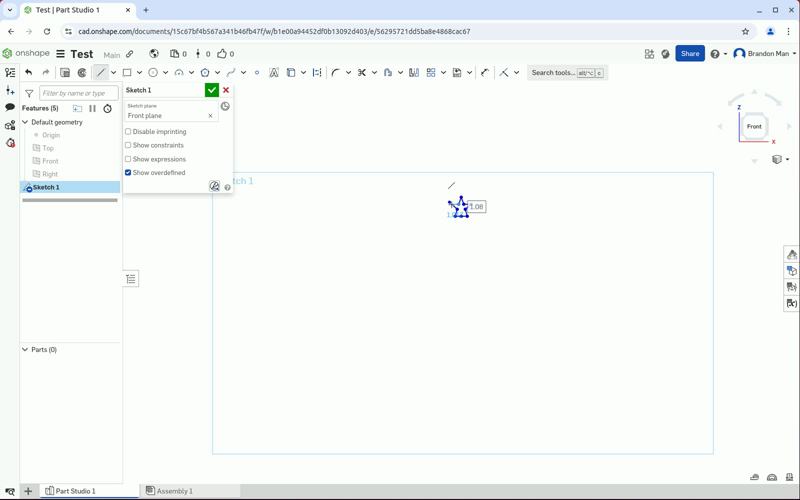
scroll(6)
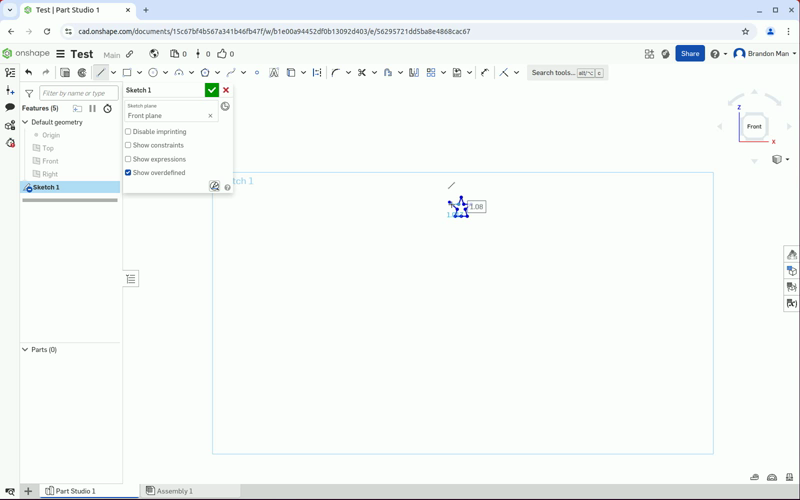
scroll(6)
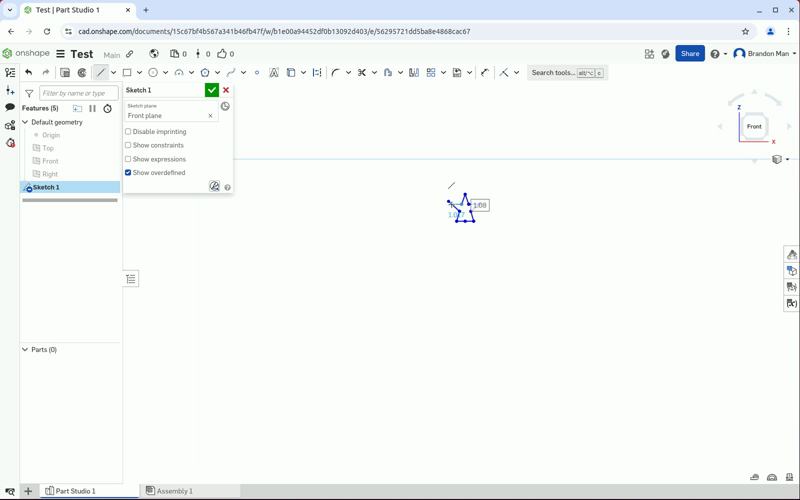
scroll(6)
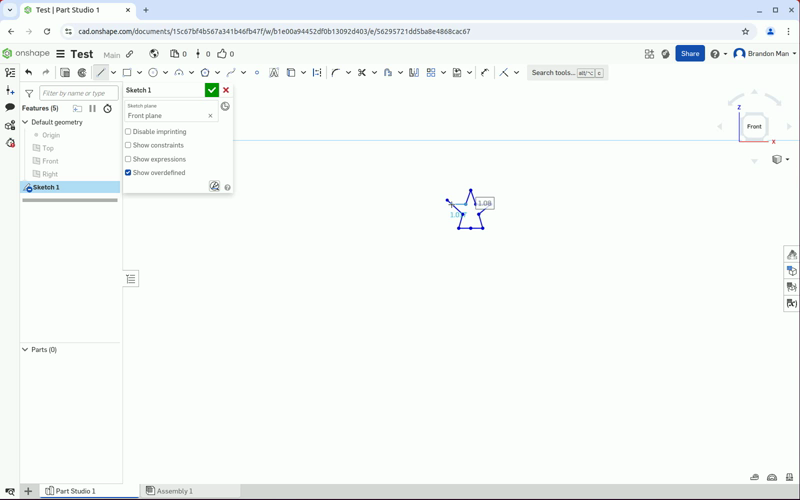
scroll(6)
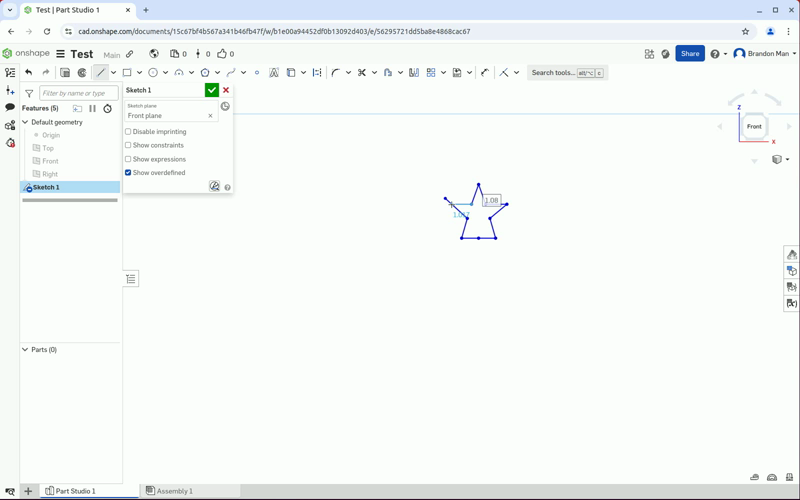
scroll(6)
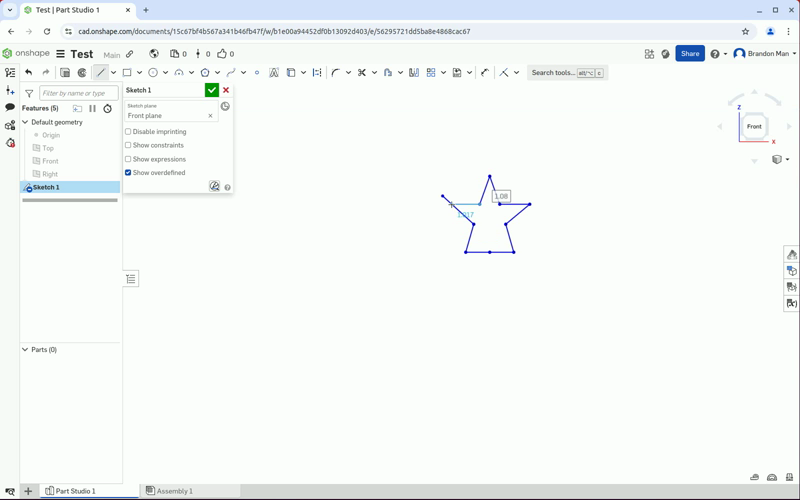
scroll(6)
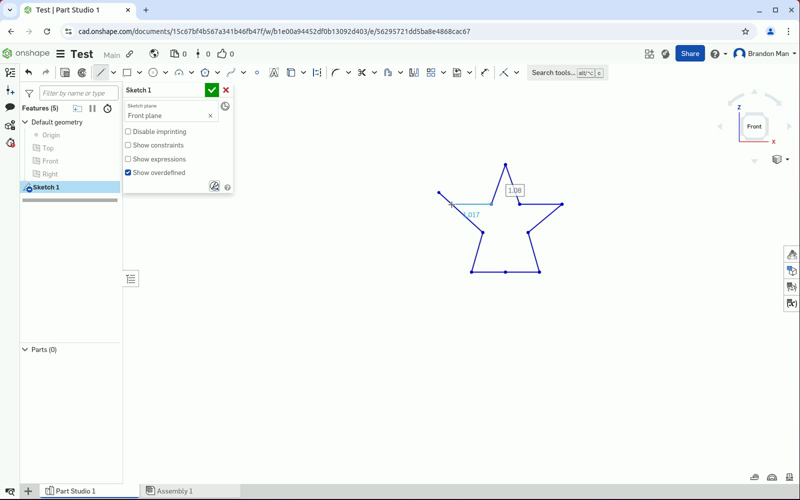
scroll(6)
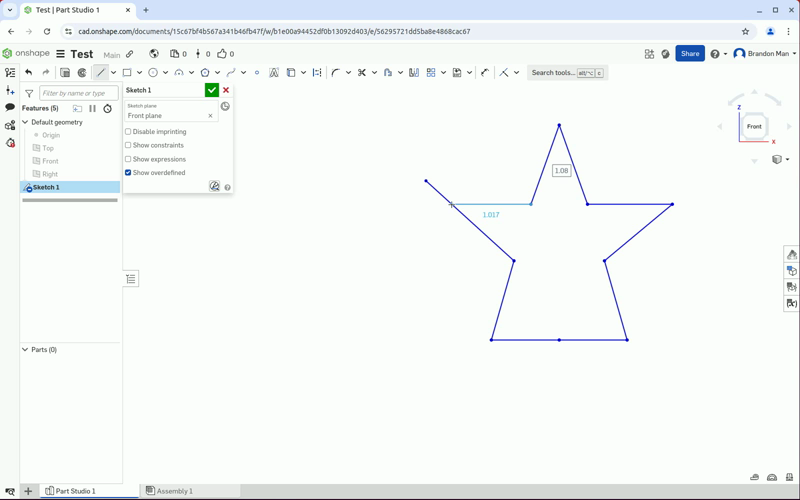
key_up(shift)
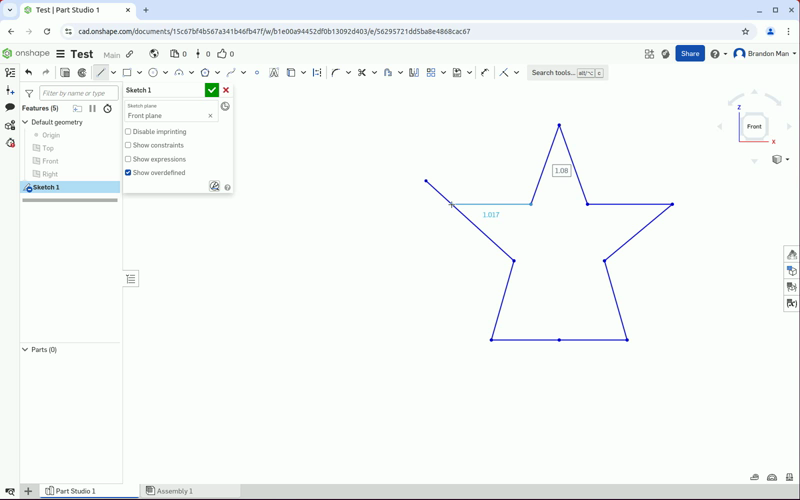
click(451, 204)
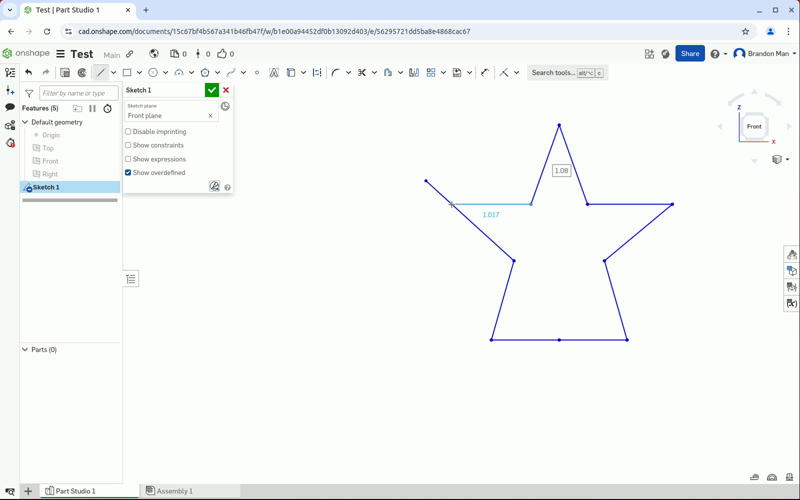
scroll(-6)
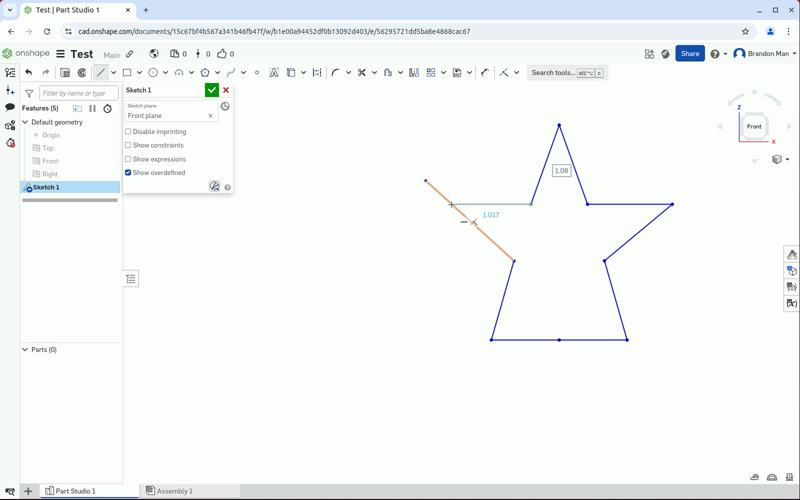
scroll(-6)
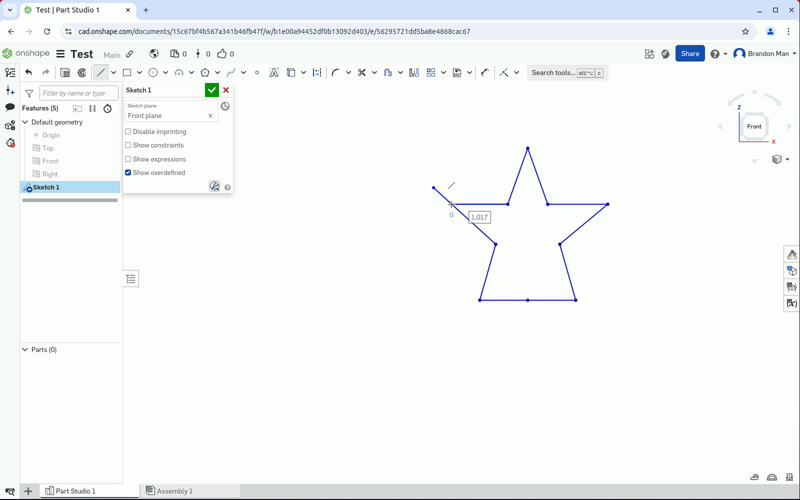
scroll(-6)
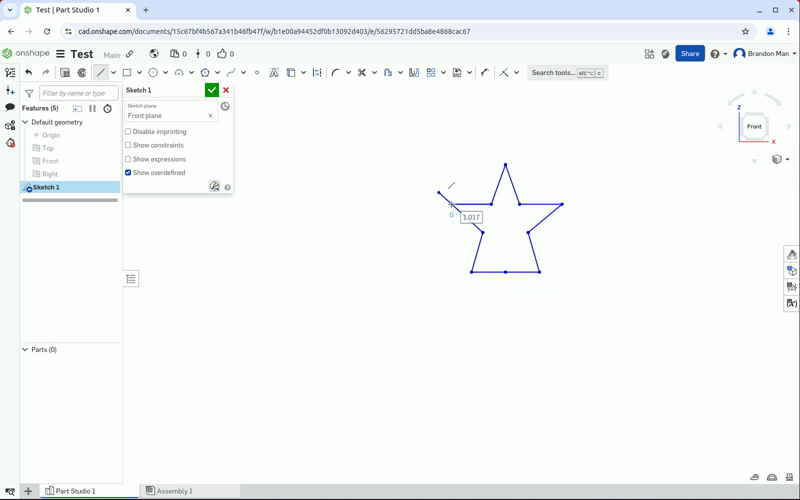
scroll(-6)
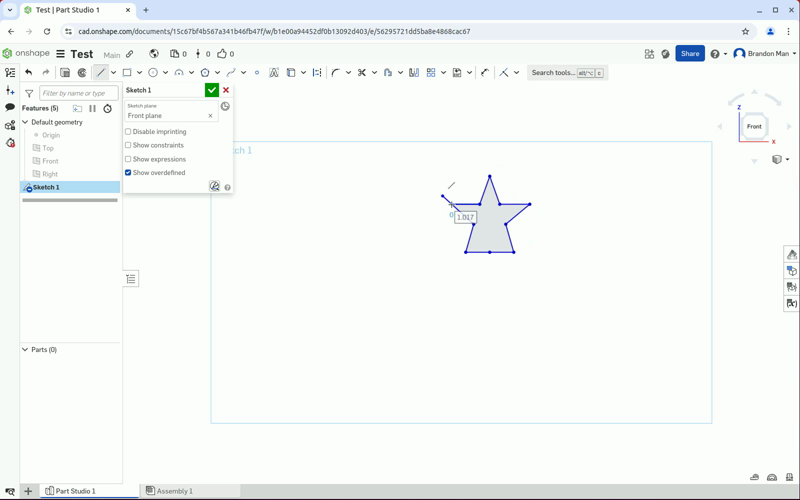
scroll(-6)
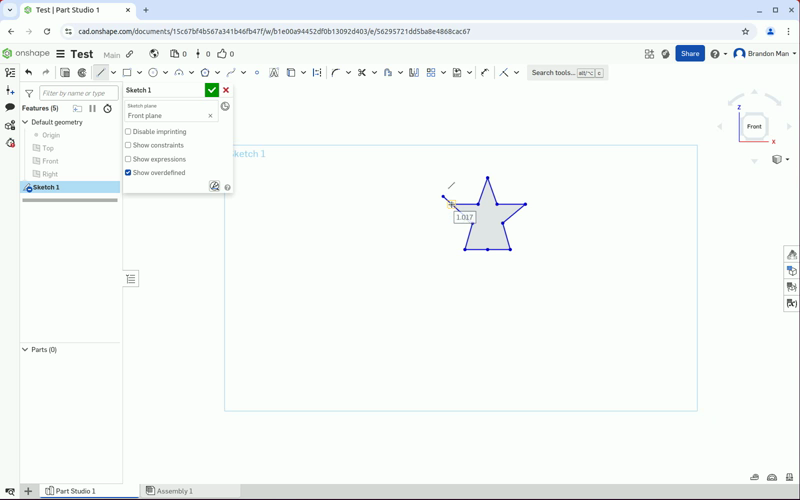
scroll(-6)
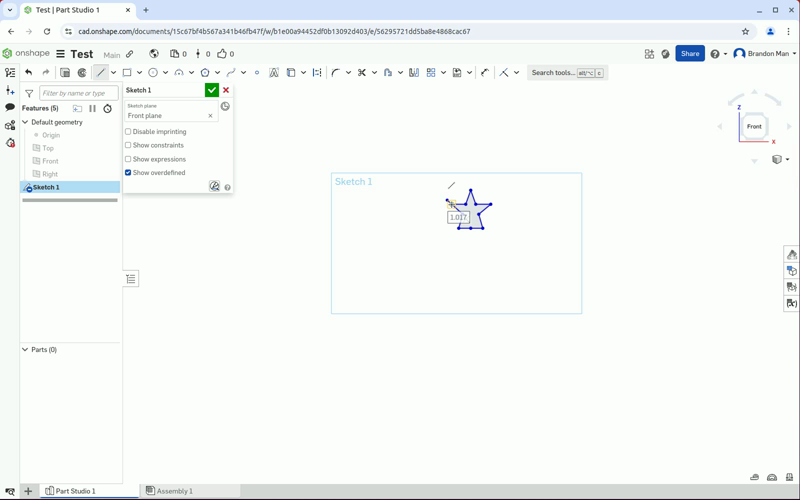
scroll(-6)
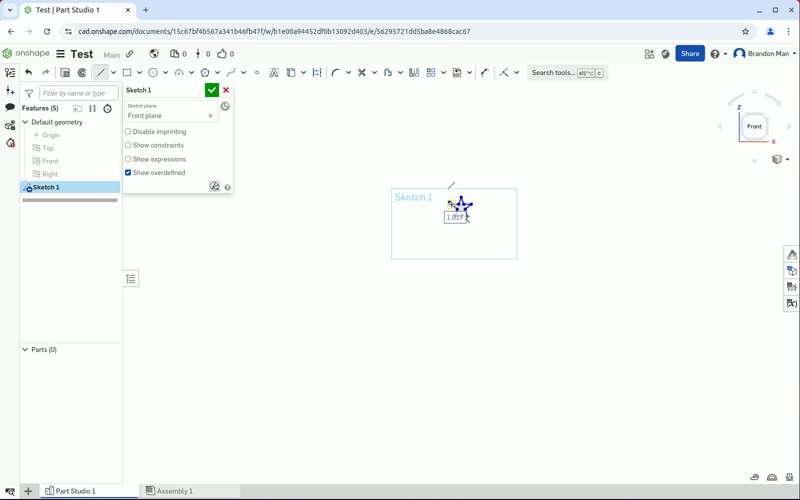
key(esc)
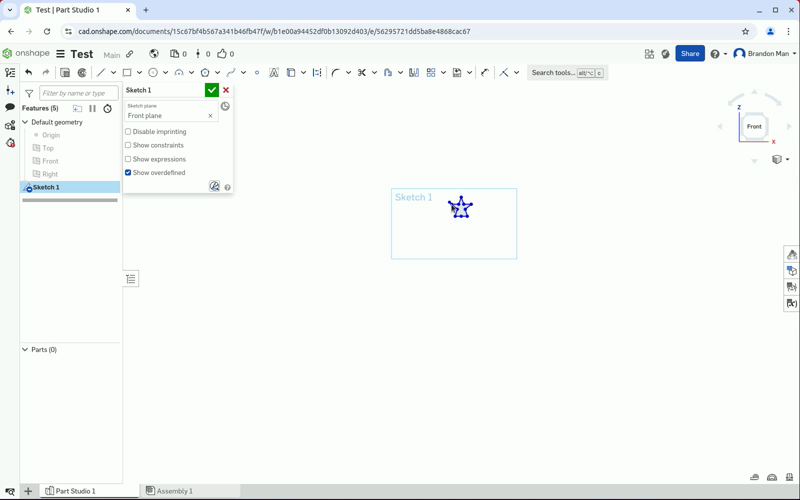
mouse_move(459, 212)
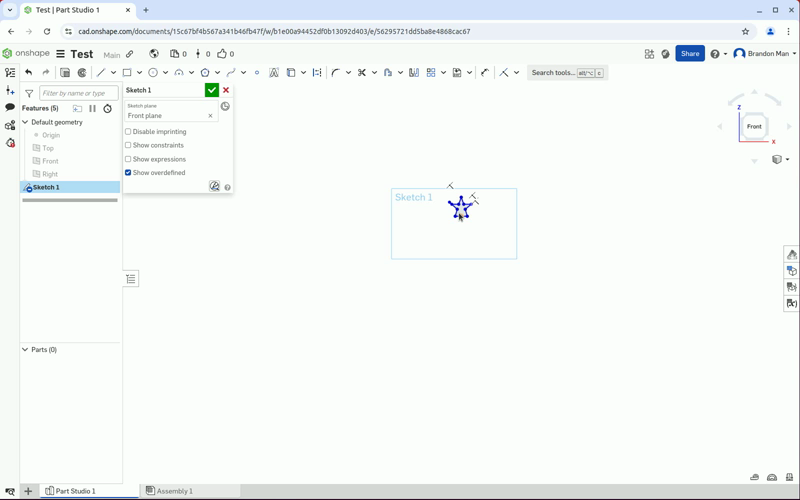
scroll(6)
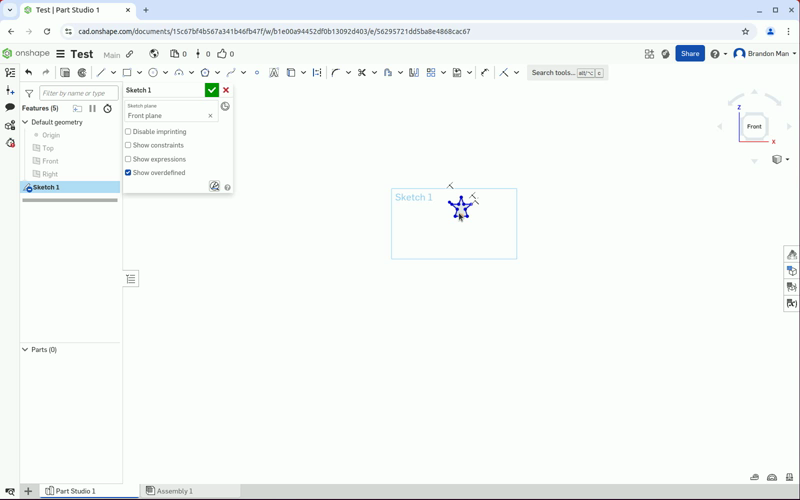
scroll(6)
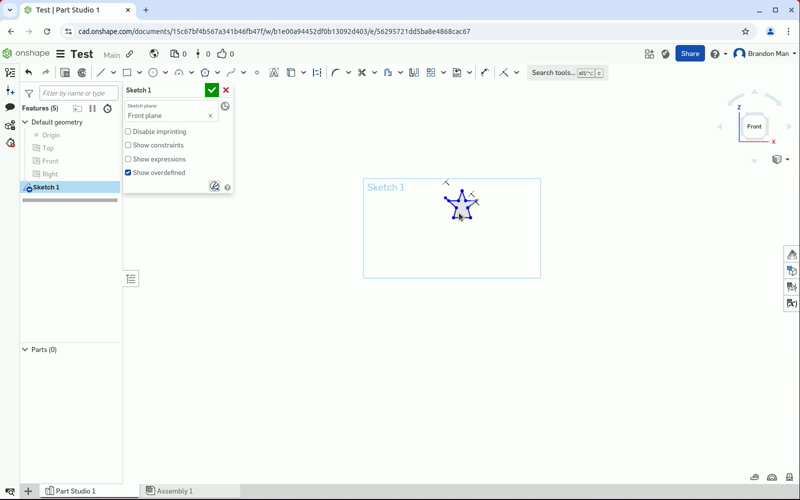
scroll(6)
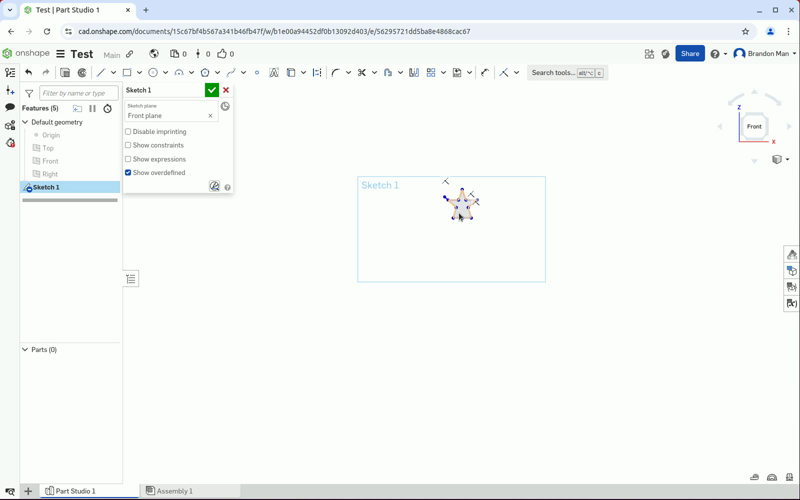
scroll(6)
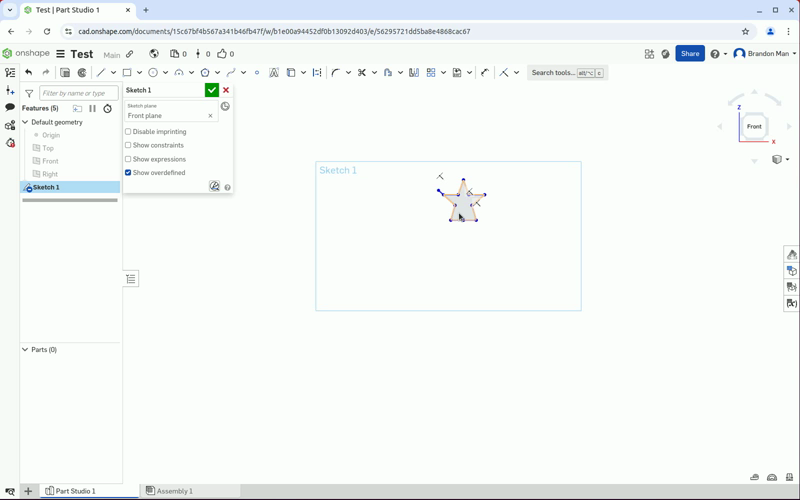
scroll(6)
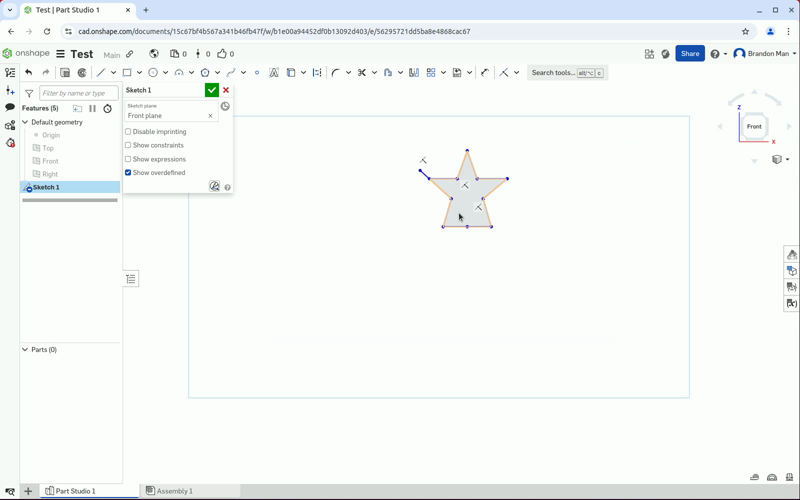
scroll(6)
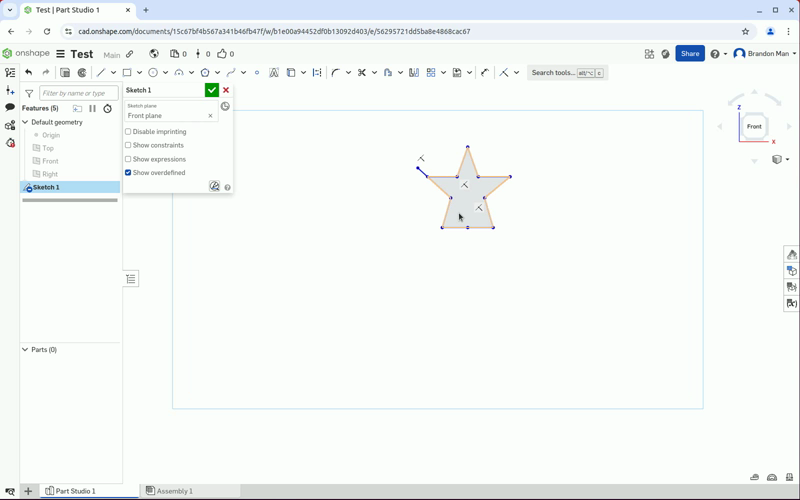
scroll(6)
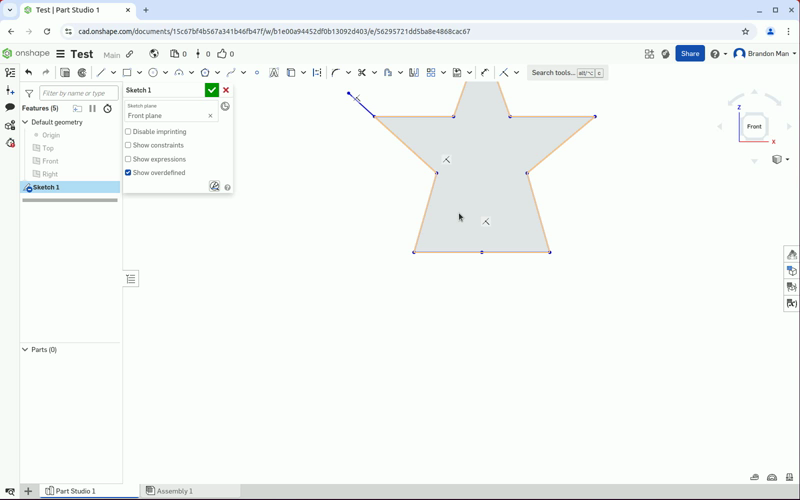
click(459, 212)
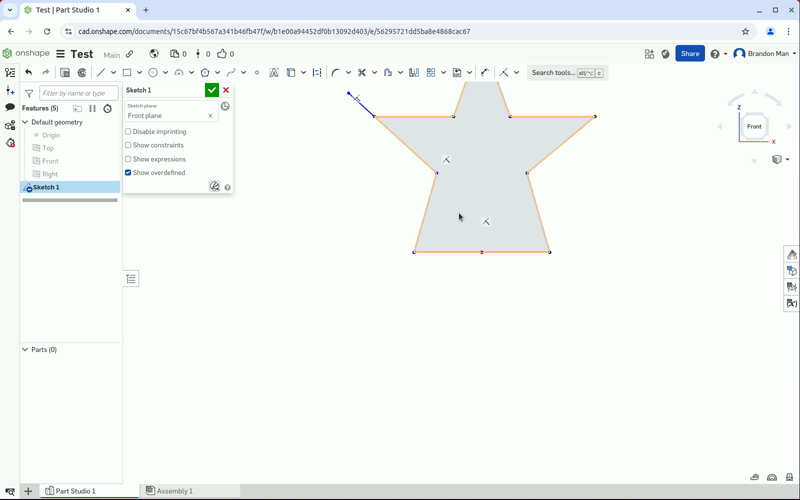
scroll(-6)
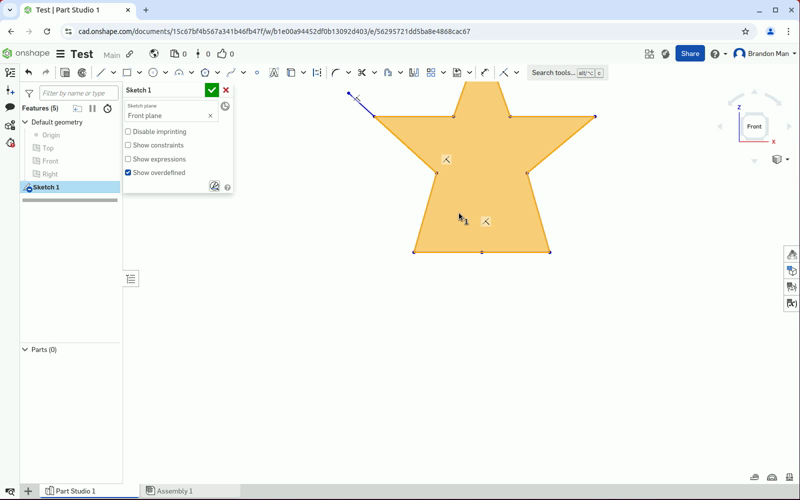
scroll(-6)
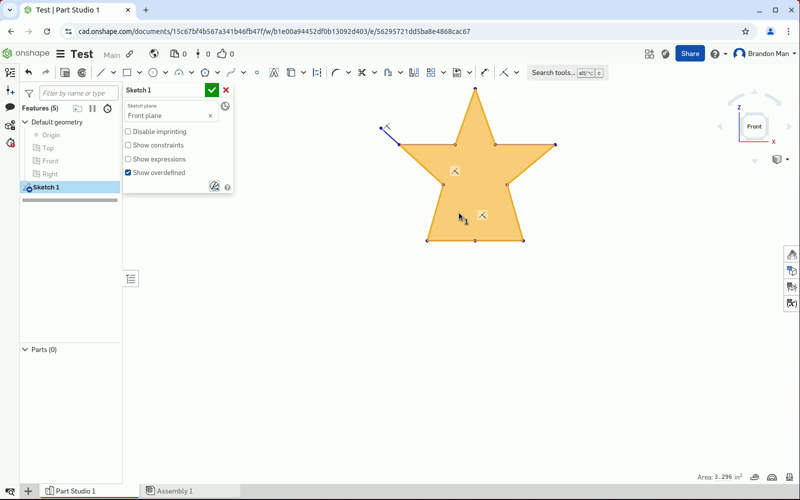
scroll(-6)
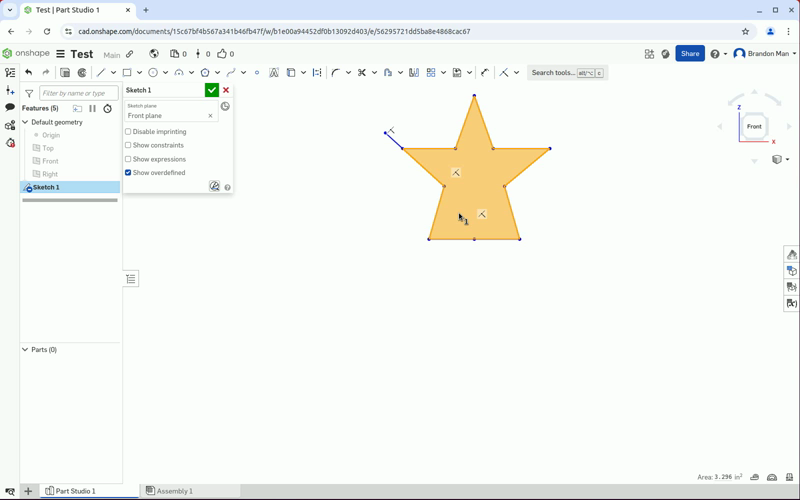
scroll(-6)
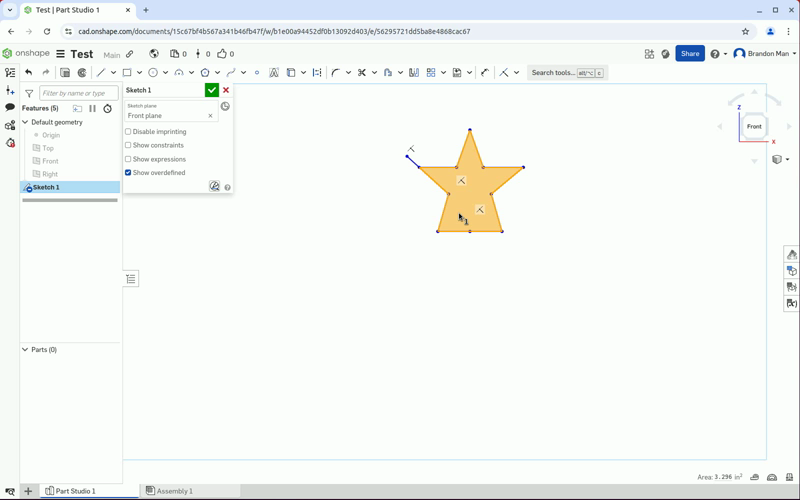
scroll(-6)
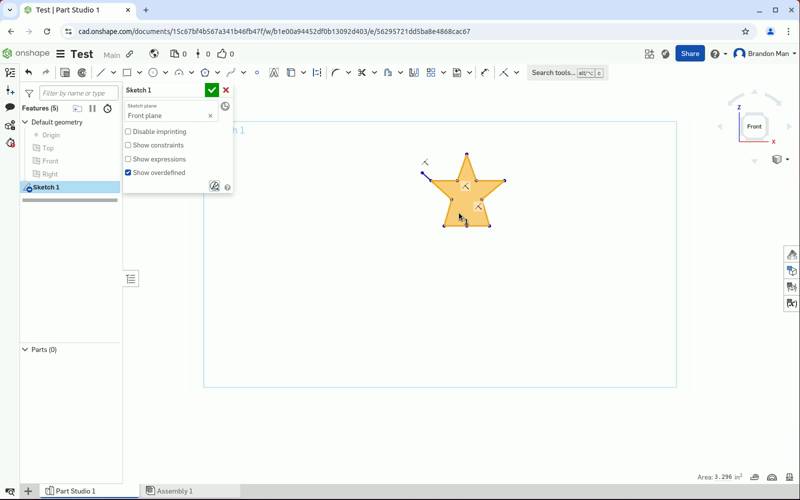
scroll(-6)
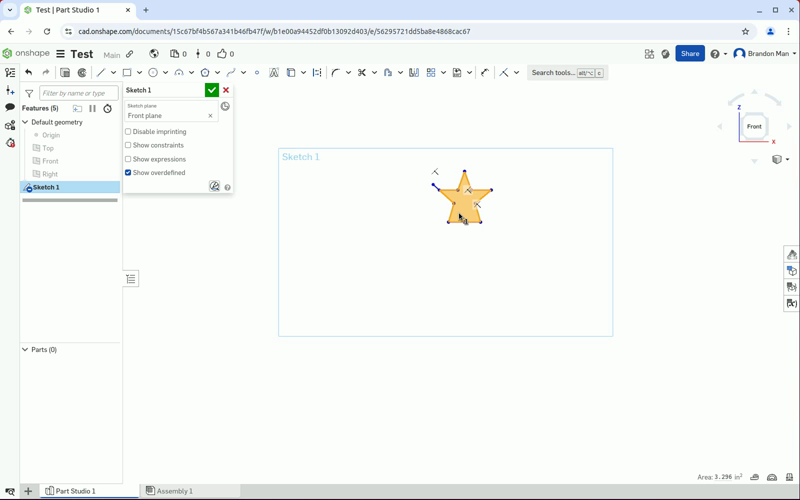
scroll(-6)
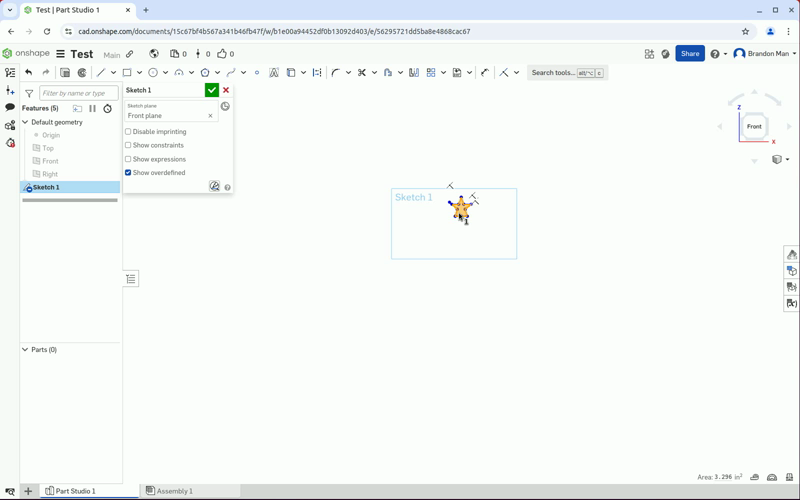
mouse_move(73, 352)
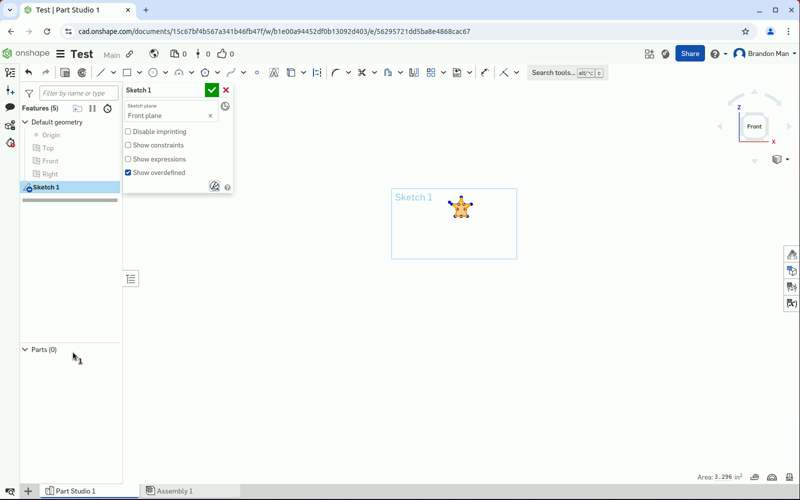
key(shift+y)
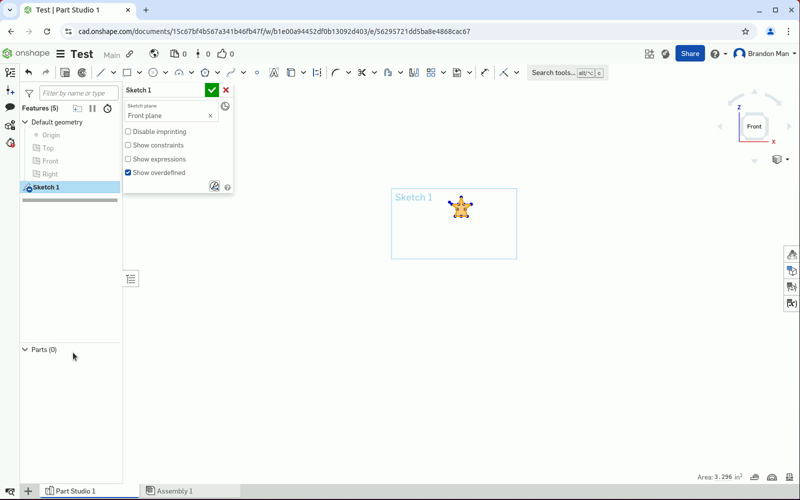
key(shift+e)
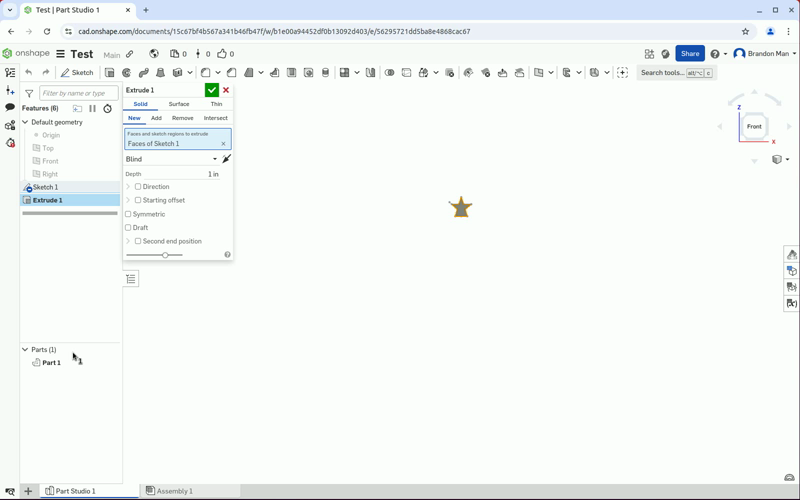
mouse_move(143, 106)
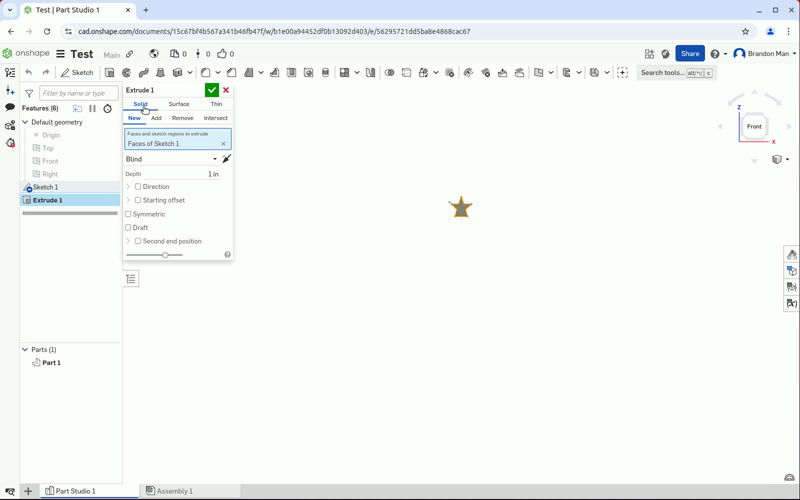
click(143, 106)
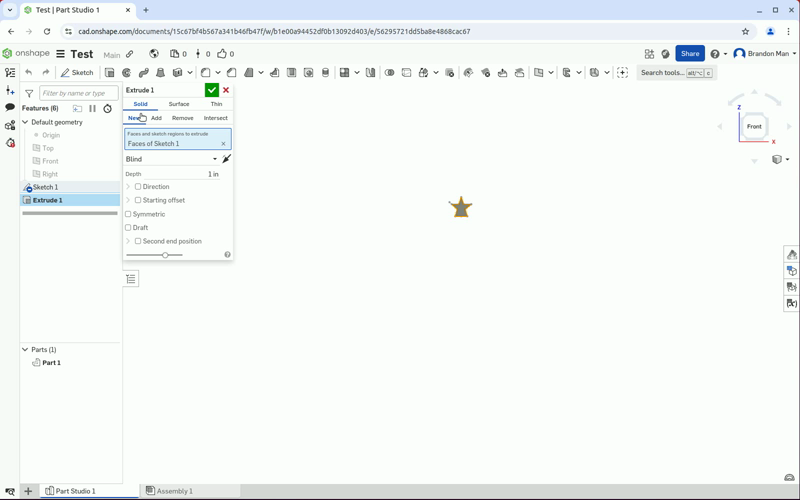
mouse_move(137, 120)
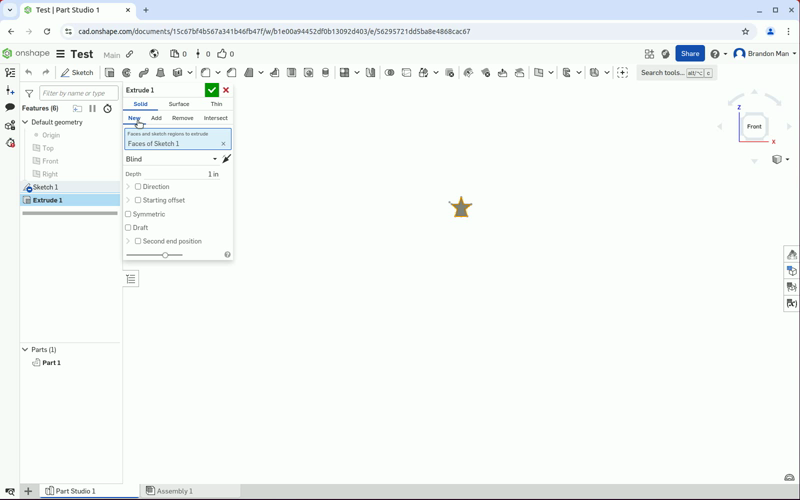
click(137, 120)
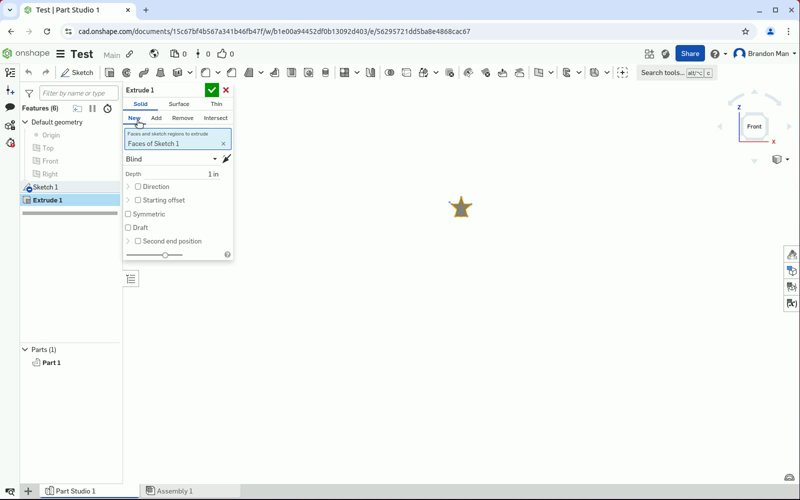
key(tab, 4)
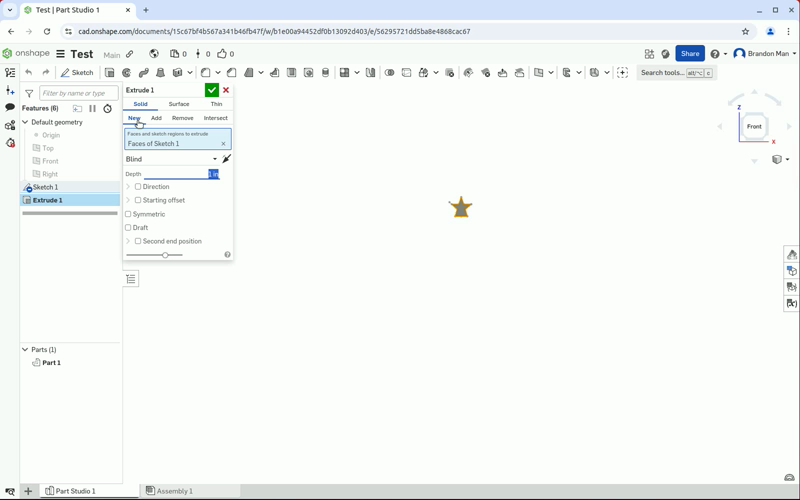
text(0.962)
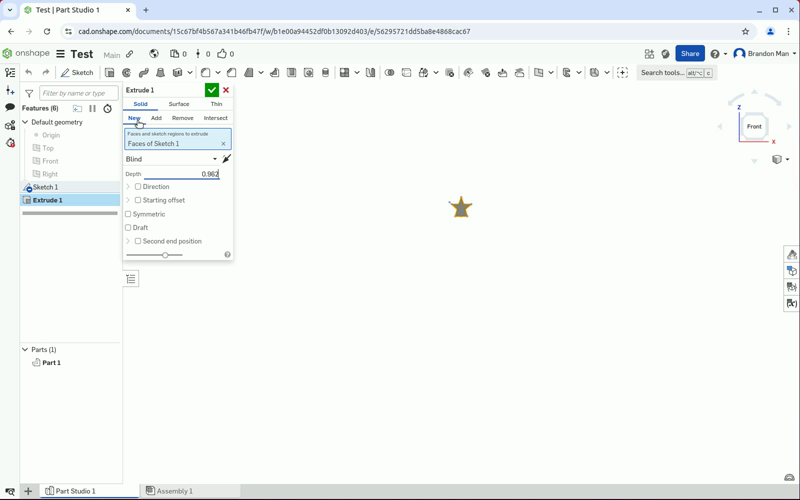
key(tab, 3)
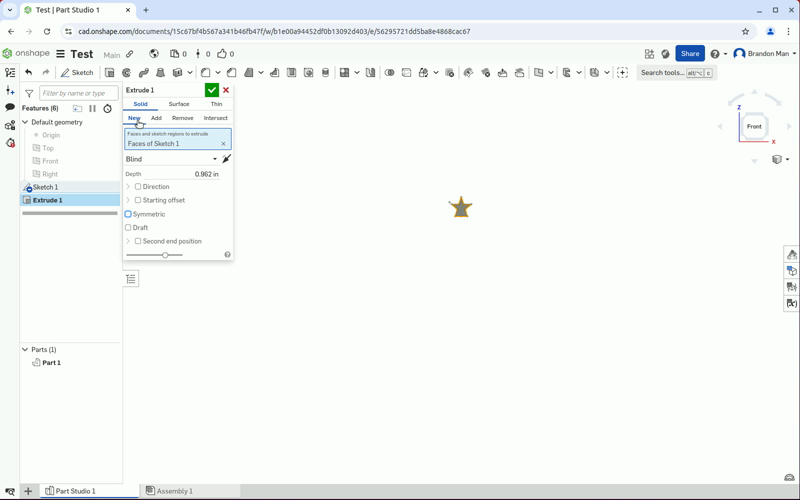
key(space)
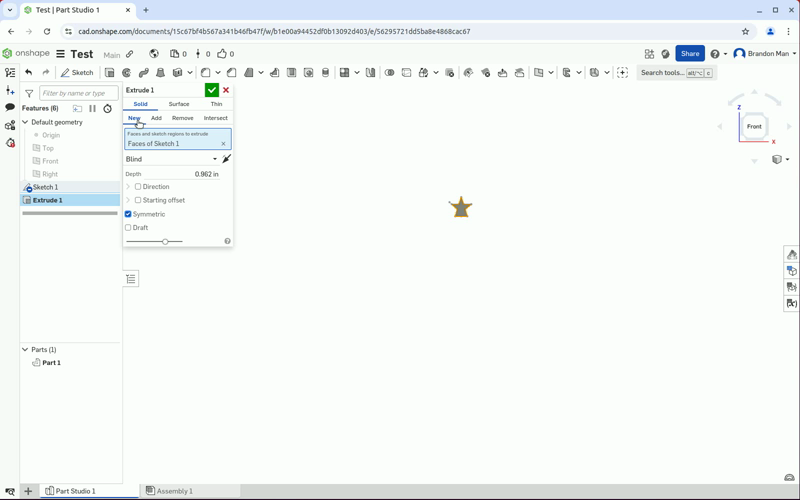
key(enter)
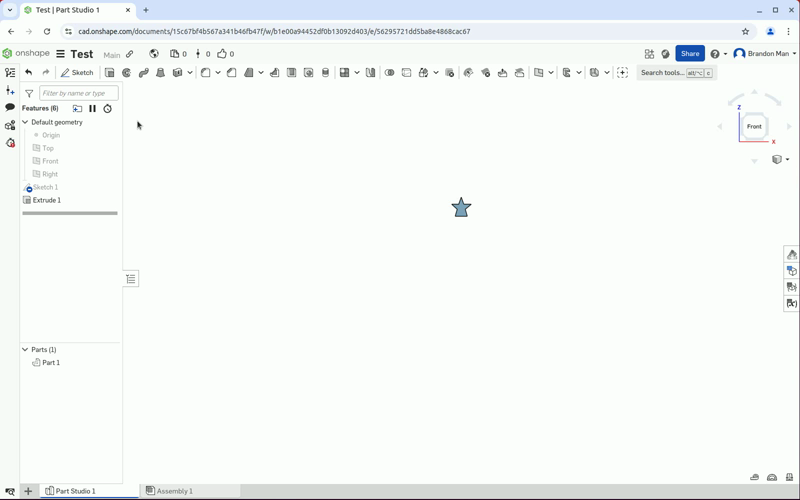
key(shift+h)
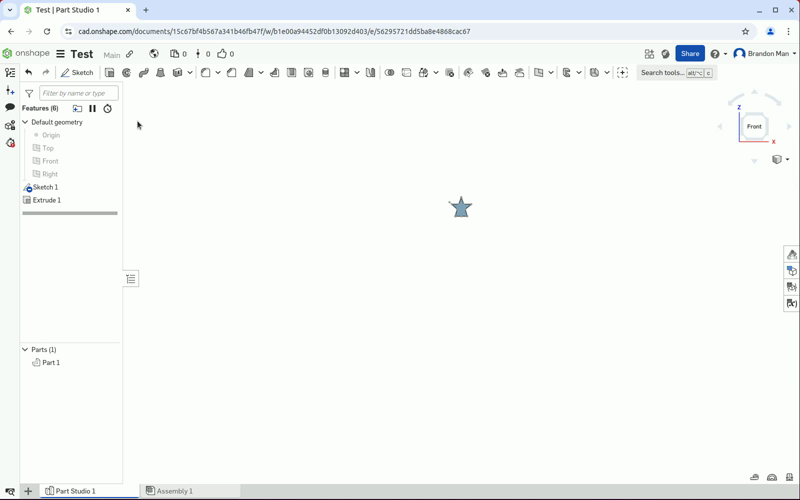
key(shift+h)
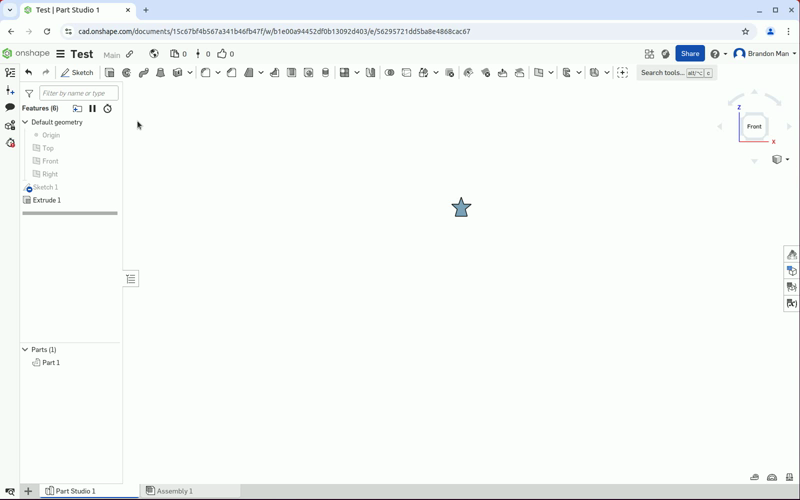
mouse_move(73, 189)
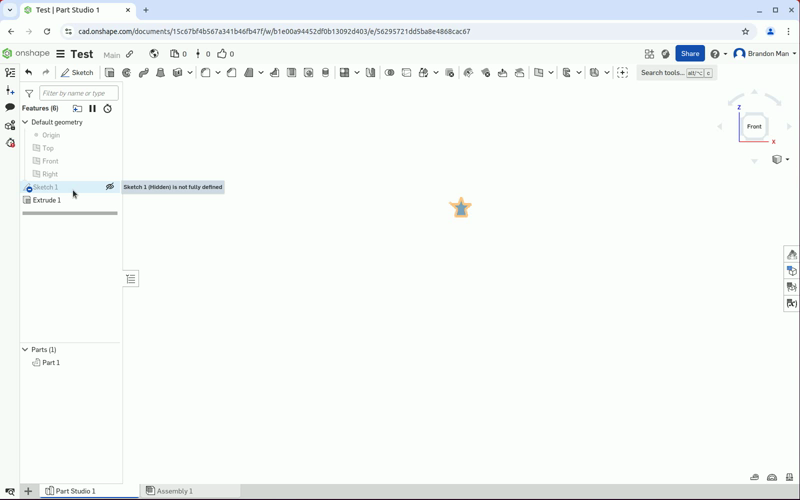
click(73, 189)
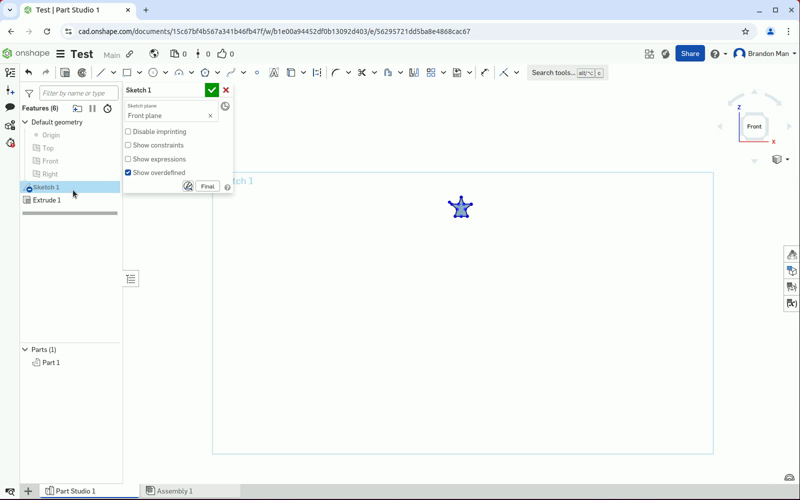
mouse_move(229, 92)
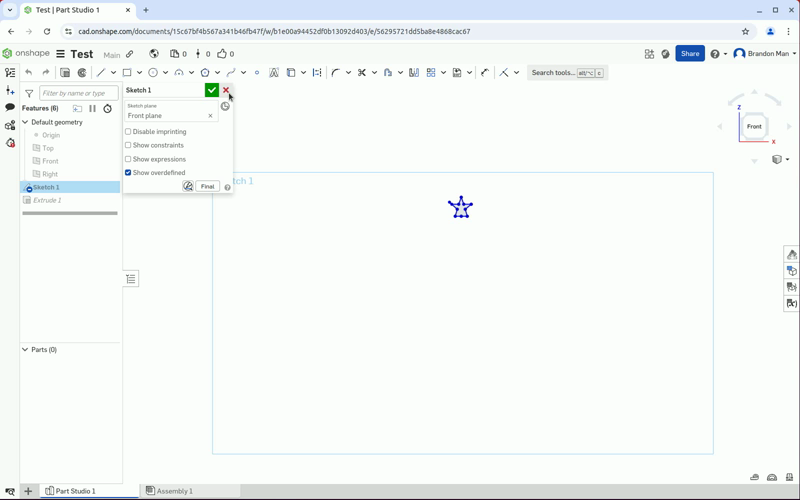
click(229, 92)
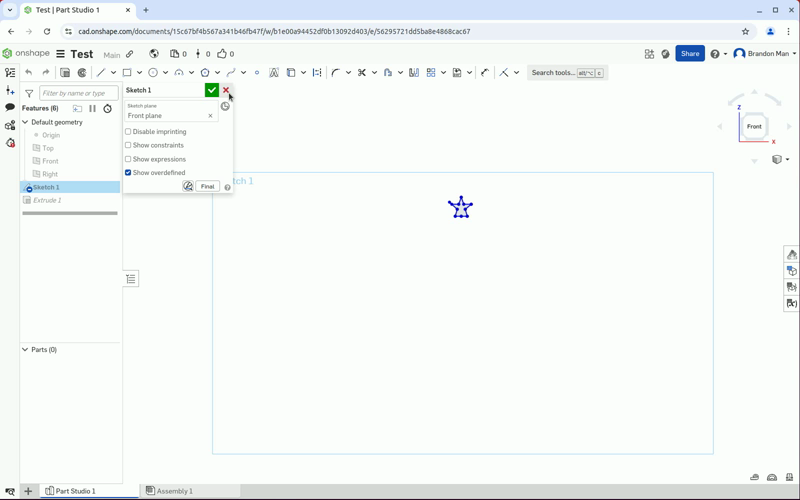
key(shift+s)
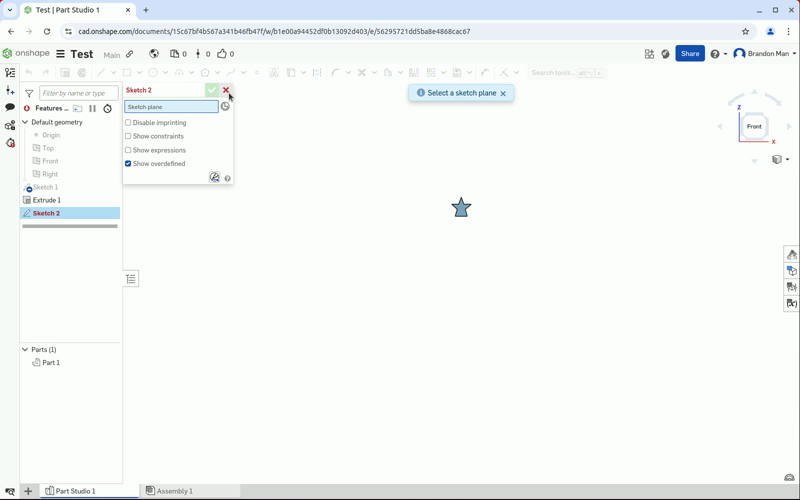
mouse_move(73, 163)
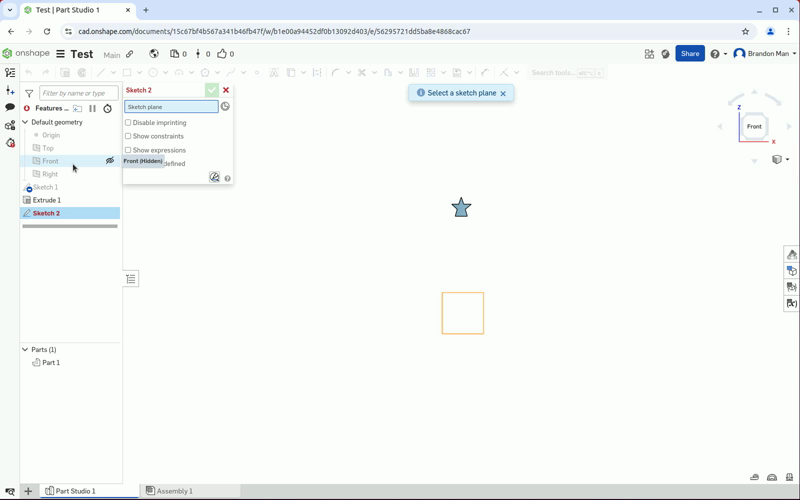
click(73, 163)
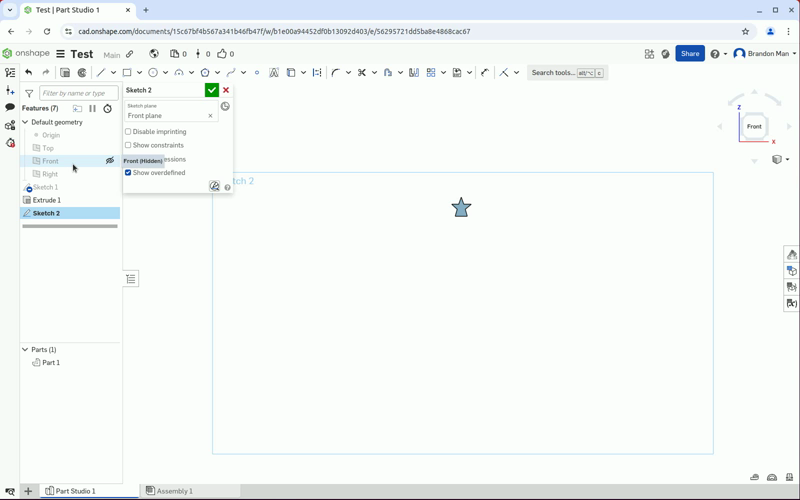
mouse_move(73, 352)
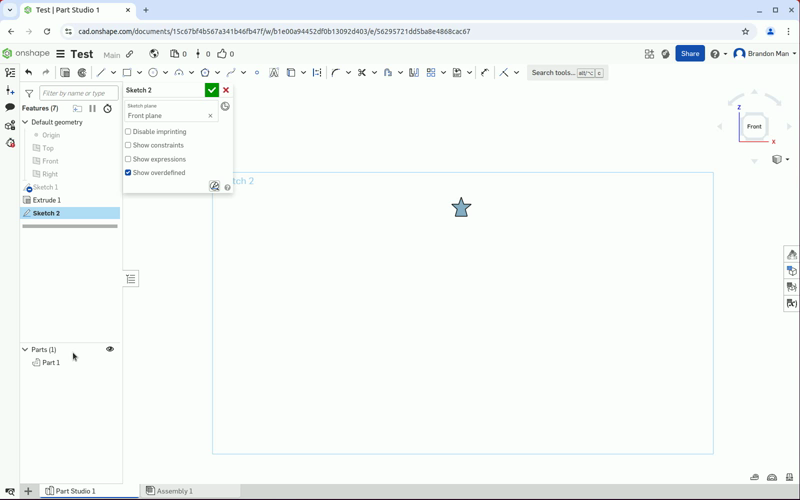
key(y)
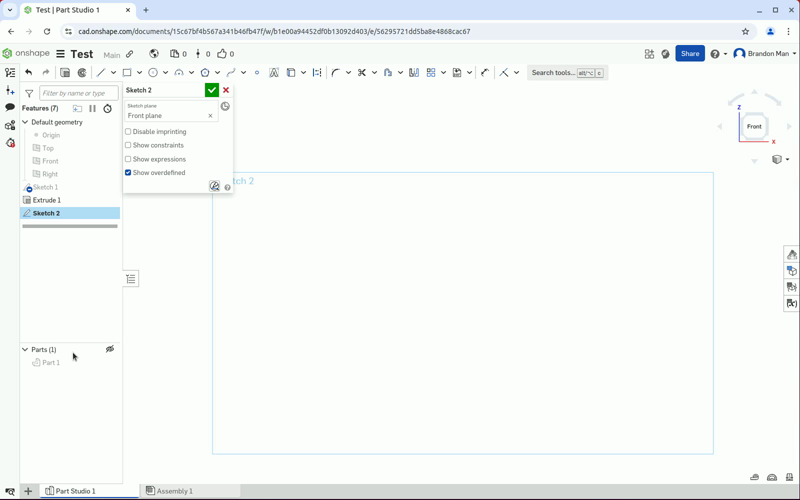
key(c)
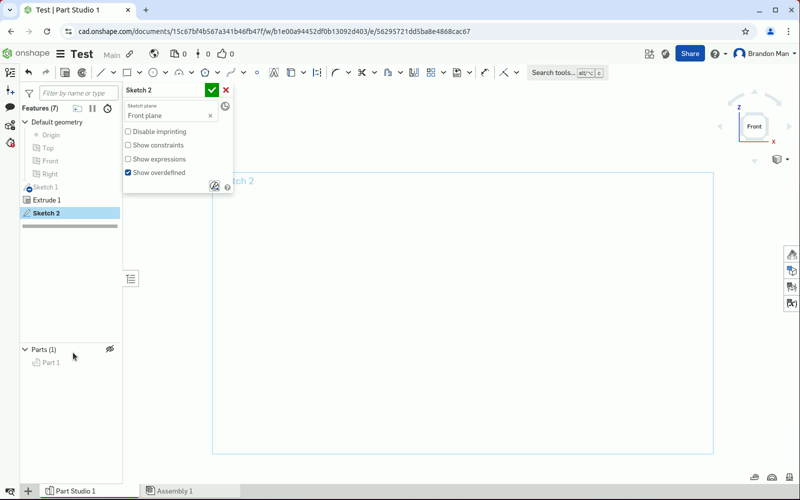
key_down(shift)
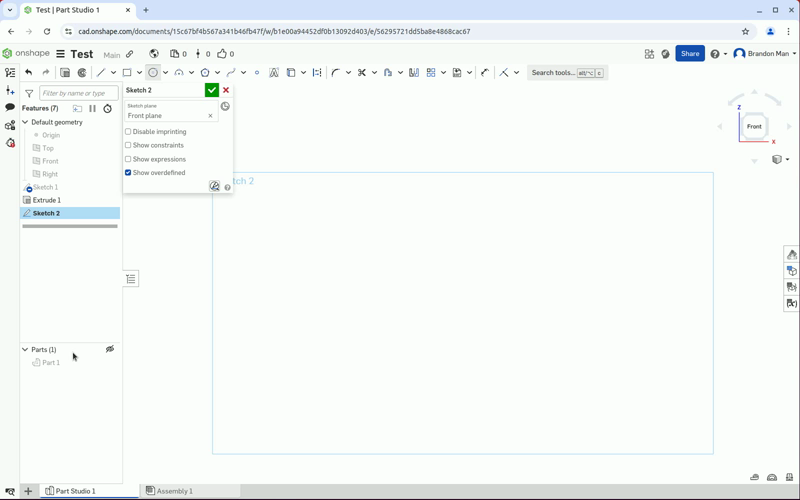
mouse_move(461, 175)
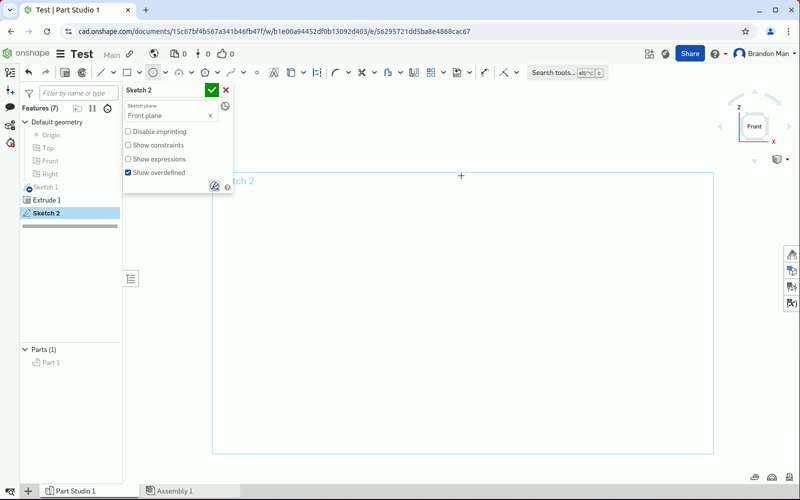
click(461, 175)
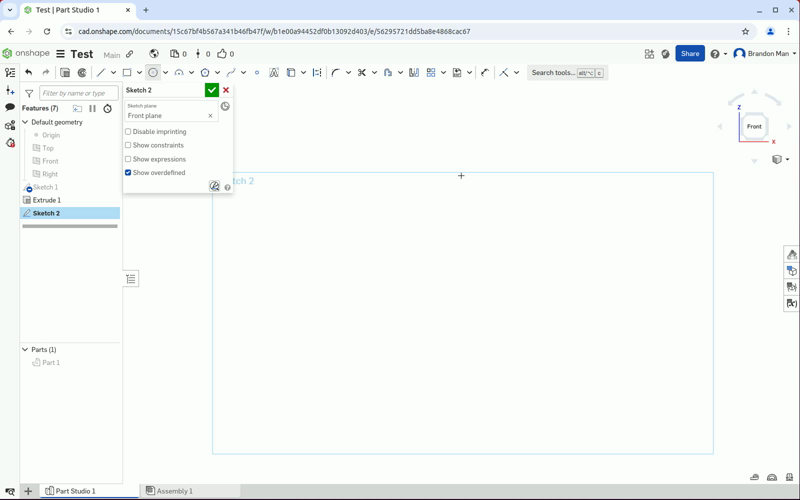
key_up(shift)
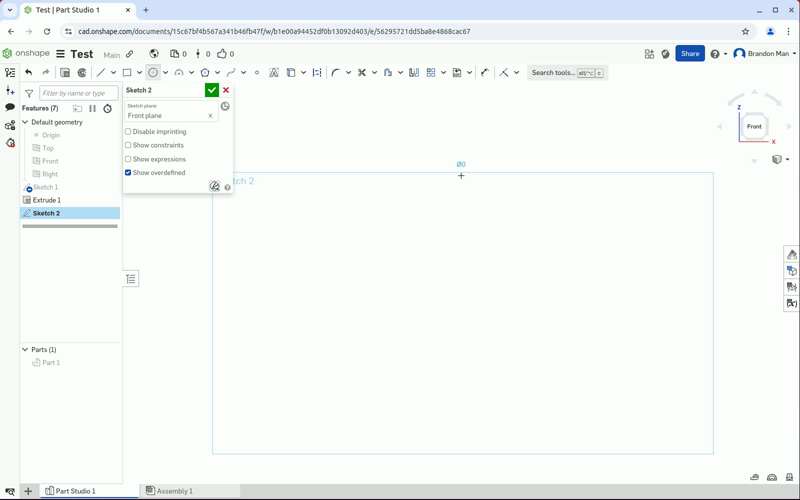
mouse_move(466, 175)
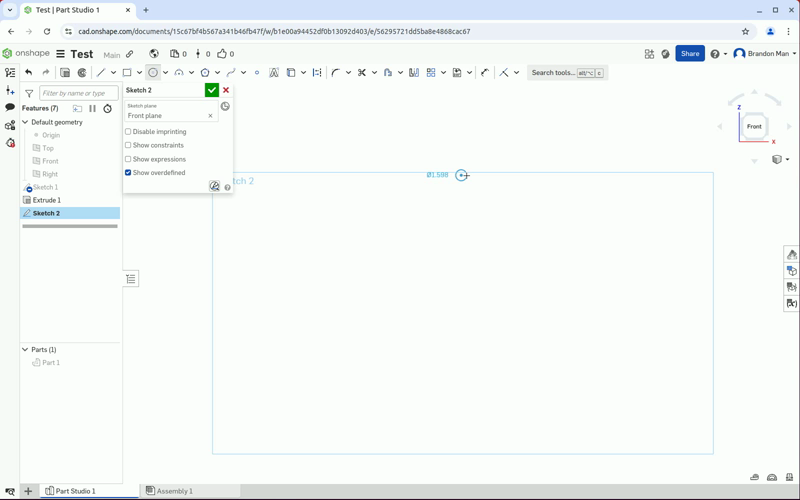
click(466, 175)
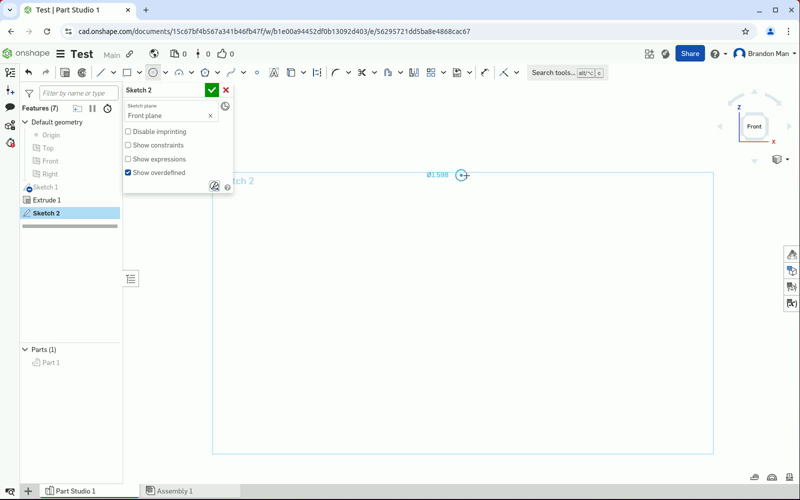
key(esc)
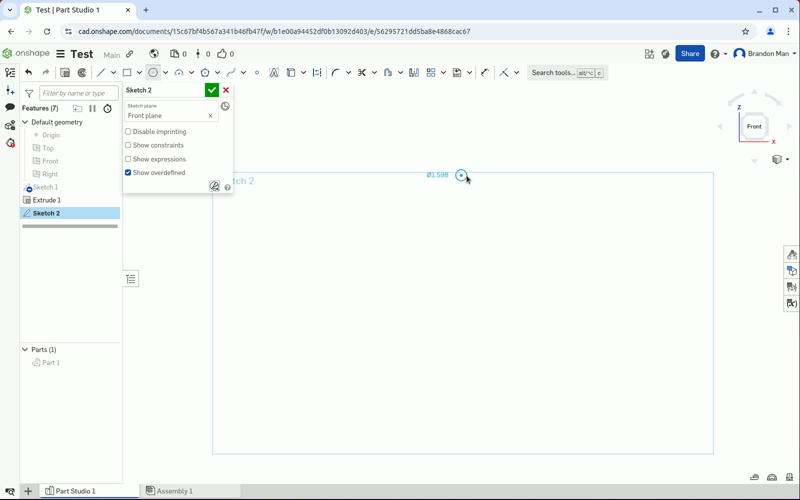
mouse_move(464, 171)
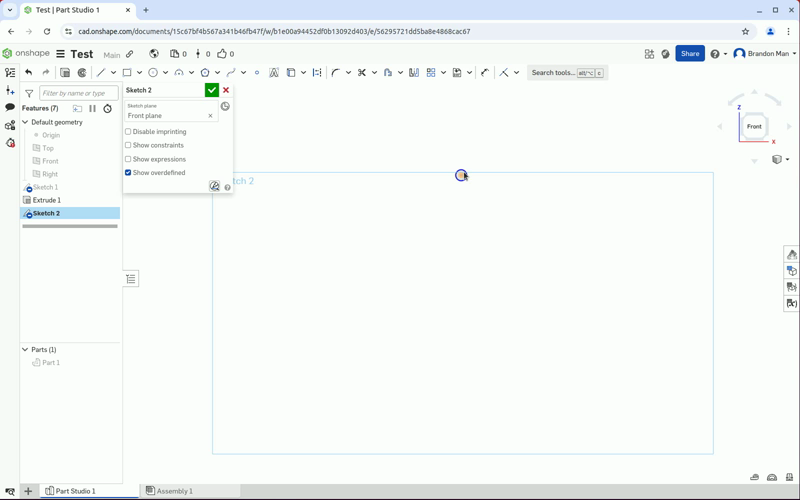
scroll(6)
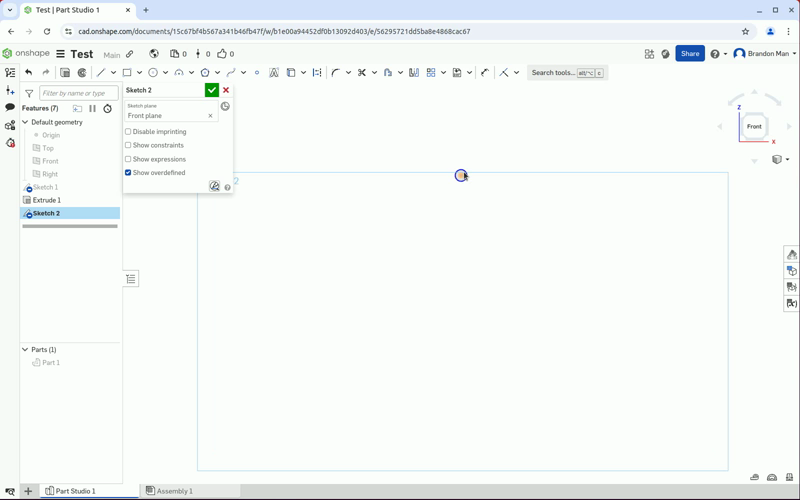
scroll(6)
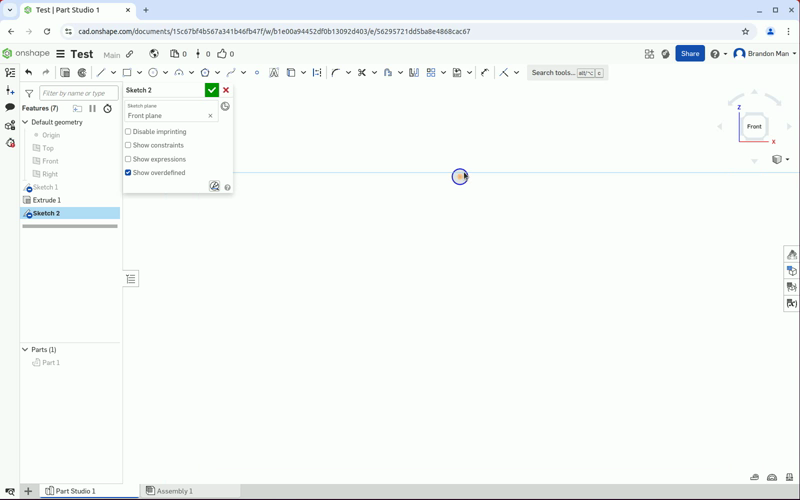
scroll(6)
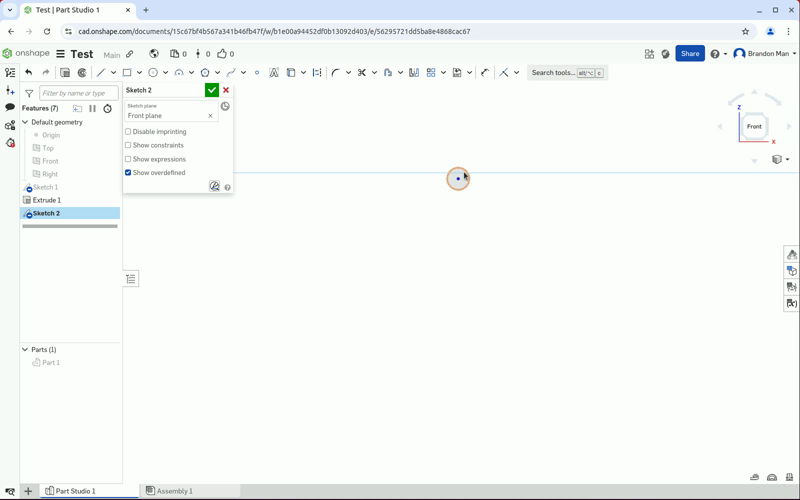
scroll(6)
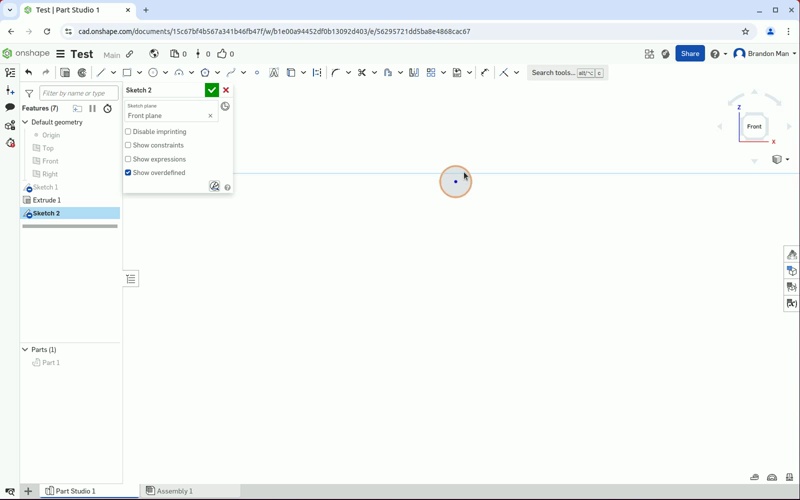
scroll(6)
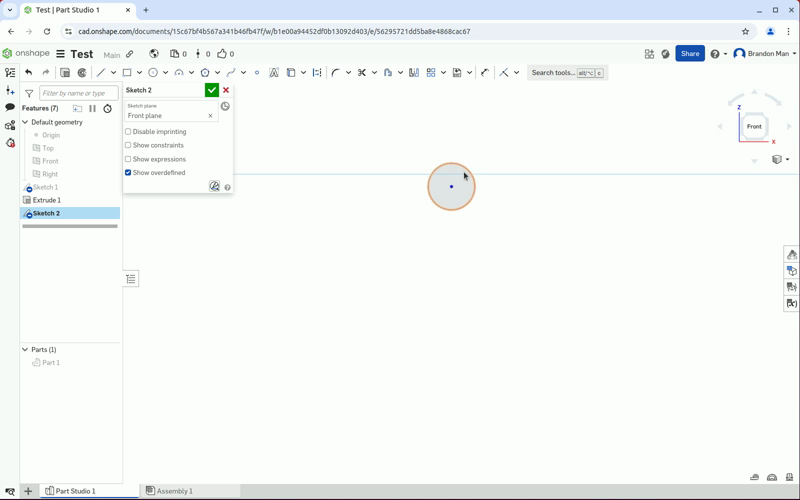
scroll(6)
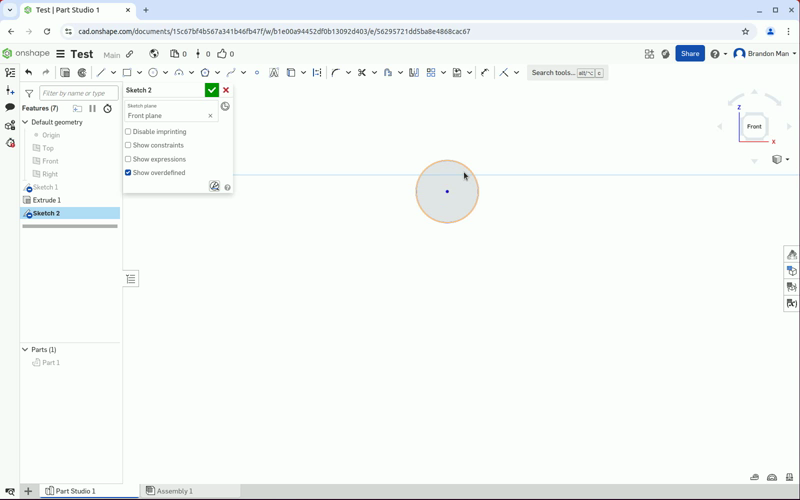
scroll(6)
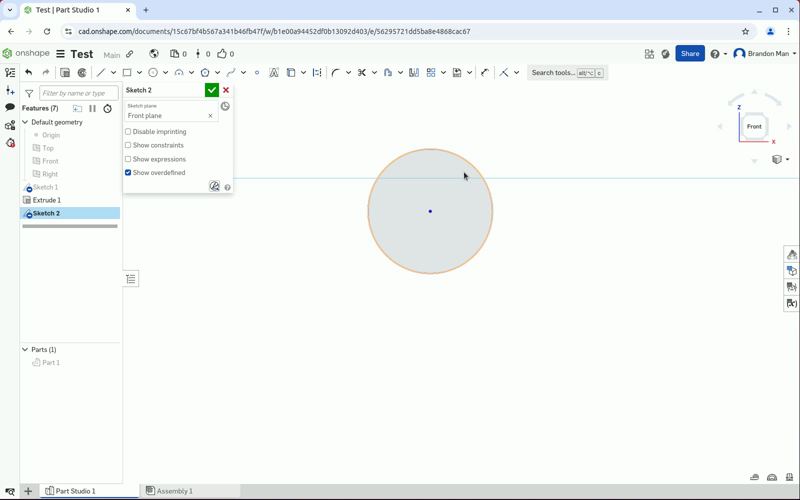
click(464, 171)
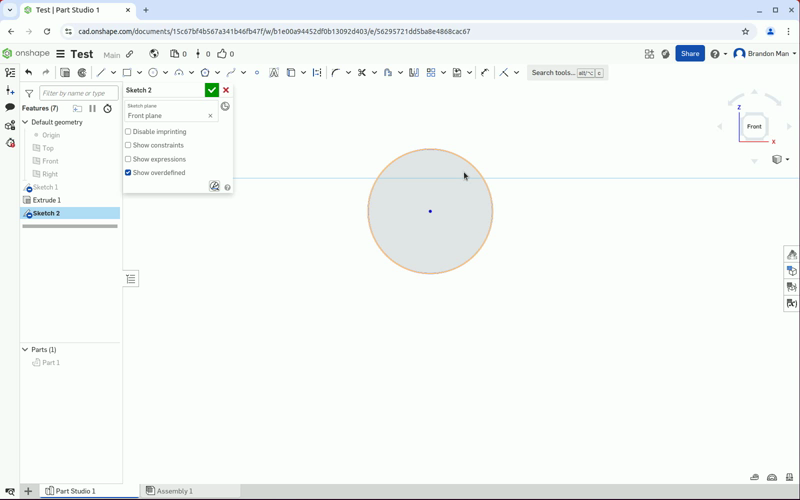
scroll(-6)
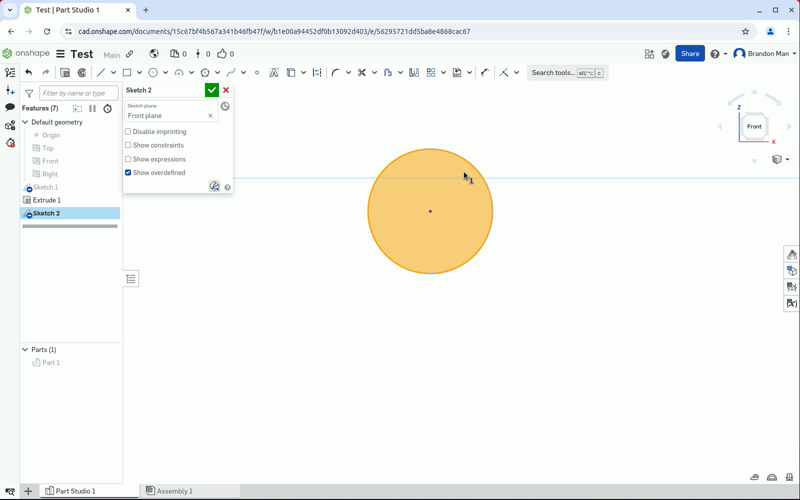
scroll(-6)
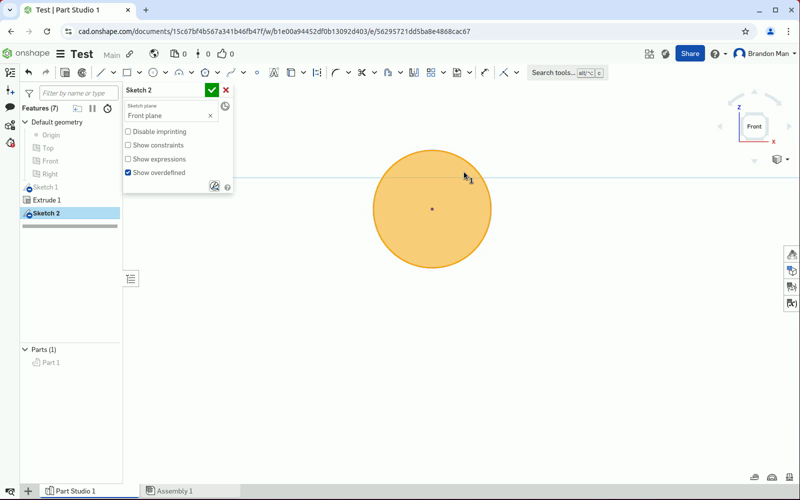
scroll(-6)
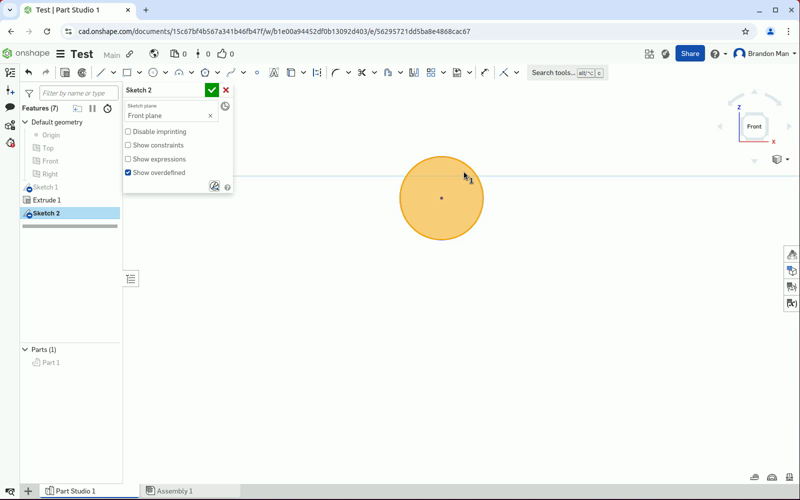
scroll(-6)
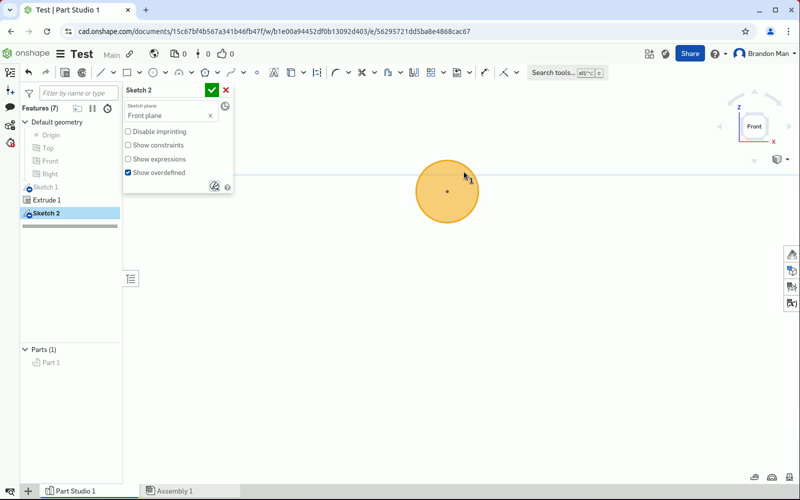
scroll(-6)
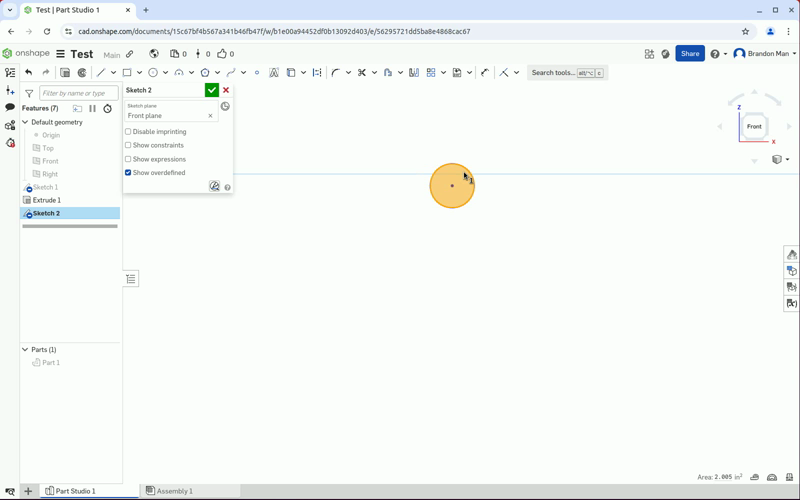
scroll(-6)
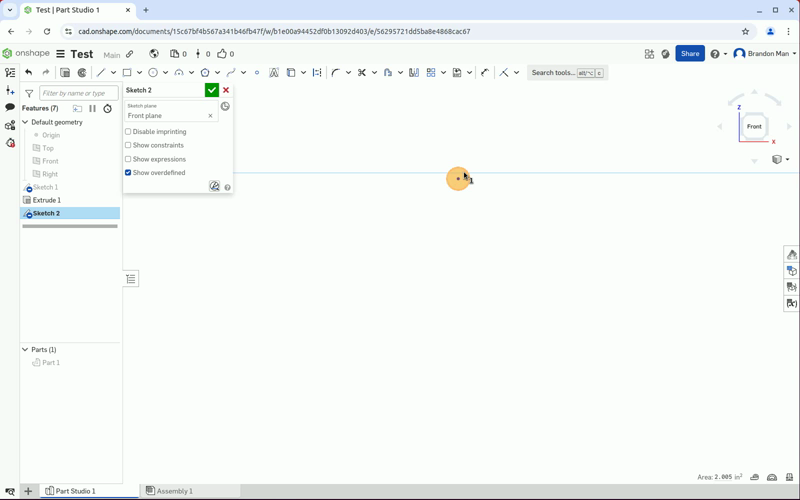
scroll(-6)
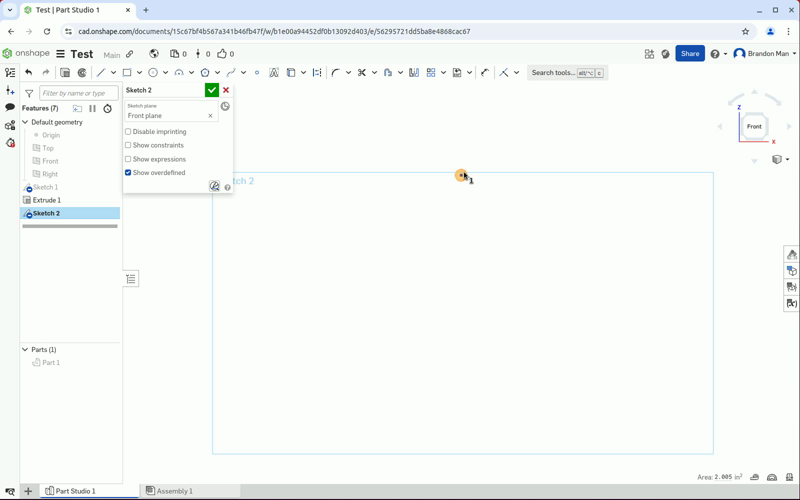
mouse_move(73, 352)
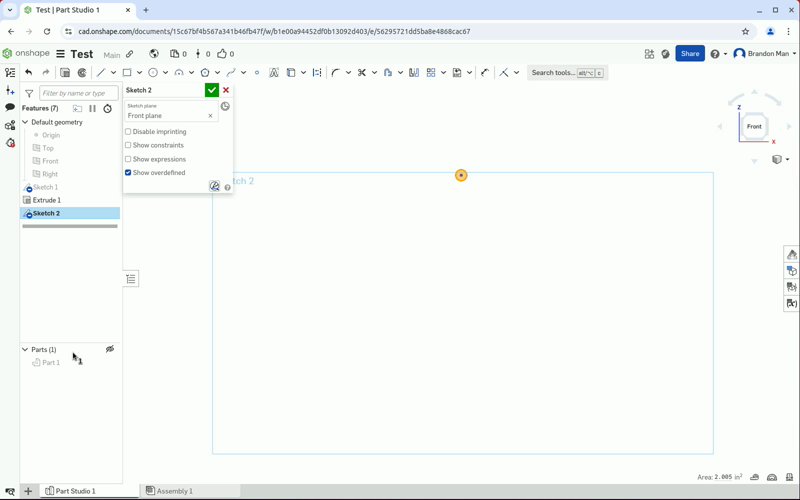
key(shift+y)
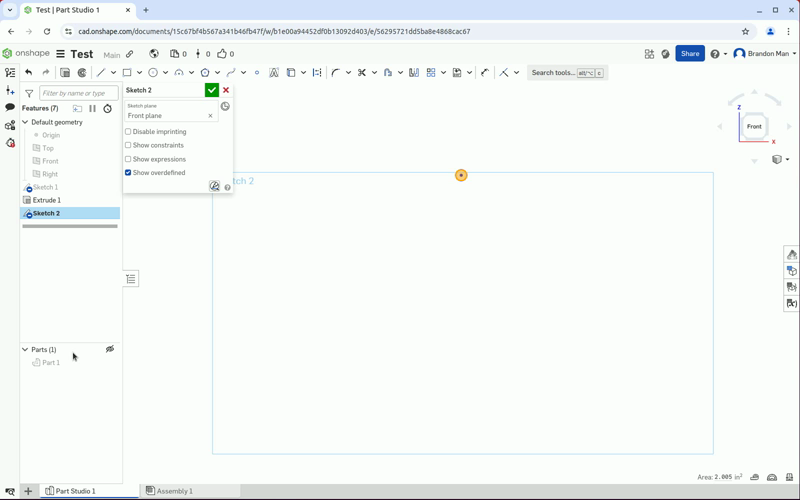
key(shift+e)
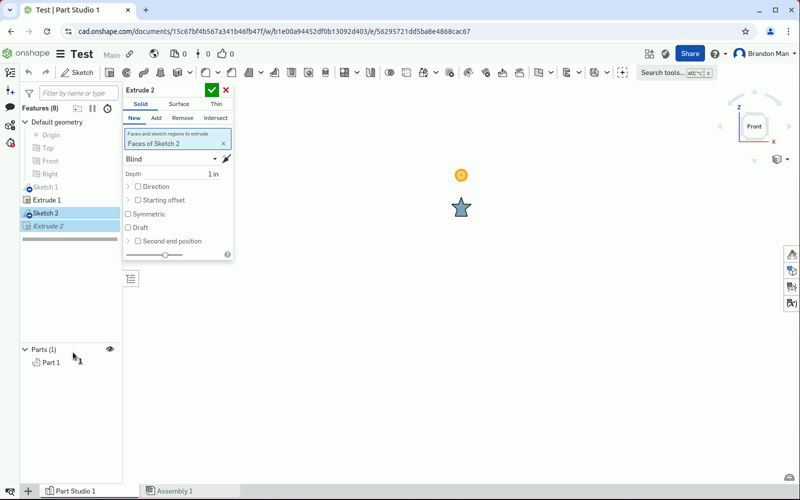
mouse_move(143, 106)
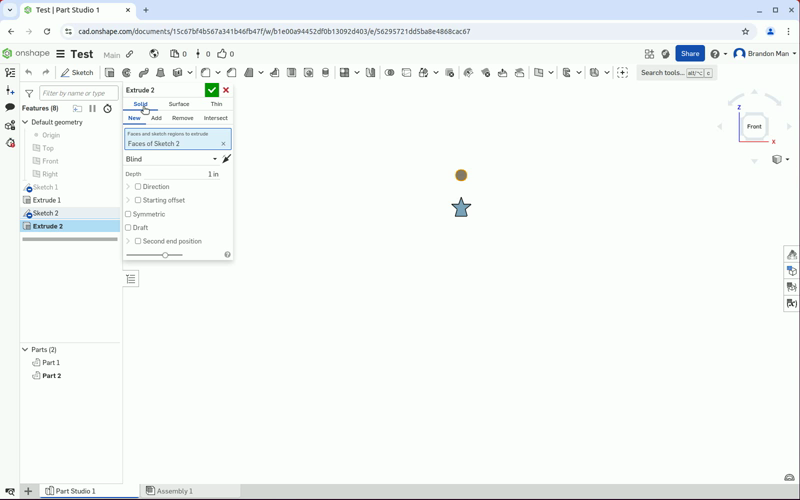
click(143, 106)
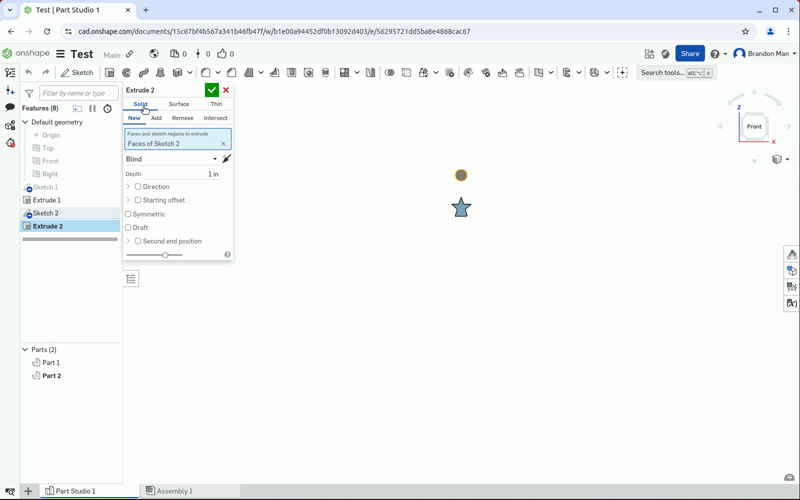
mouse_move(137, 120)
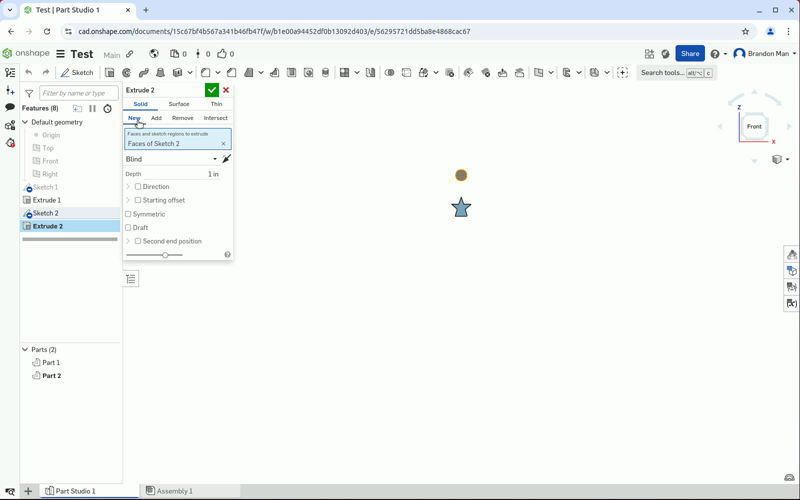
click(137, 120)
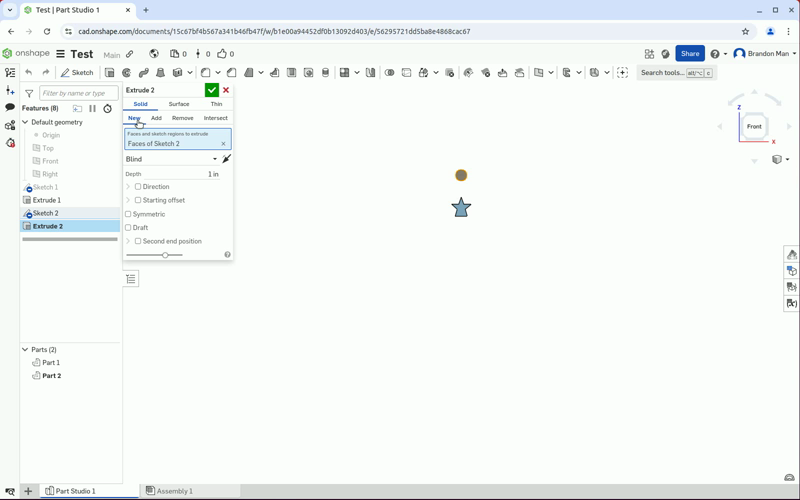
key(tab, 4)
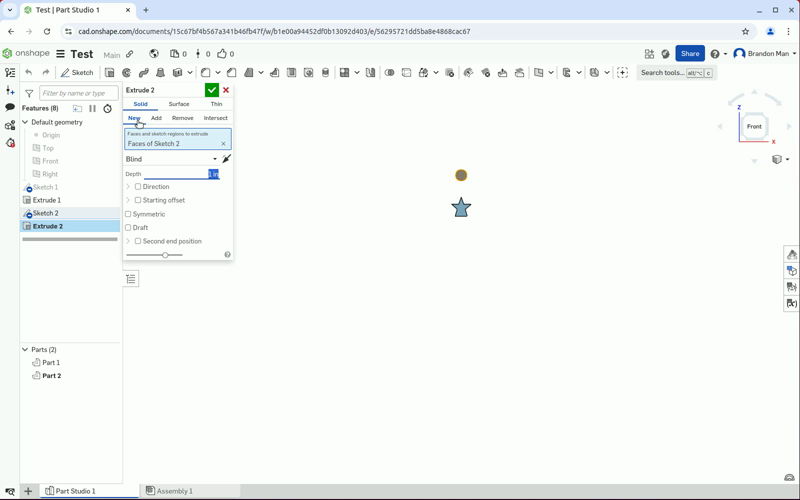
text(0.962)
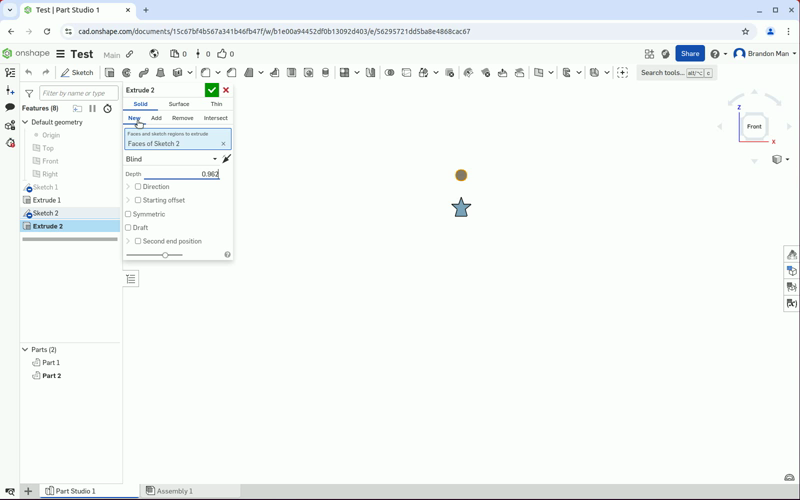
key(tab, 3)
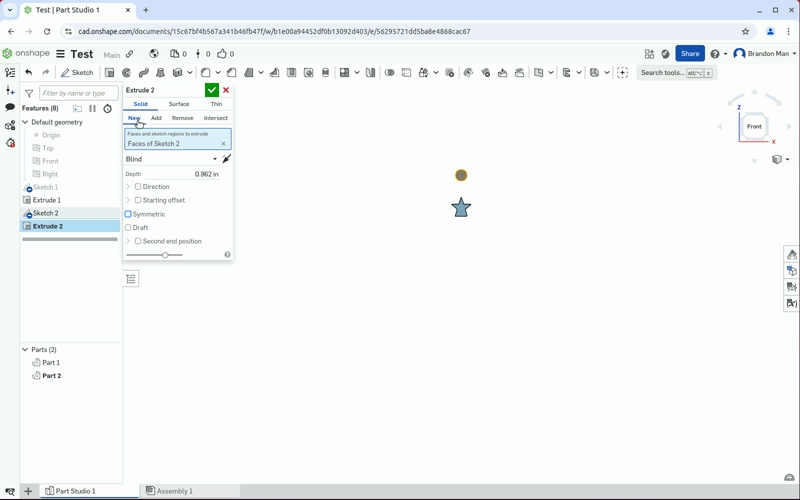
key(space)
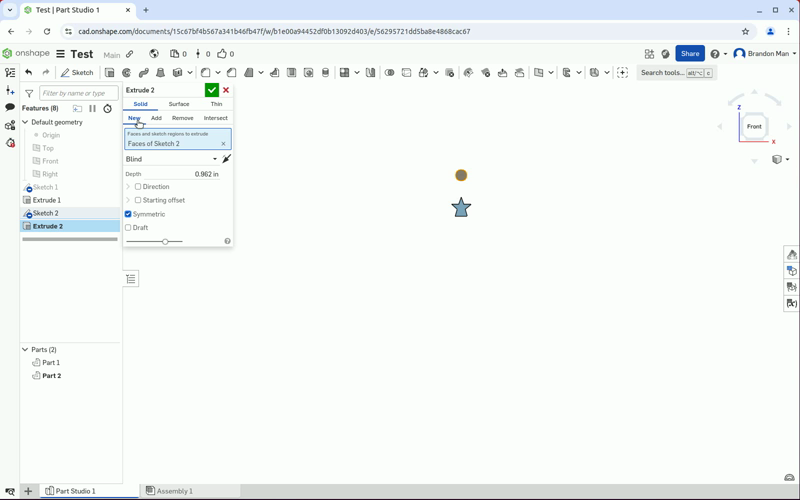
key(enter)
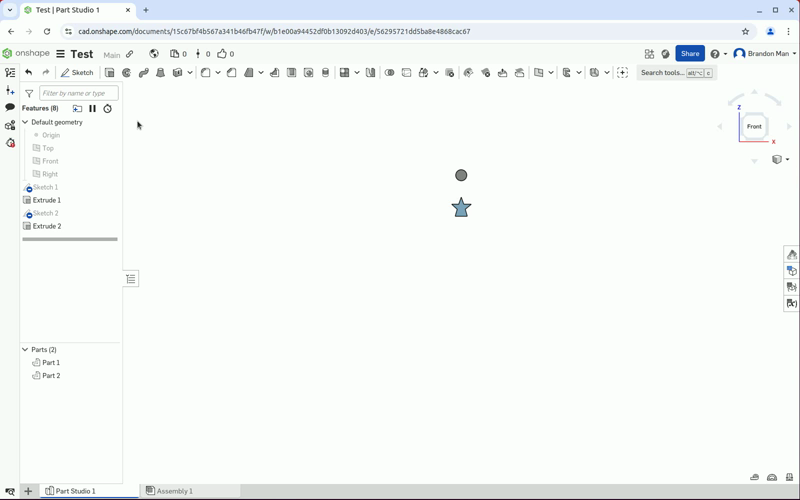
key(shift+h)
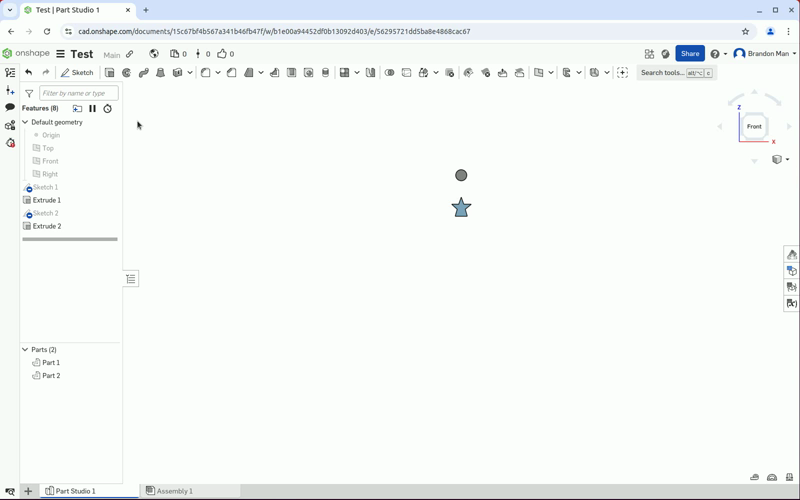
key(shift+h)
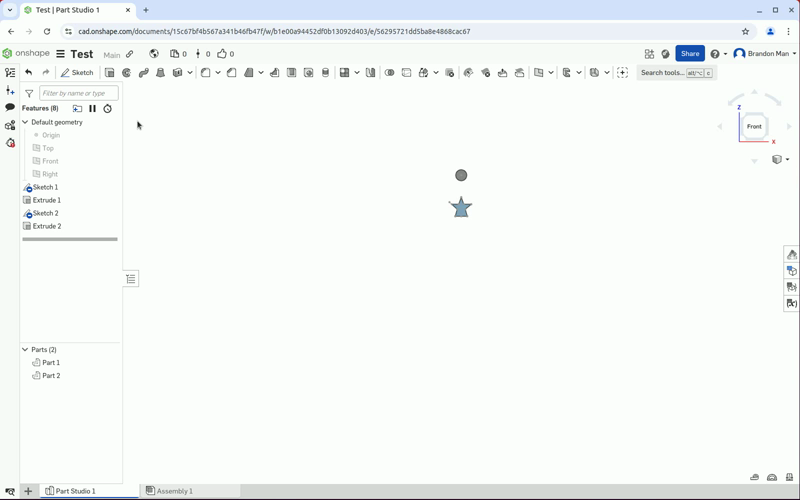
key(shift+7)
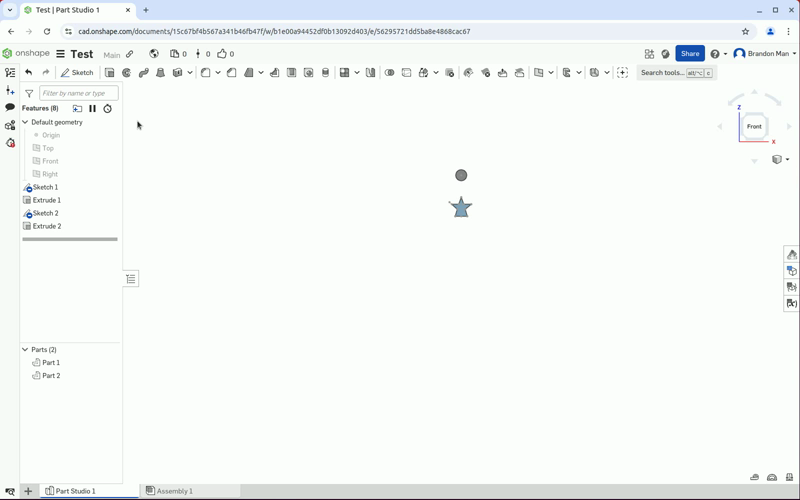
key(left, 2)
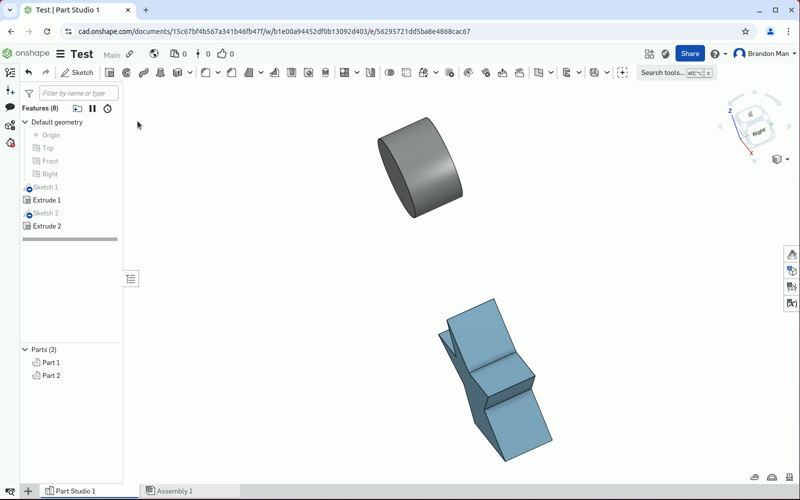
key(down, 2)
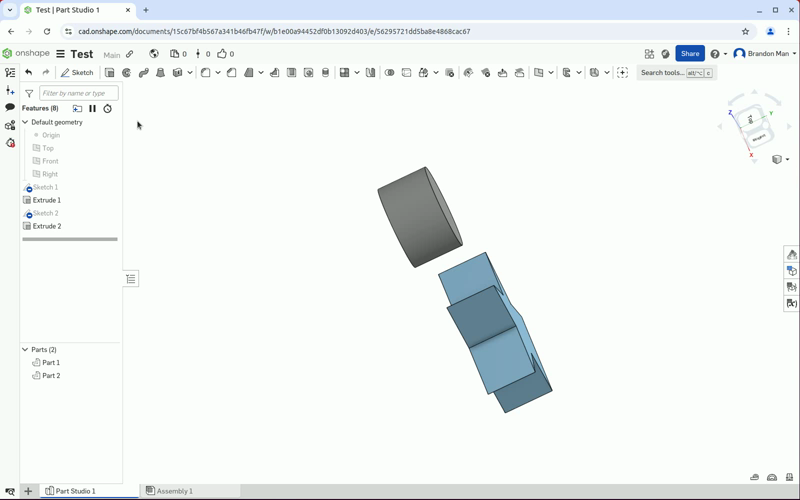
key(up, 2)
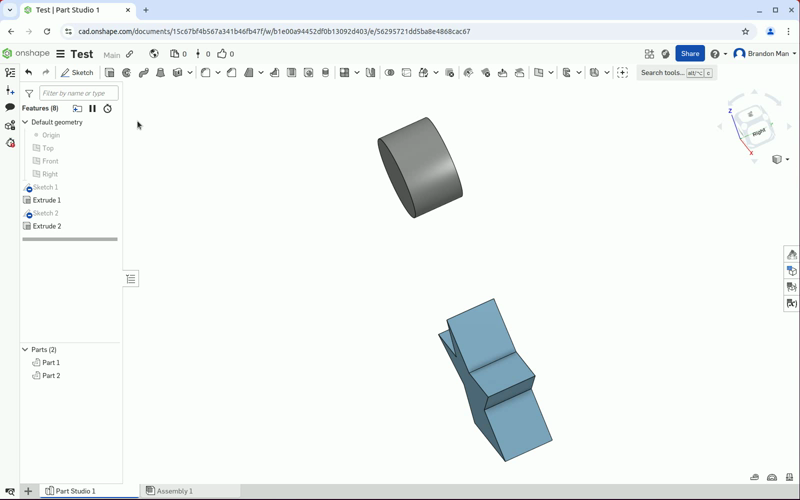
key(right, 2)
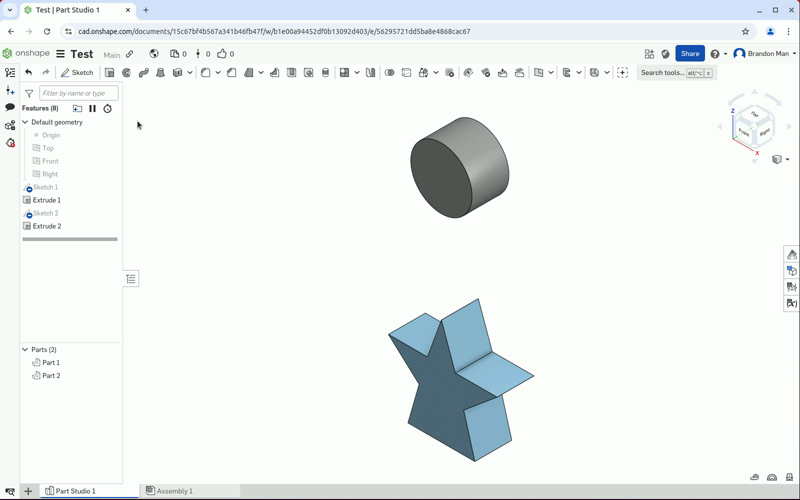
mouse_move(73, 189)
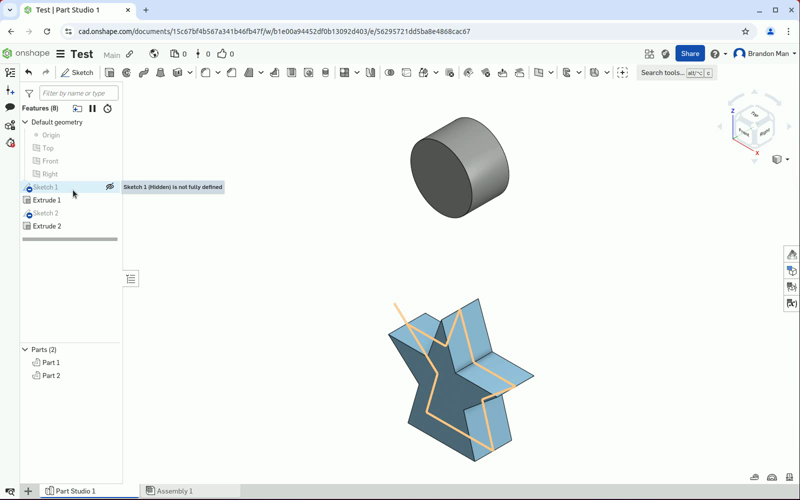
click(73, 189)